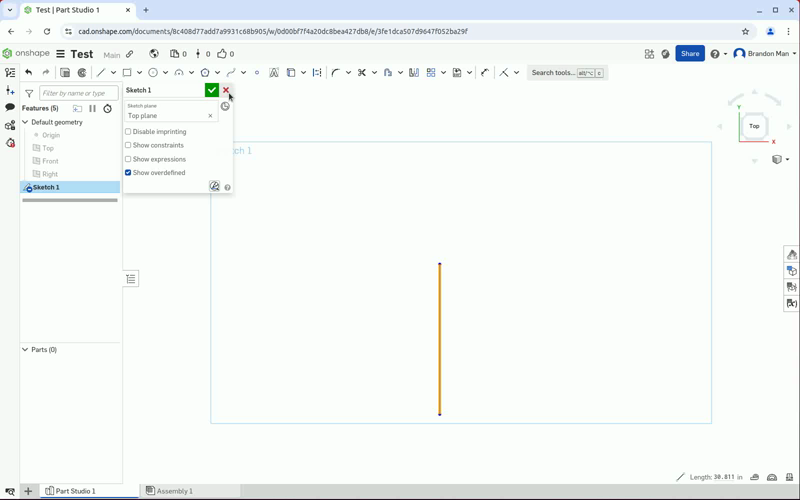
key(shift+h)
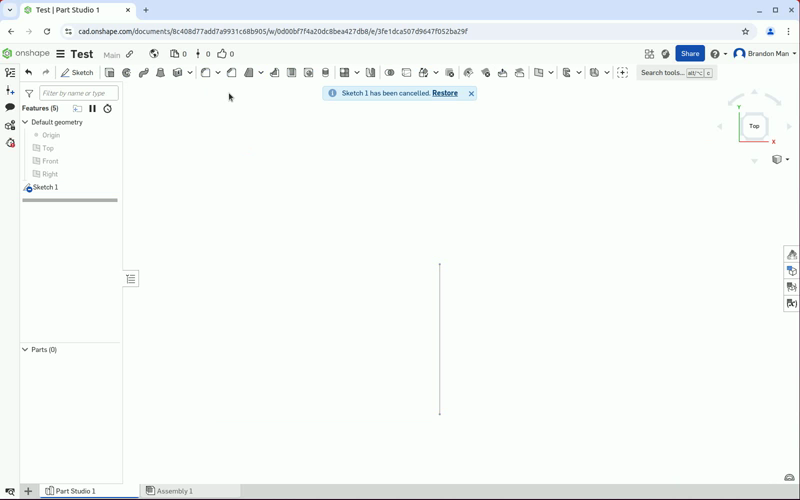
key(shift+s)
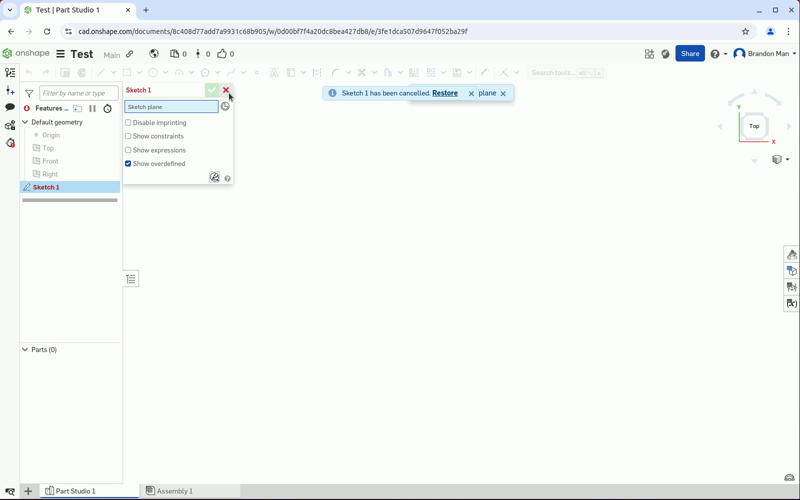
mouse_move(73, 150)
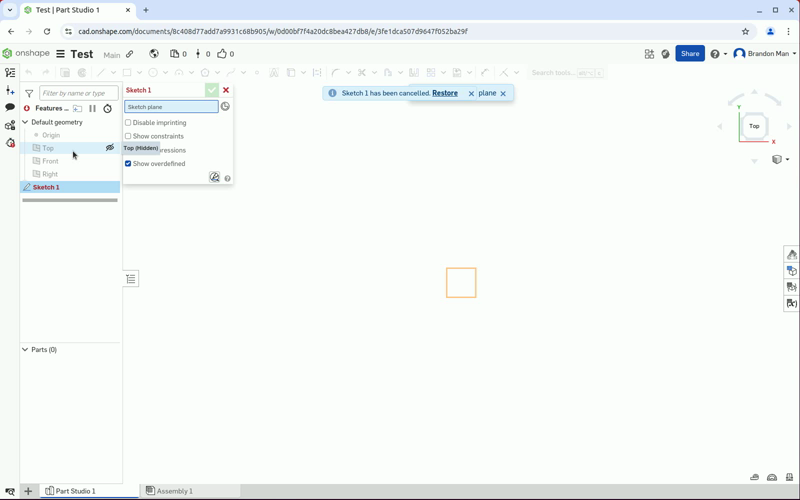
click(73, 150)
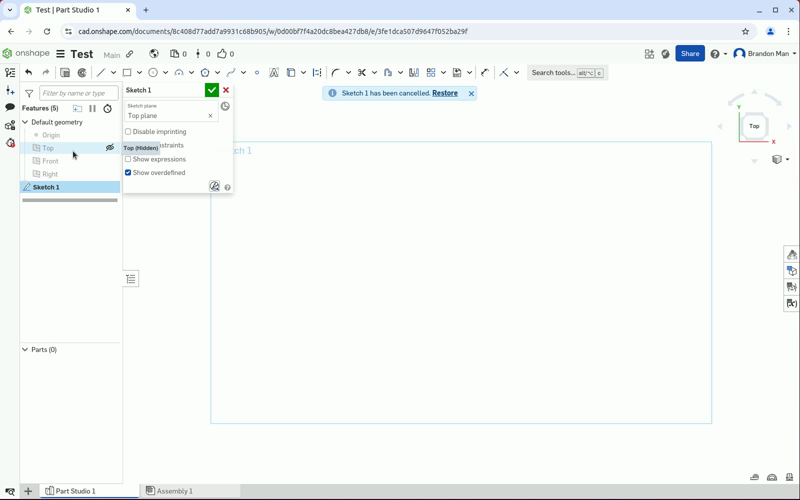
mouse_move(73, 352)
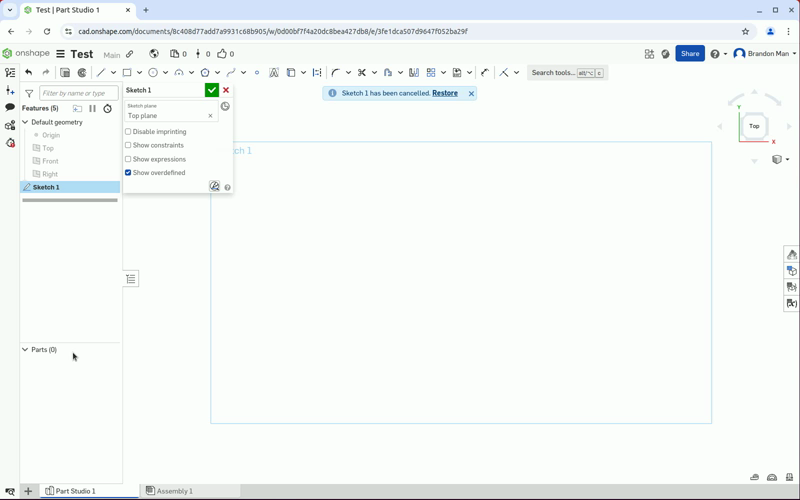
key(y)
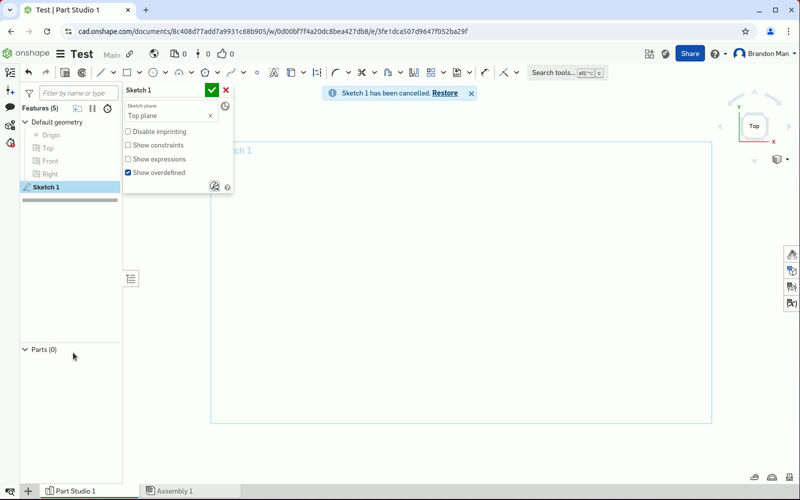
key(l)
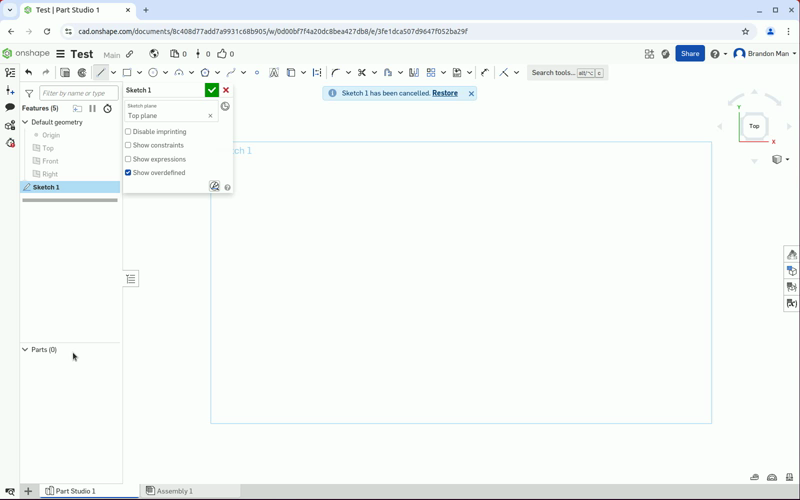
key_down(shift)
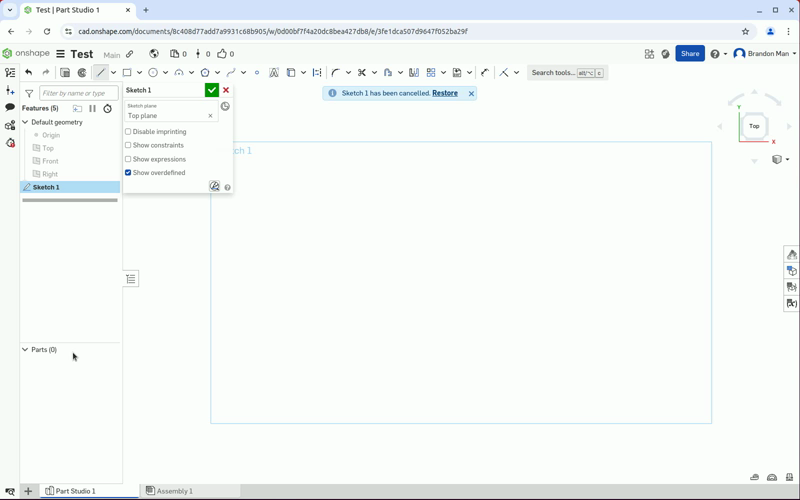
mouse_move(348, 348)
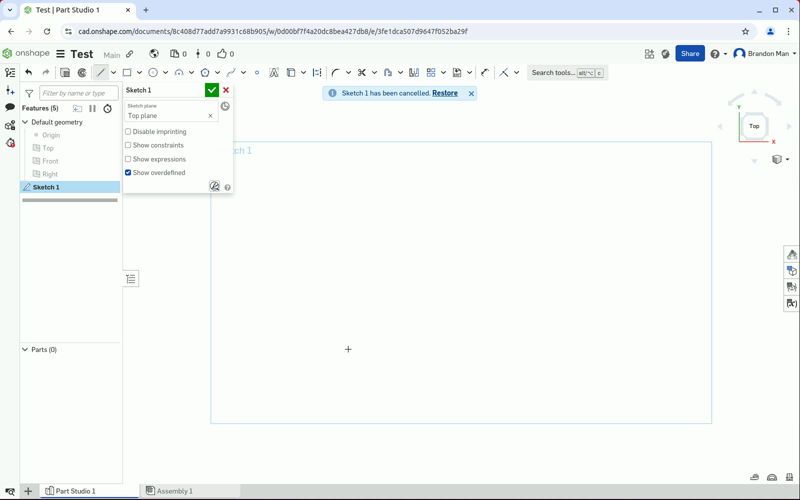
click(348, 348)
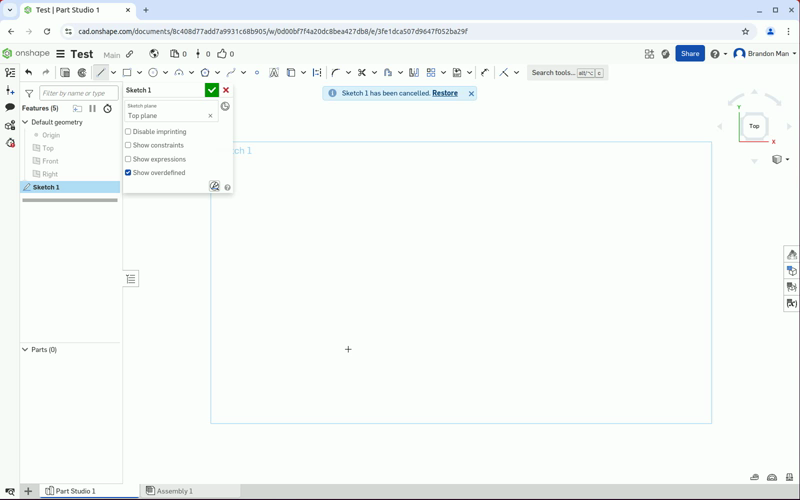
key_up(shift)
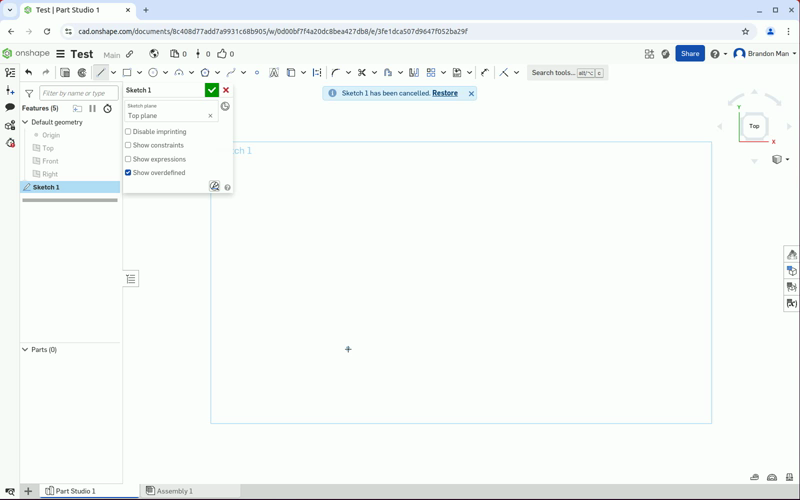
key_down(shift)
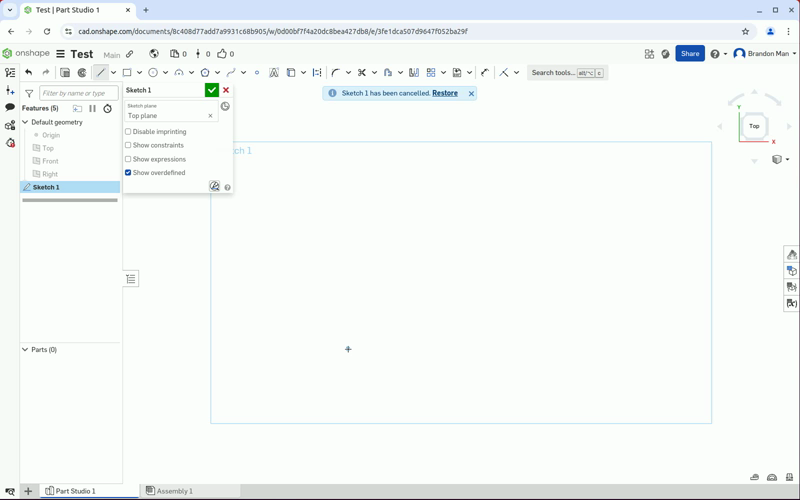
mouse_move(378, 348)
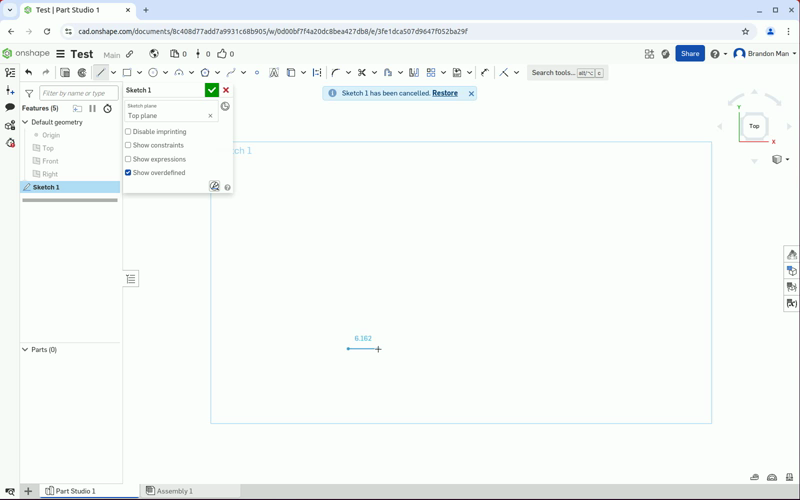
mouse_move(355, 348)
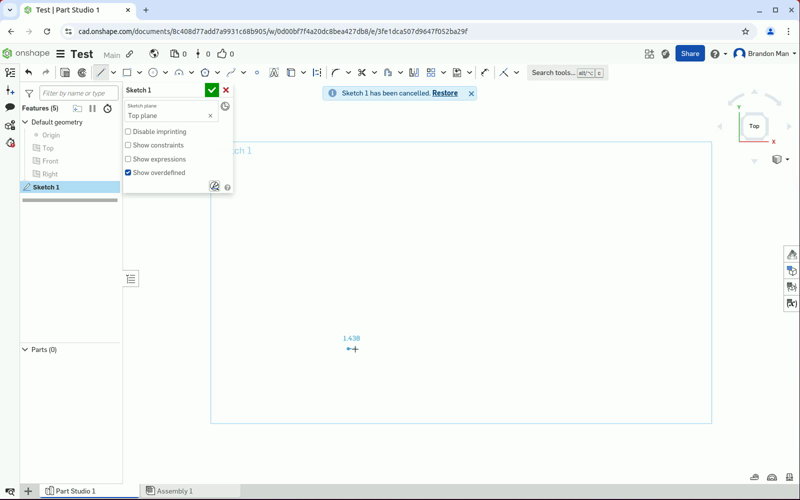
scroll(6)
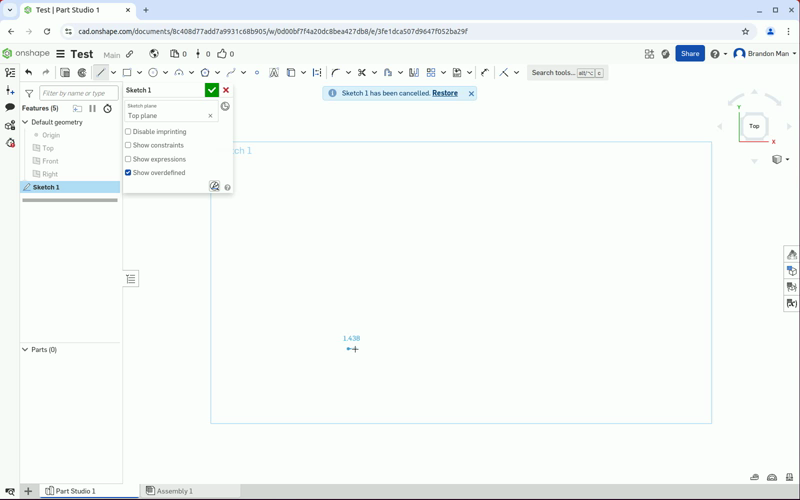
scroll(6)
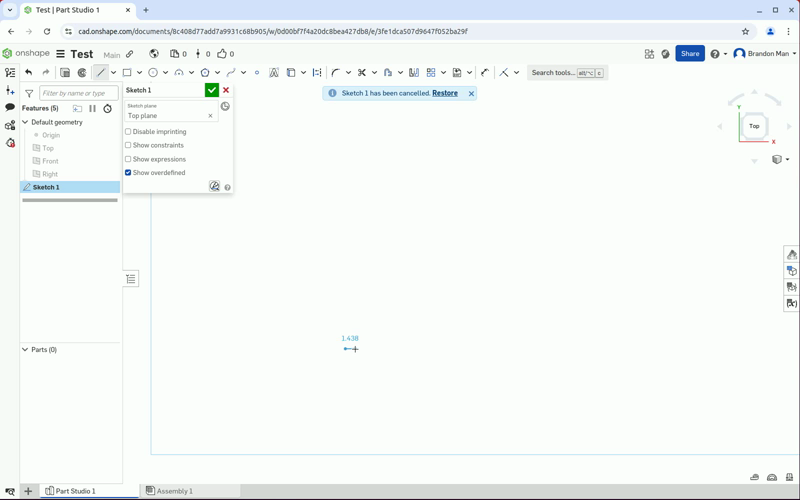
scroll(6)
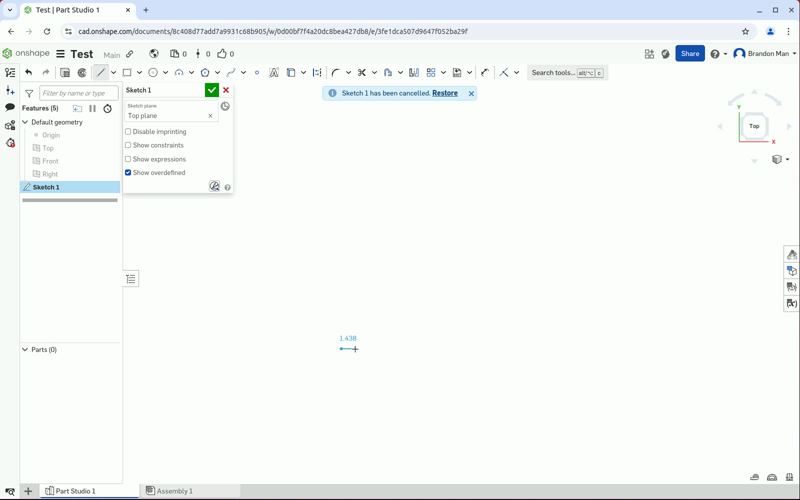
scroll(6)
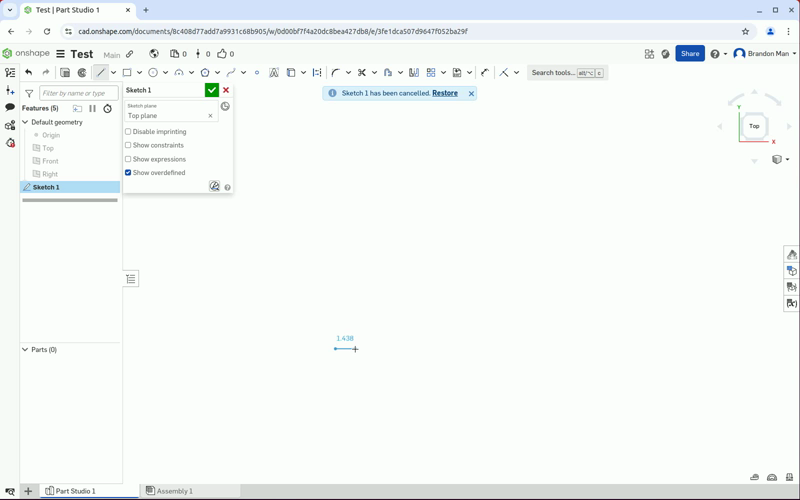
scroll(6)
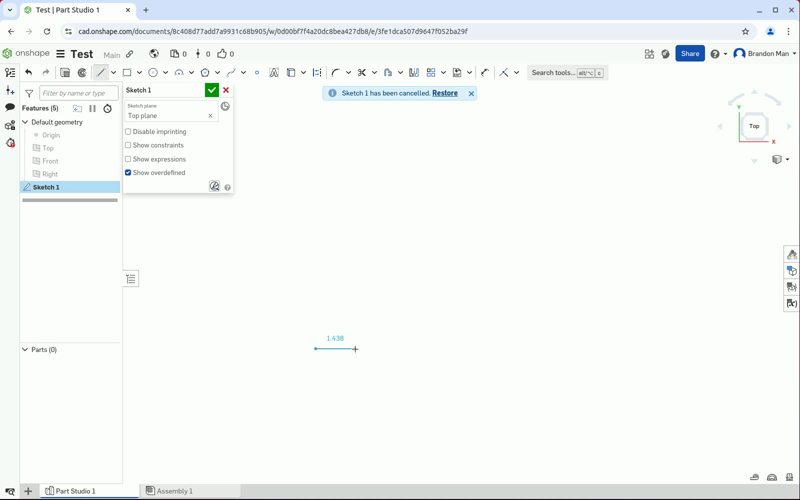
scroll(6)
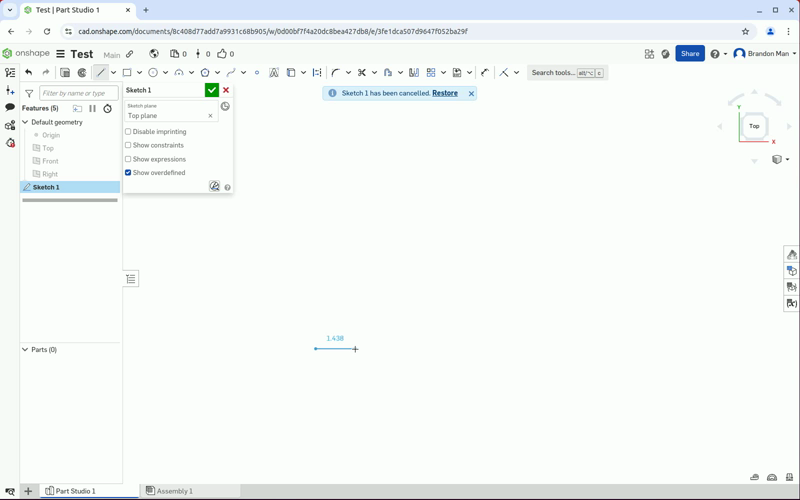
scroll(6)
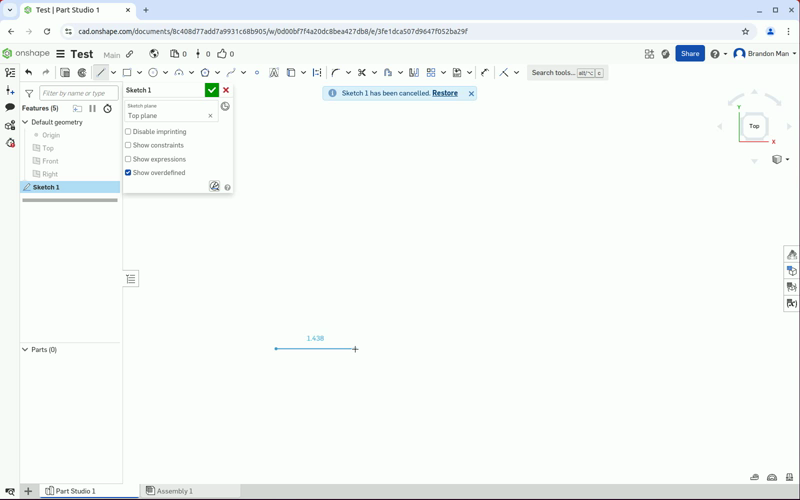
click(355, 348)
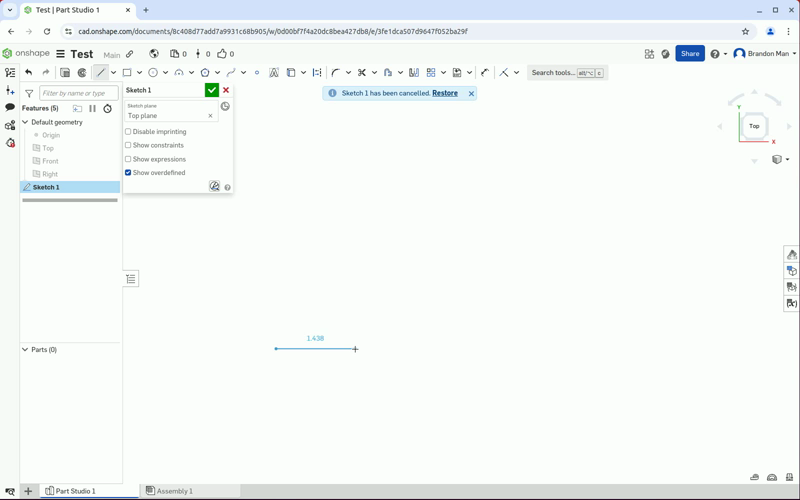
scroll(-6)
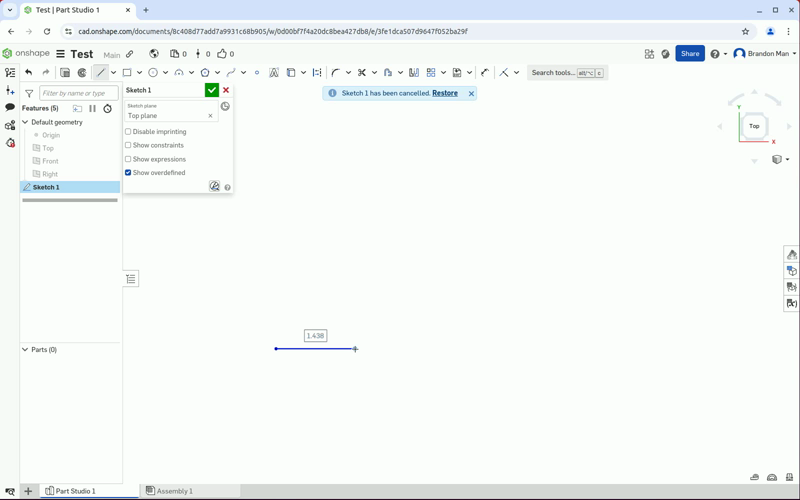
scroll(-6)
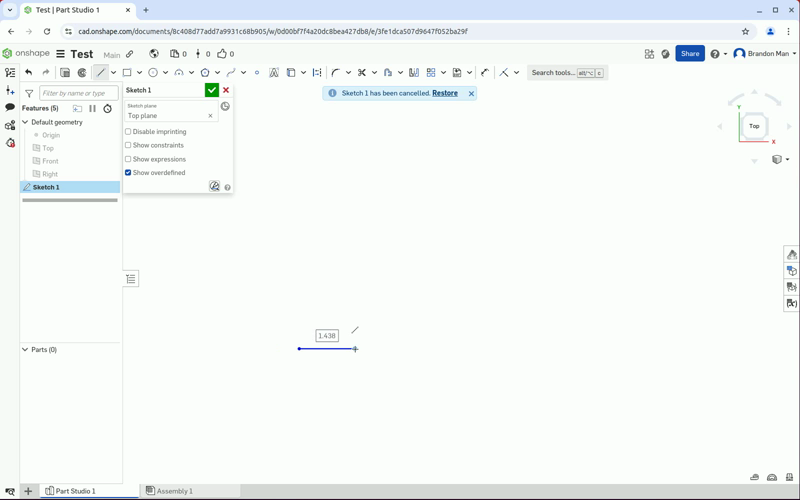
scroll(-6)
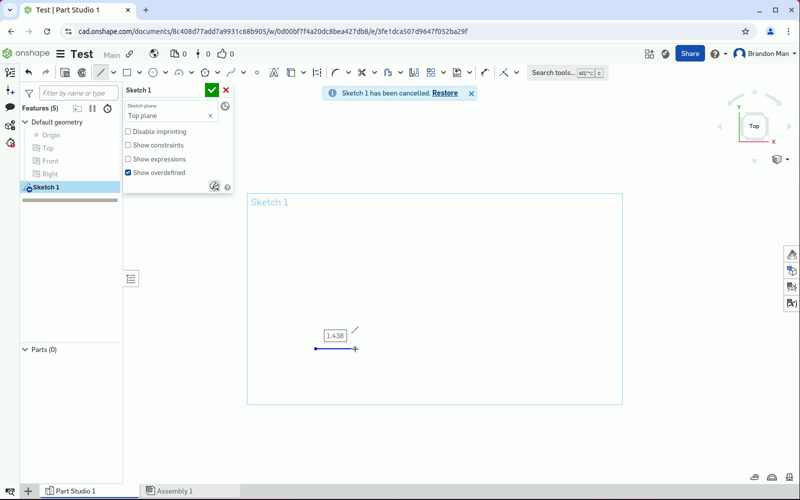
scroll(-6)
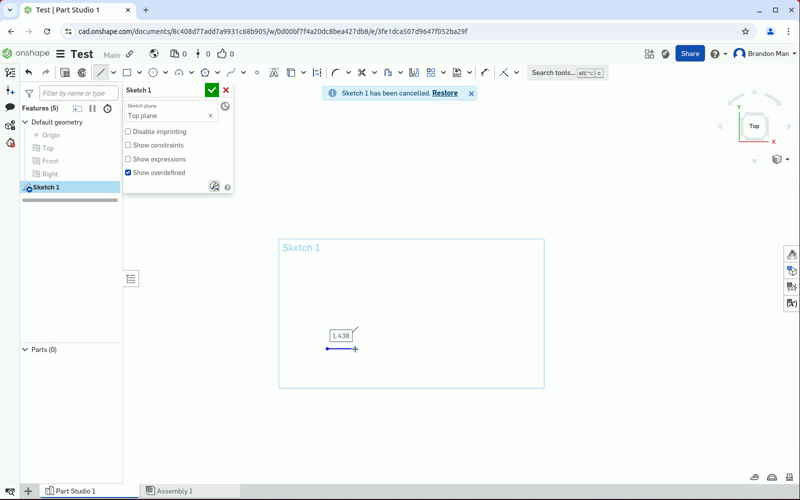
scroll(-6)
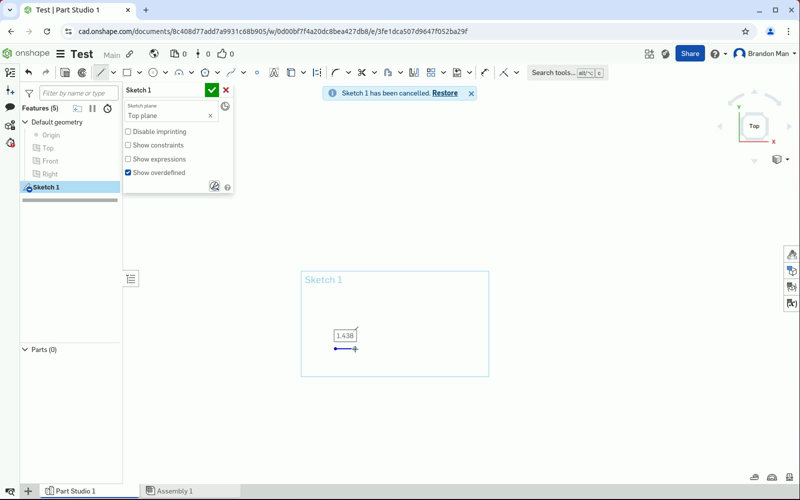
scroll(-6)
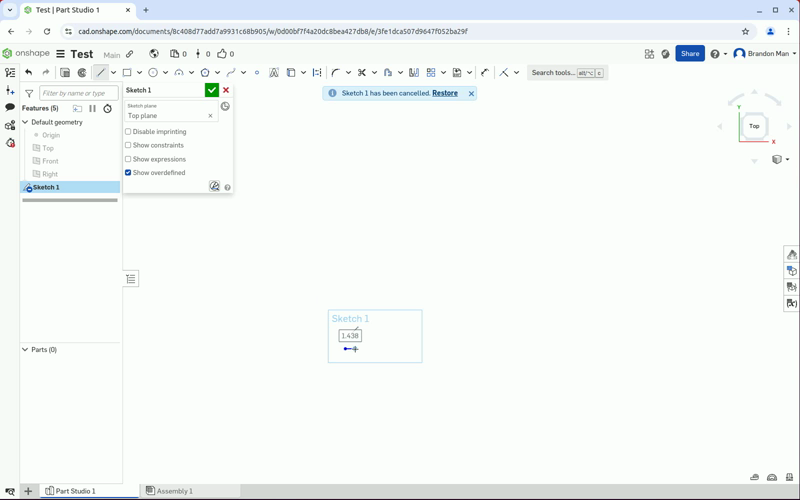
scroll(-6)
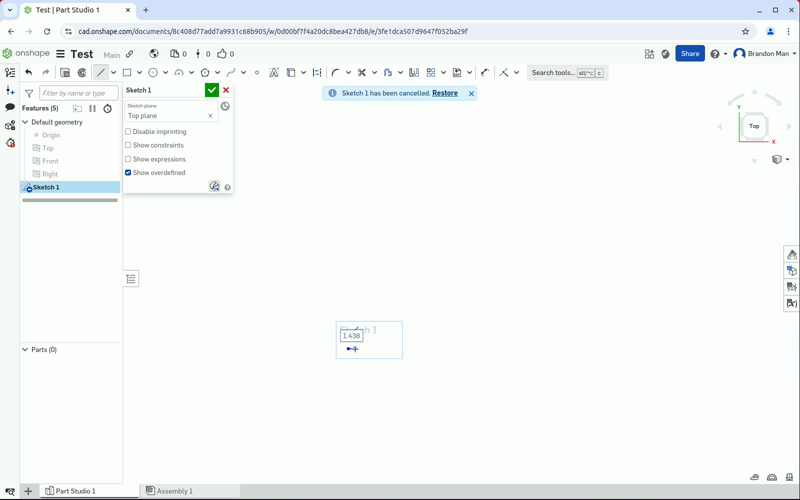
key_up(shift)
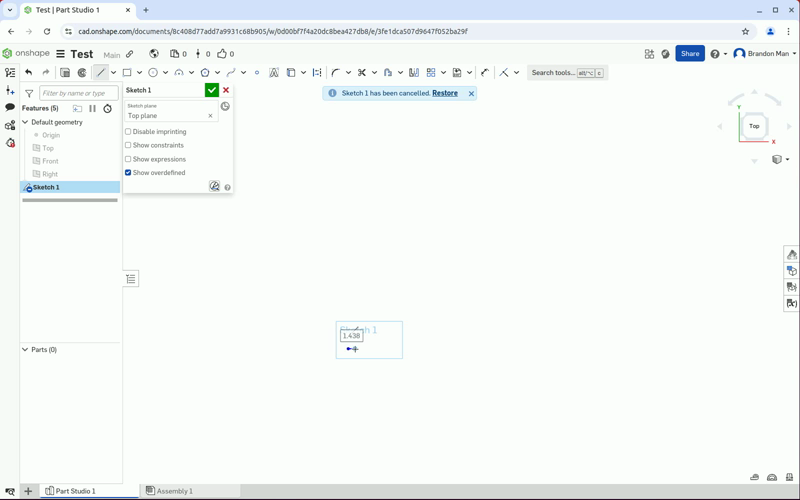
key_down(shift)
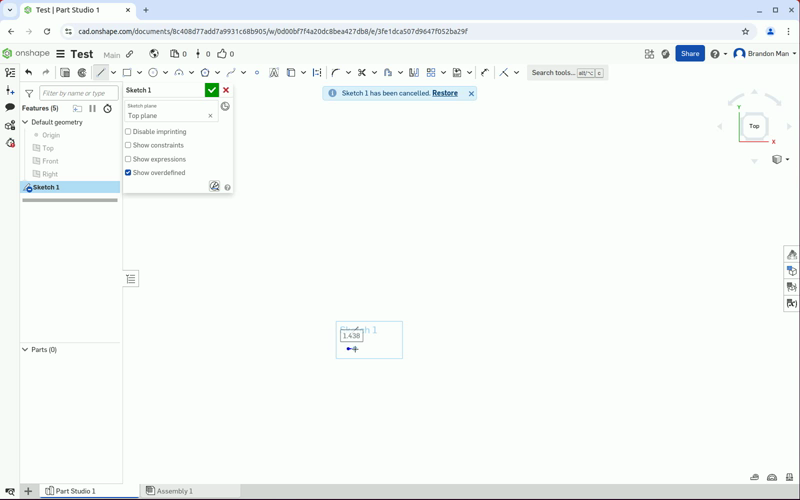
mouse_move(355, 218)
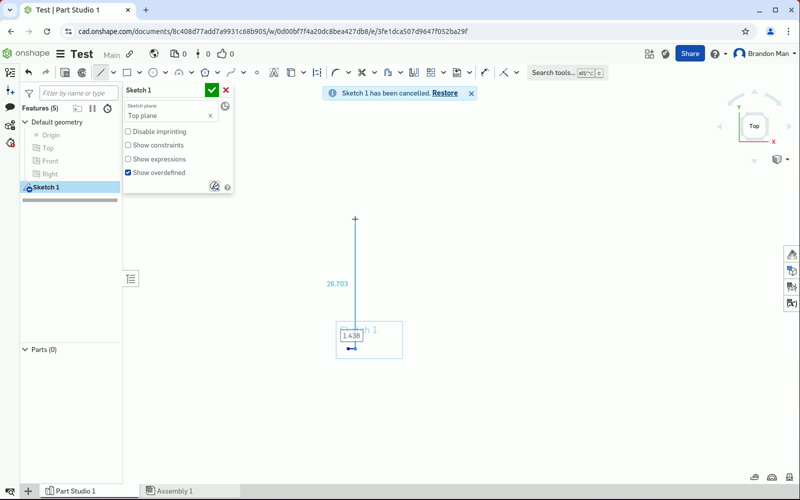
click(355, 218)
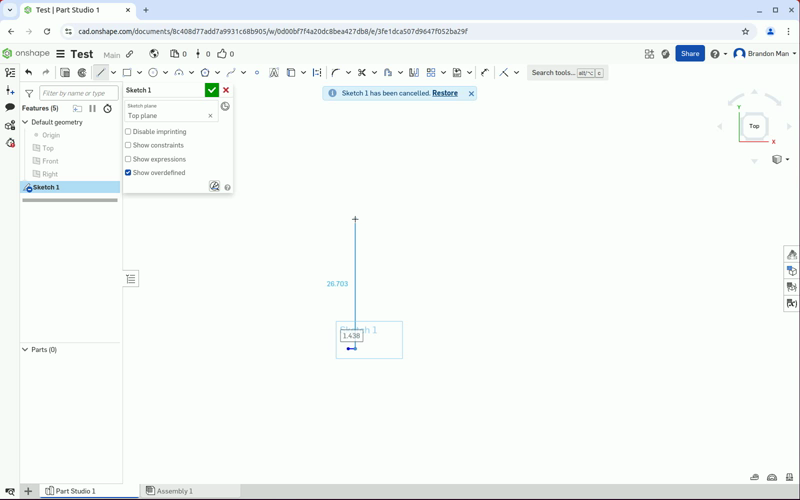
key_up(shift)
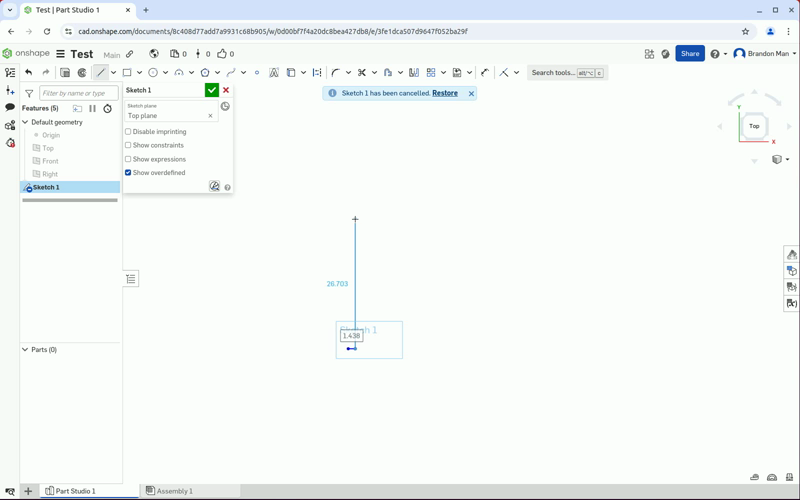
key_down(shift)
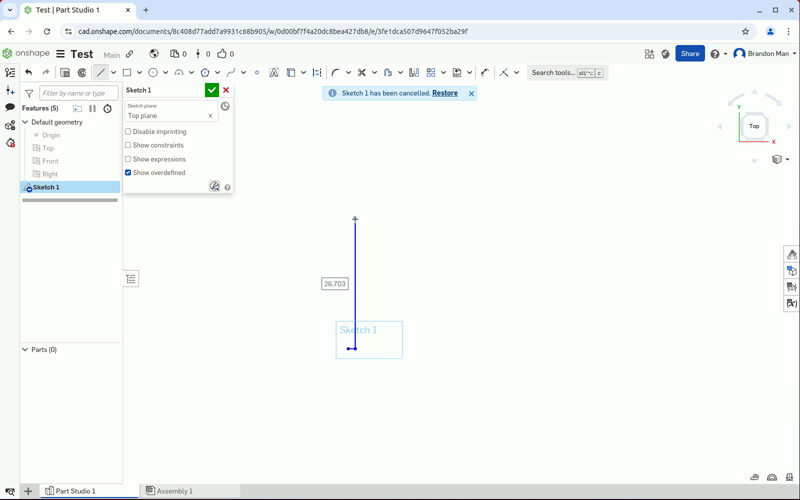
mouse_move(385, 218)
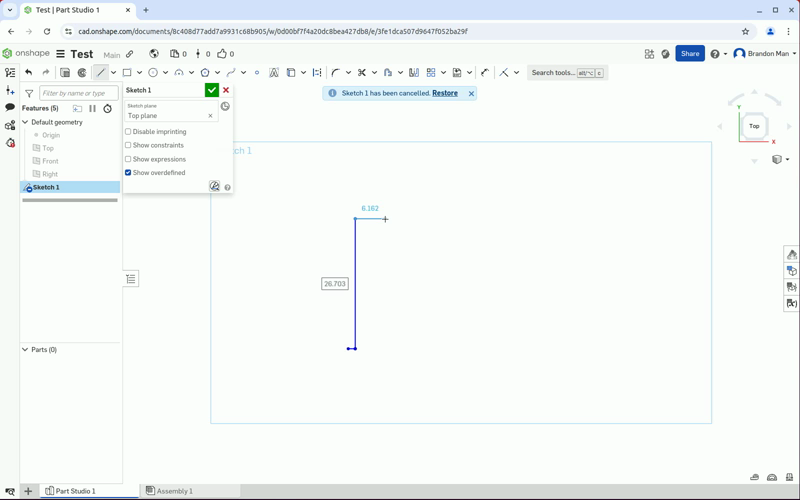
mouse_move(348, 218)
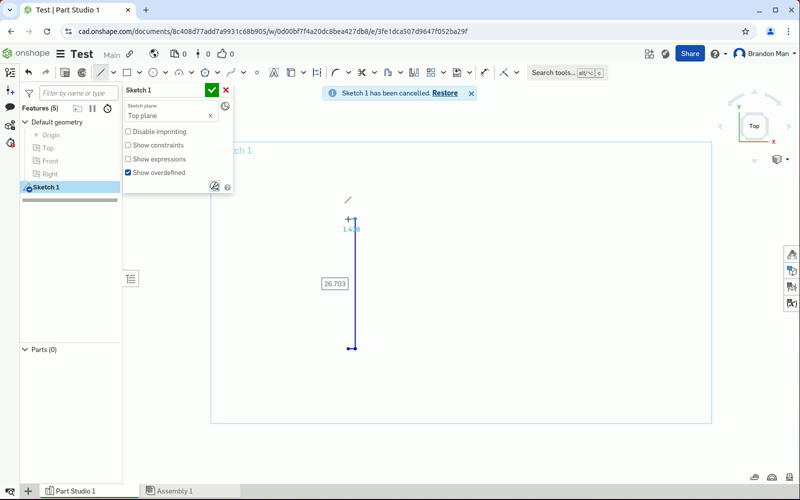
scroll(6)
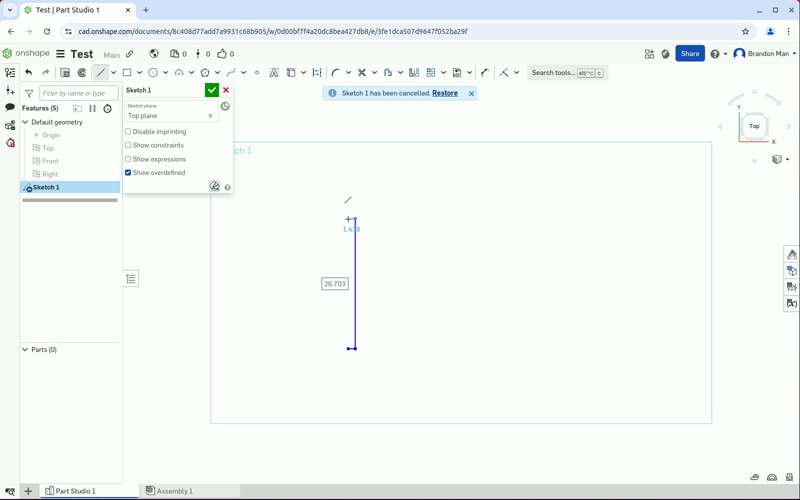
scroll(6)
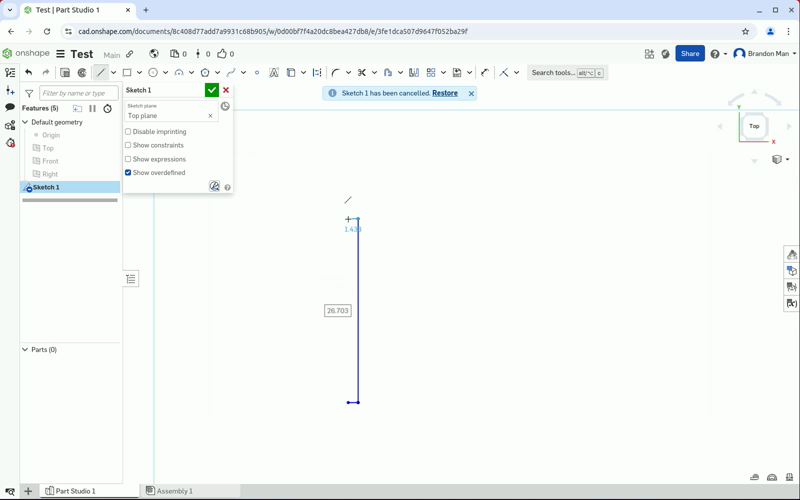
scroll(6)
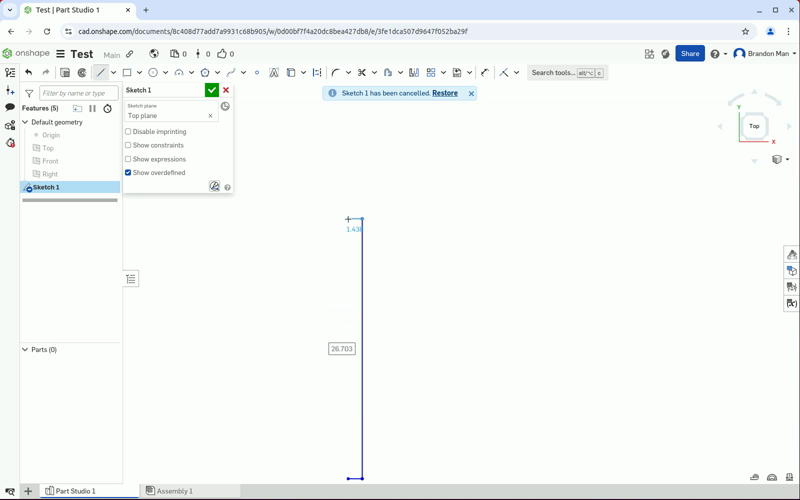
scroll(6)
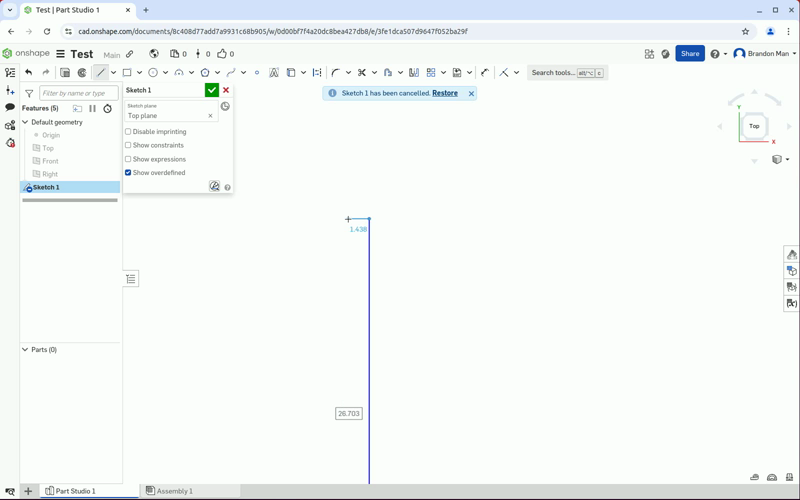
scroll(6)
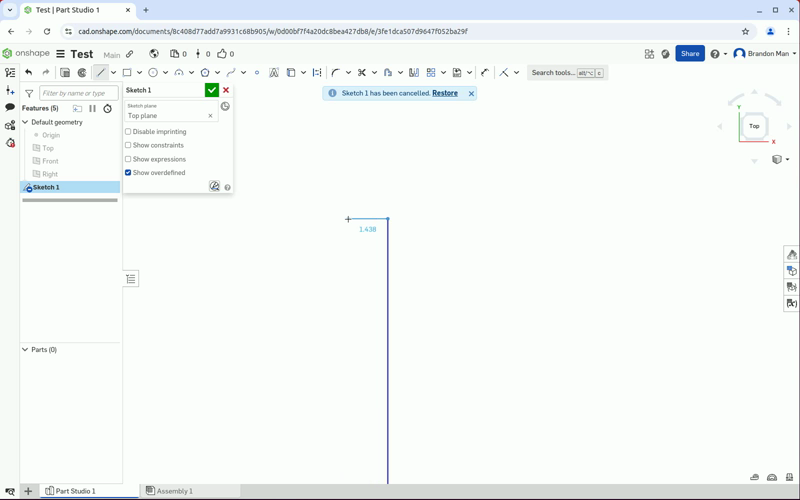
scroll(6)
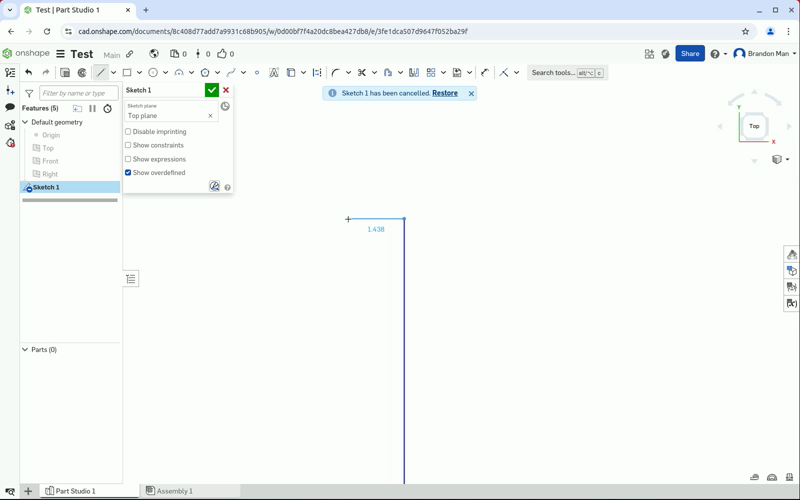
scroll(6)
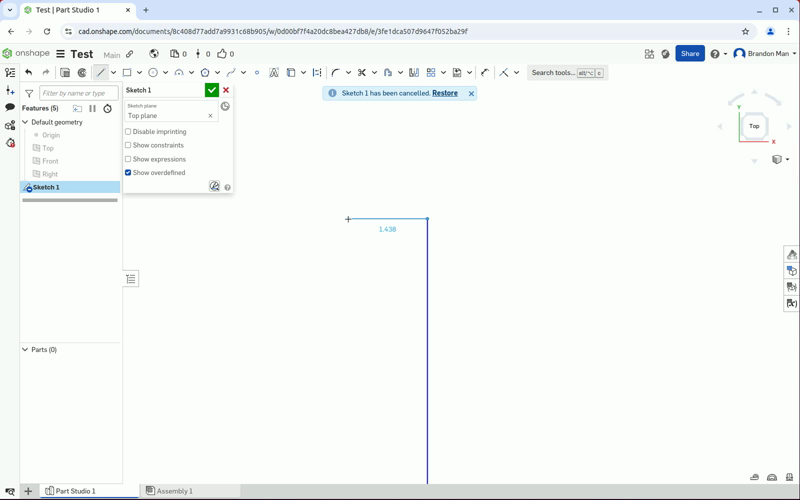
click(348, 218)
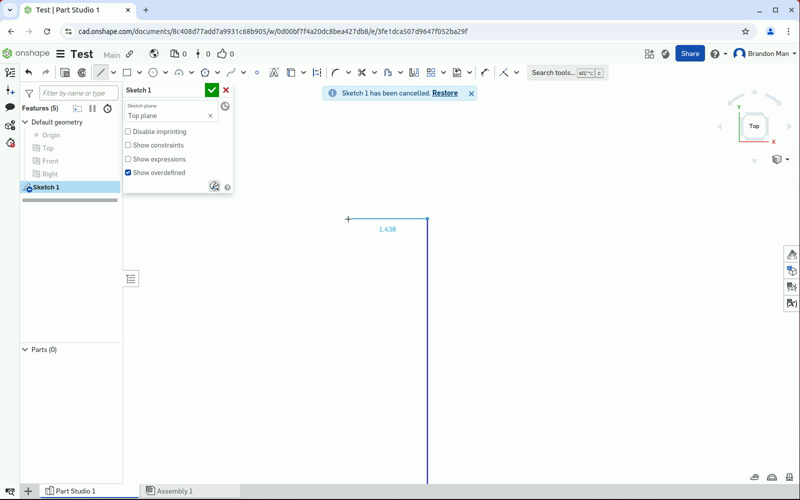
scroll(-6)
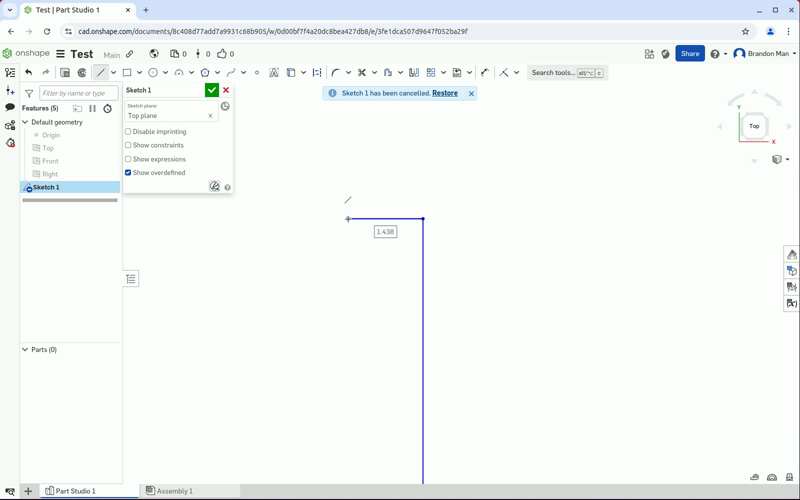
scroll(-6)
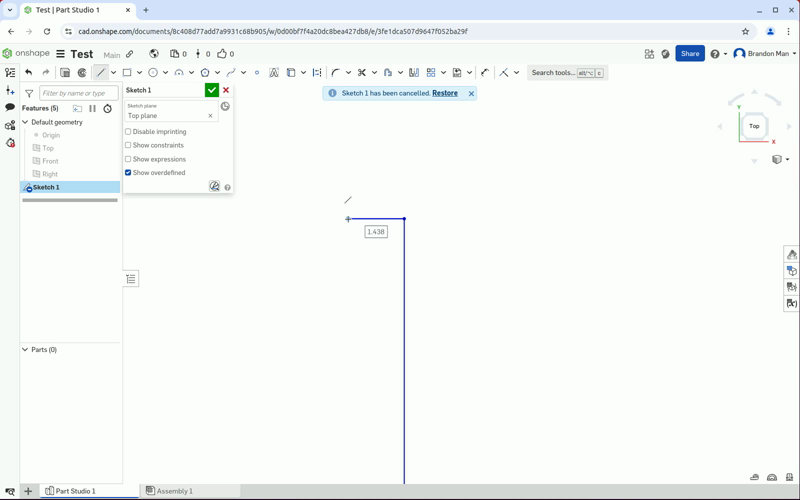
scroll(-6)
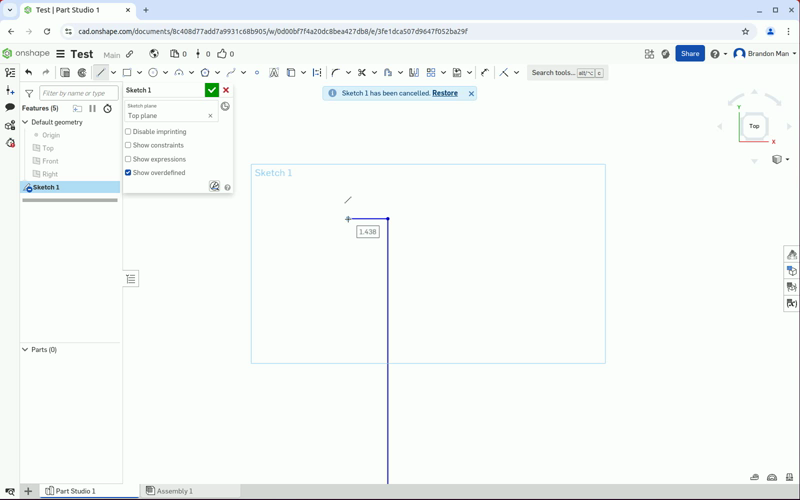
scroll(-6)
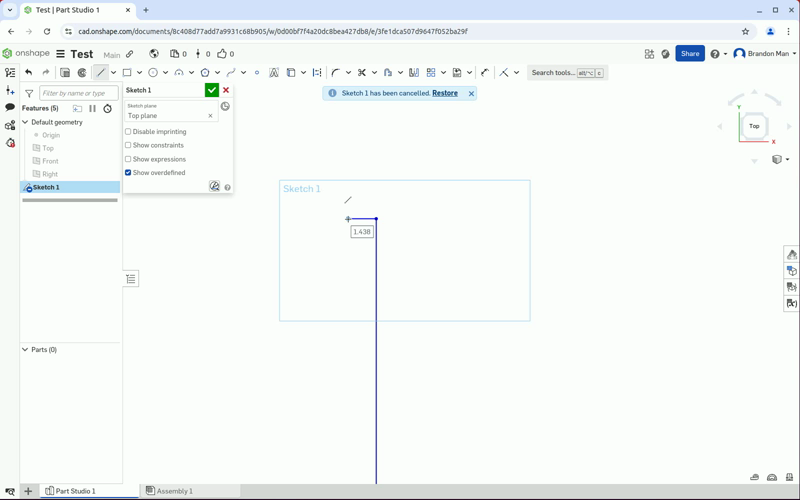
scroll(-6)
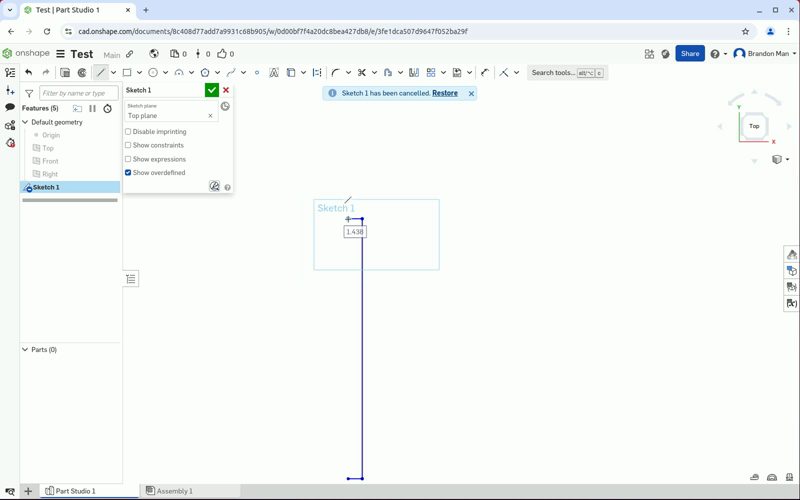
scroll(-6)
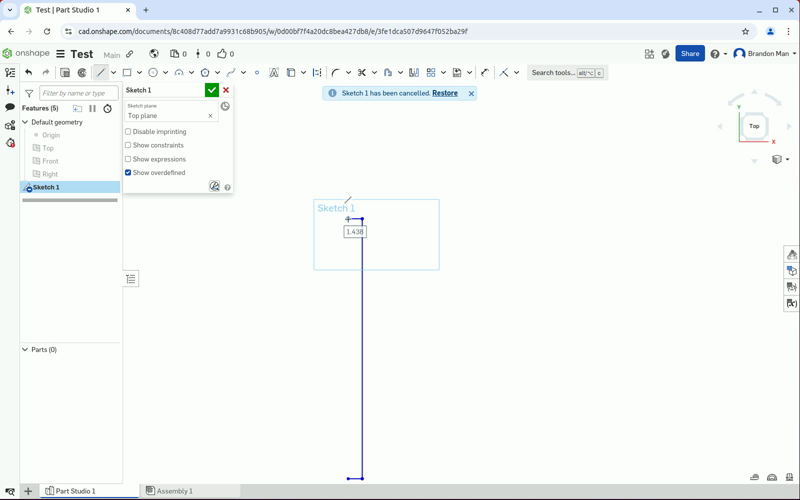
scroll(-6)
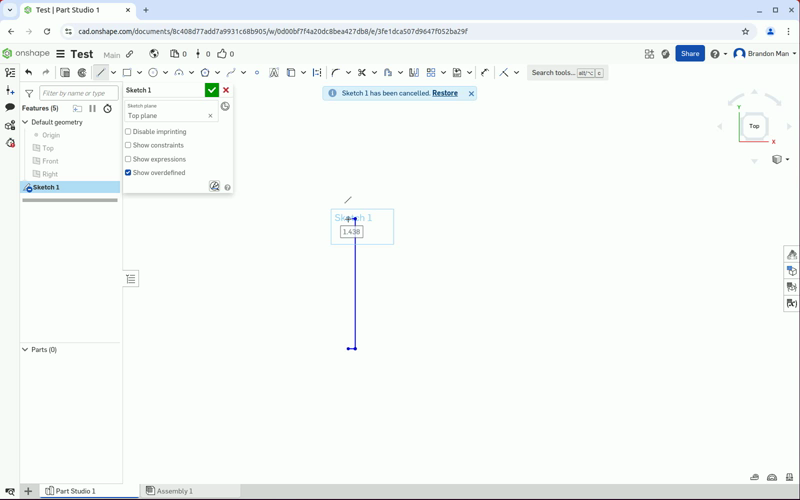
key_up(shift)
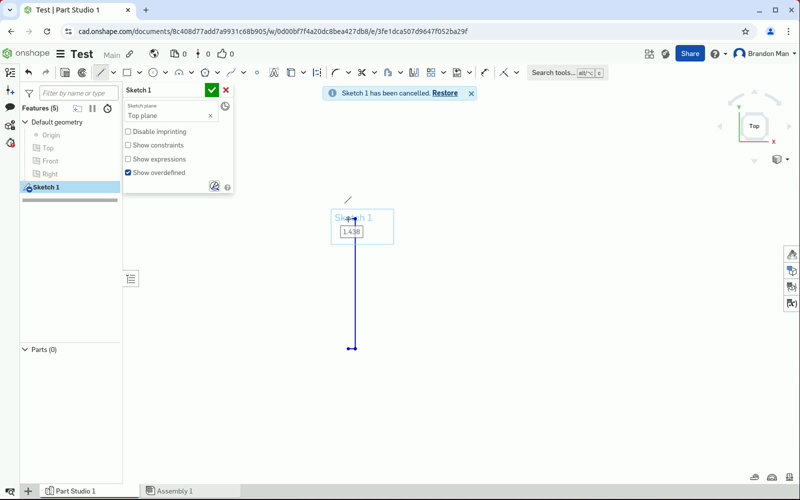
key_down(shift)
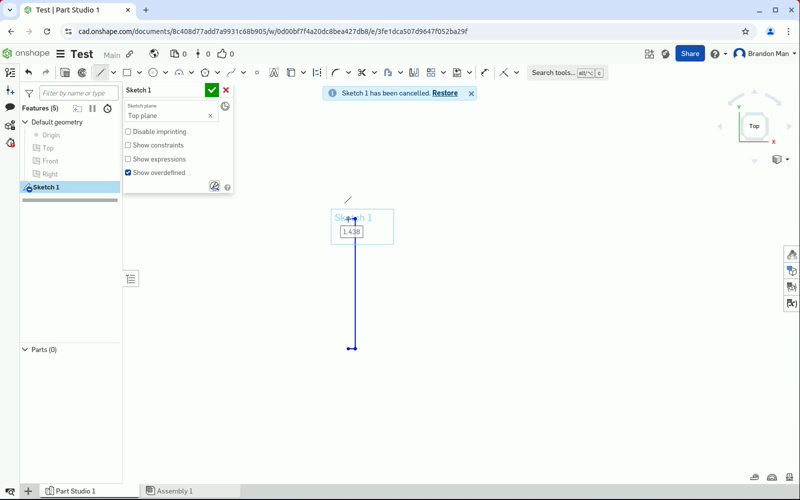
mouse_move(348, 348)
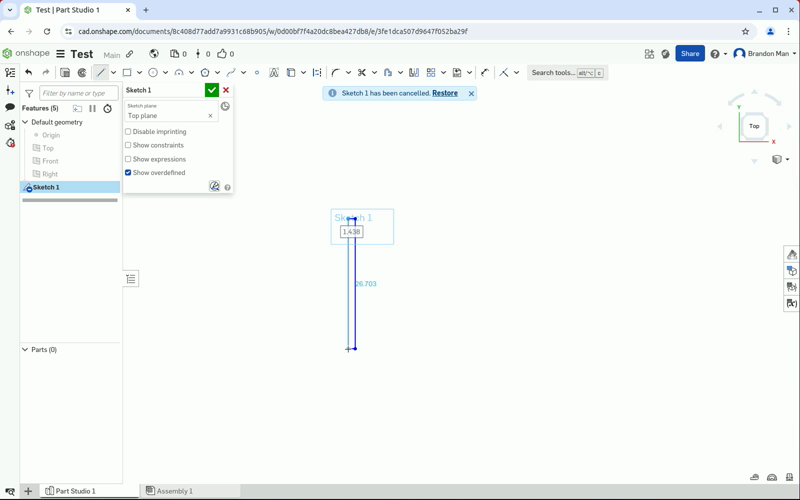
key_up(shift)
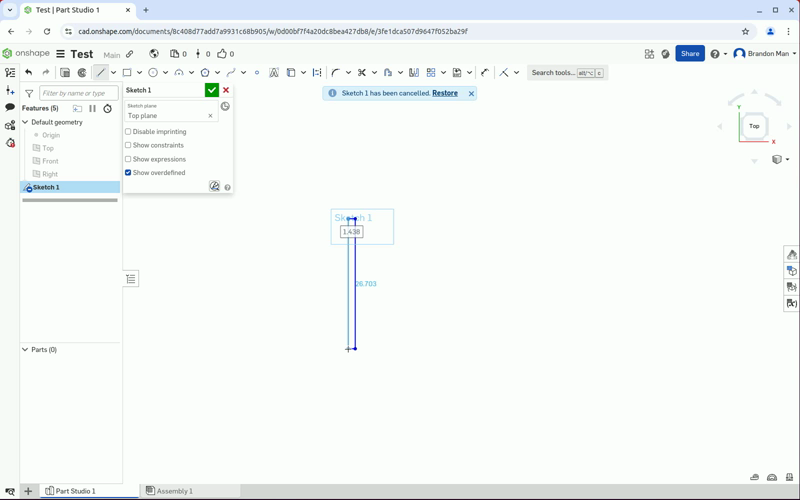
click(348, 348)
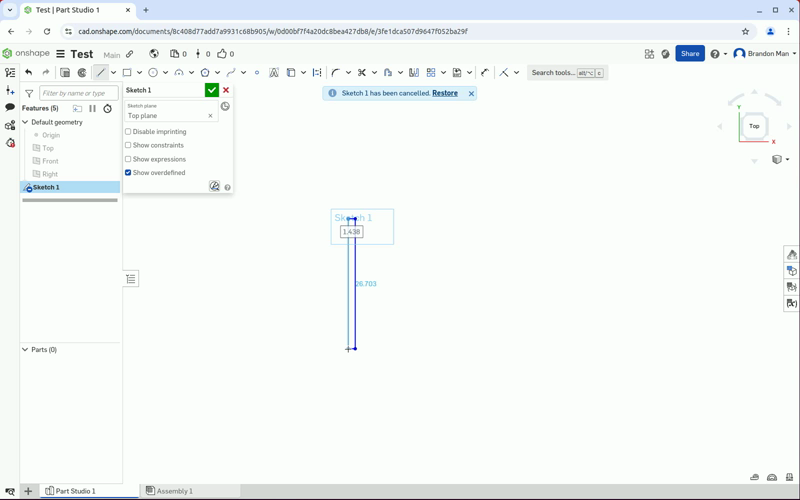
key(esc)
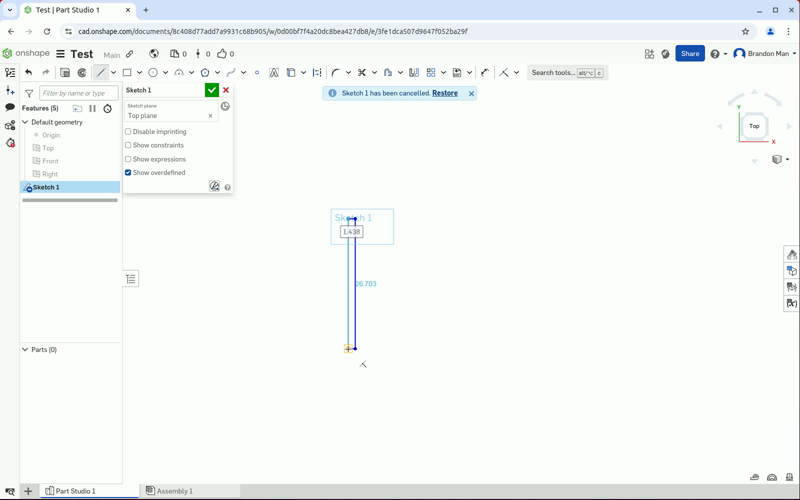
mouse_move(349, 232)
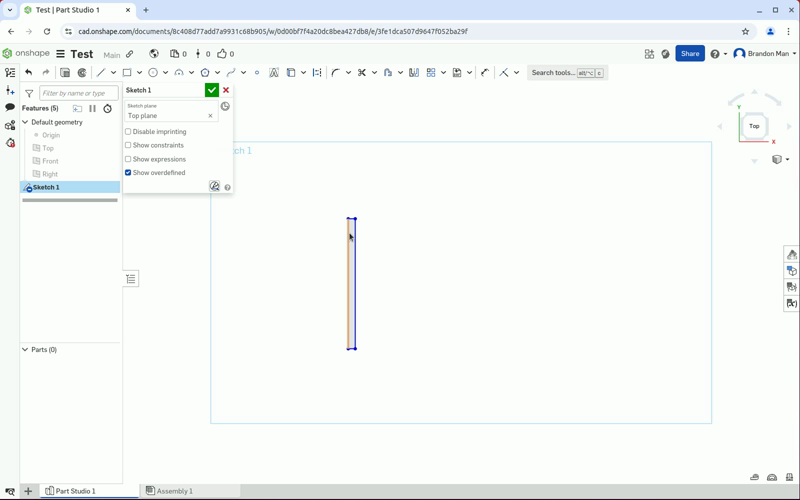
scroll(6)
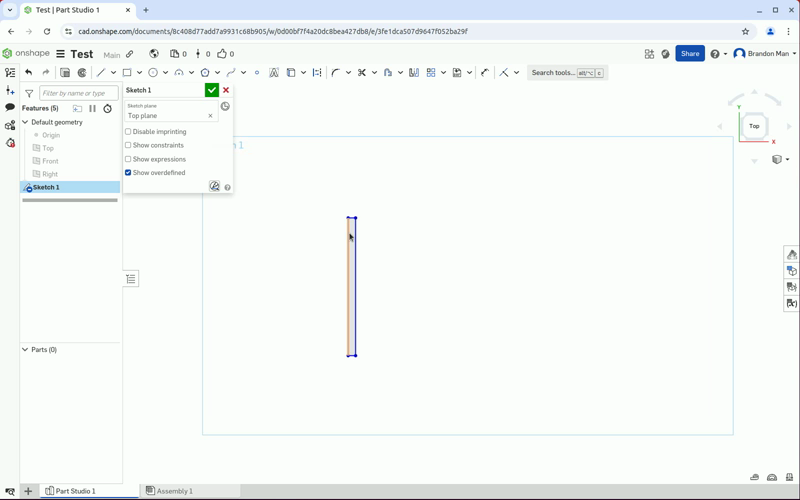
scroll(6)
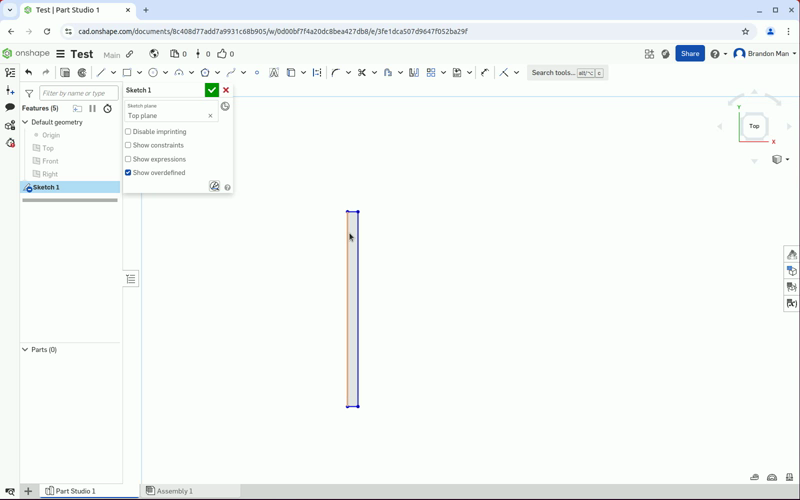
scroll(6)
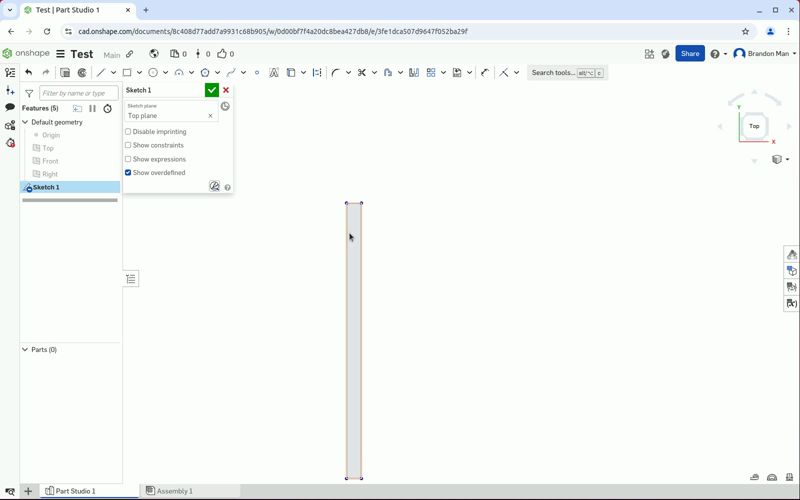
scroll(6)
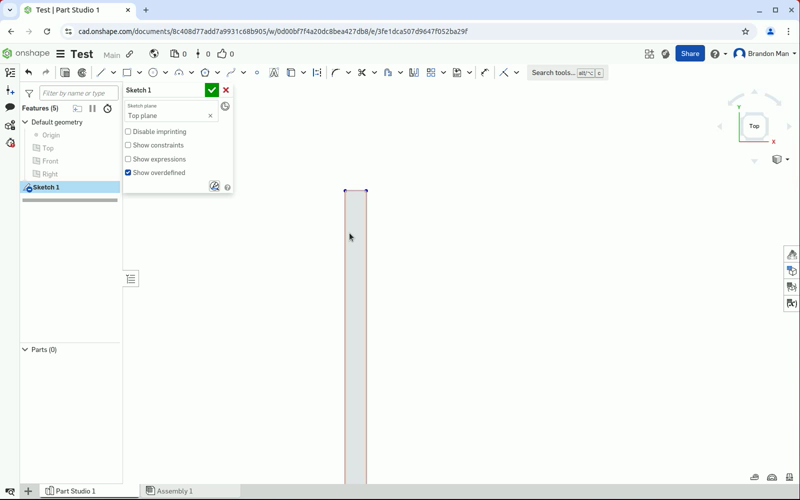
scroll(6)
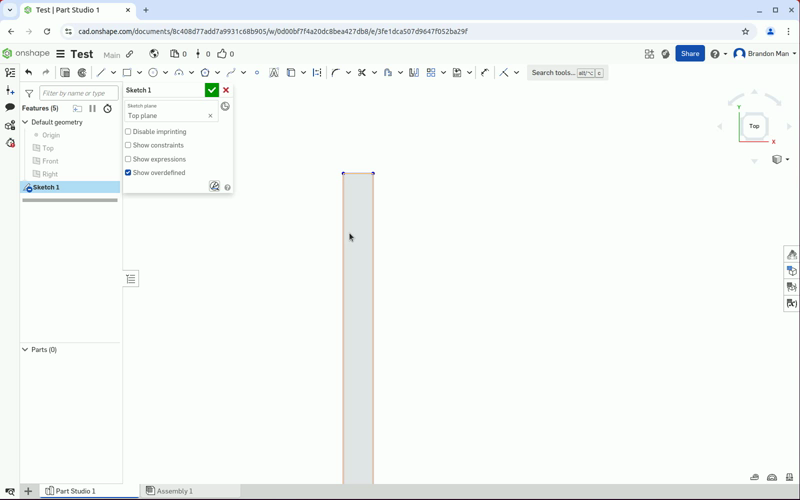
scroll(6)
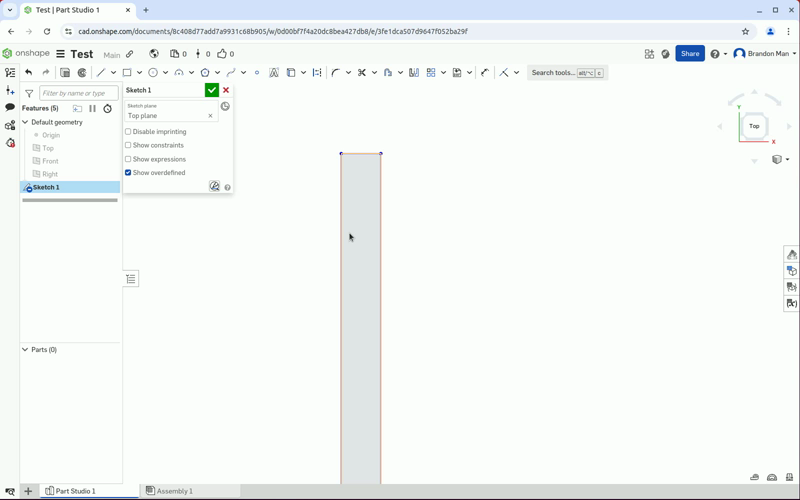
scroll(6)
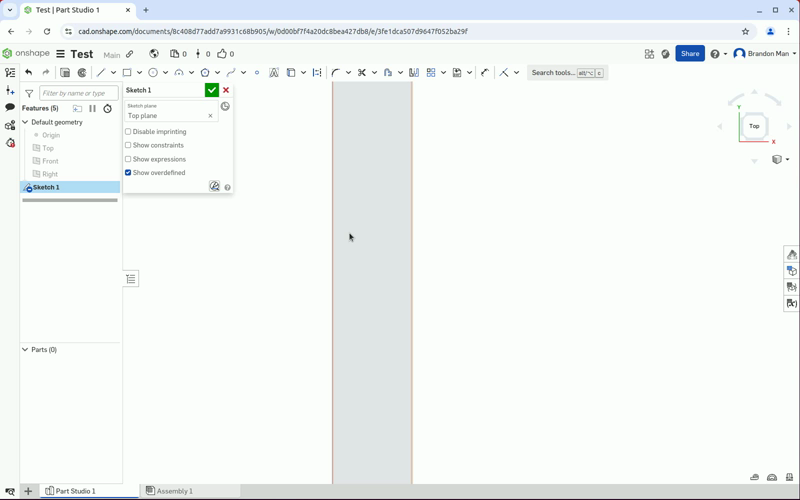
click(349, 232)
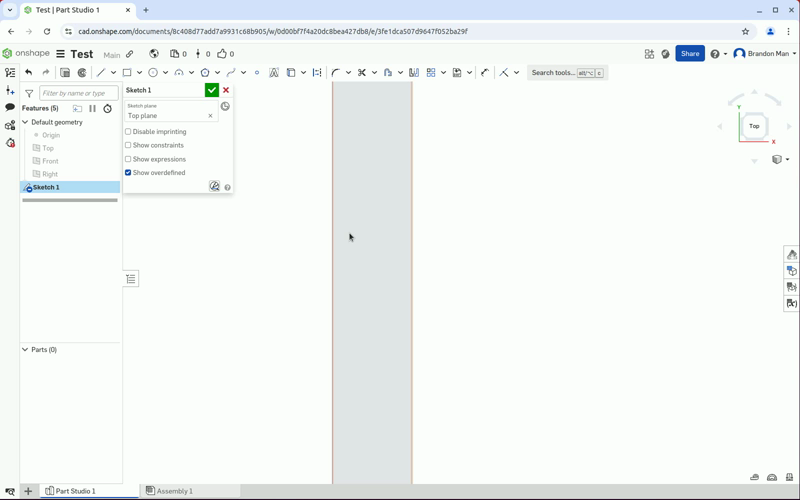
scroll(-6)
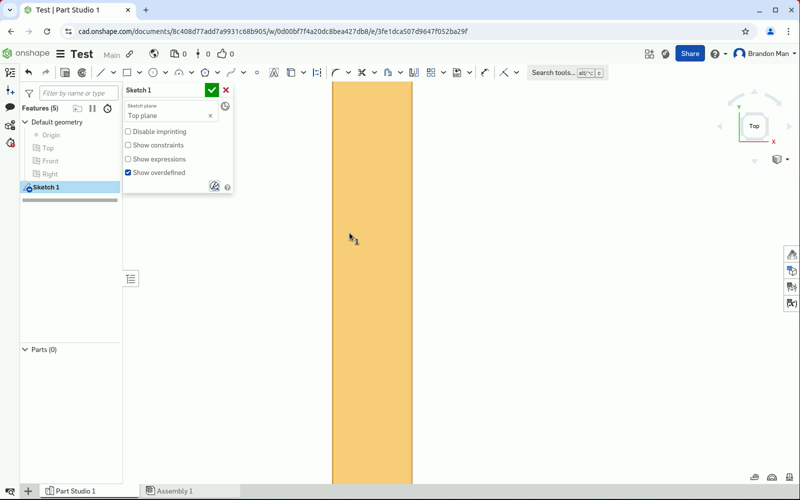
scroll(-6)
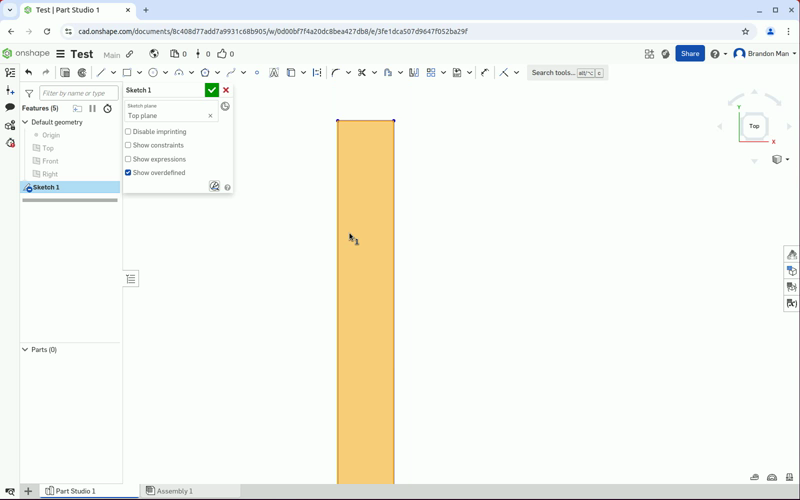
scroll(-6)
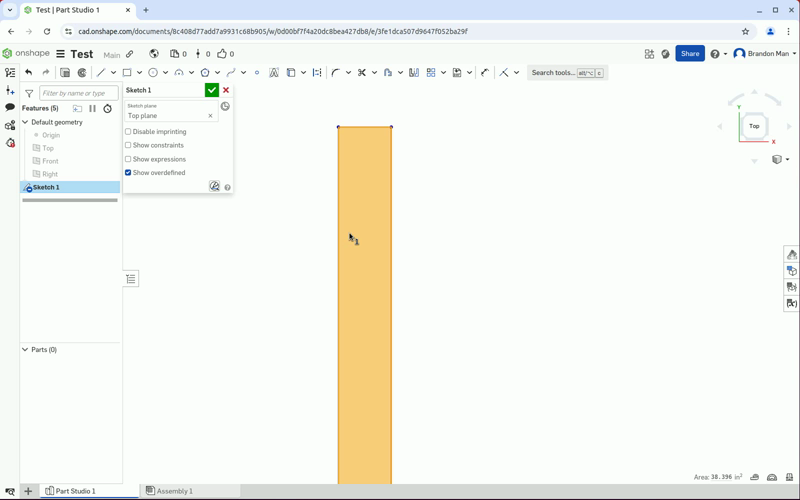
scroll(-6)
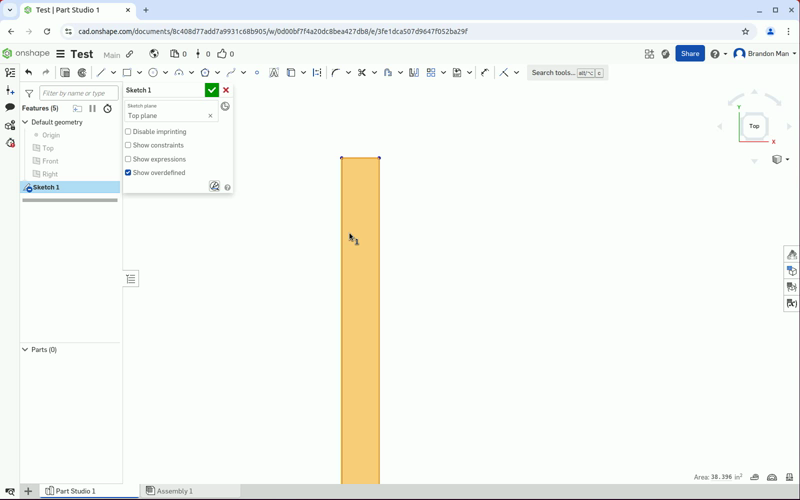
scroll(-6)
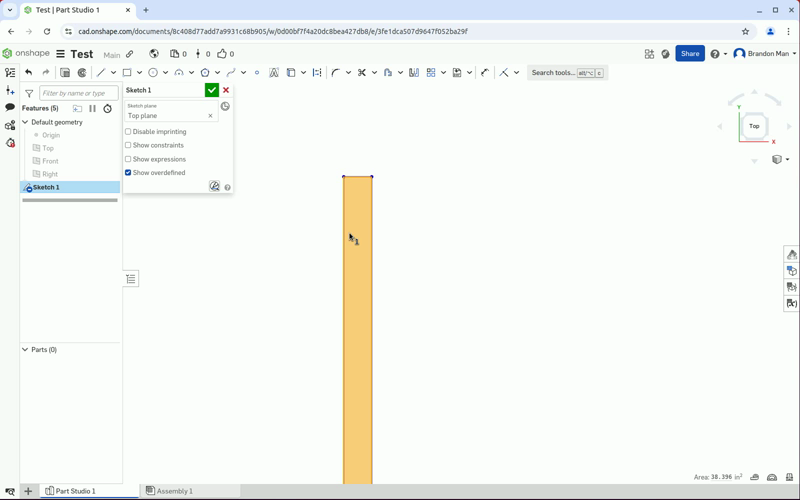
scroll(-6)
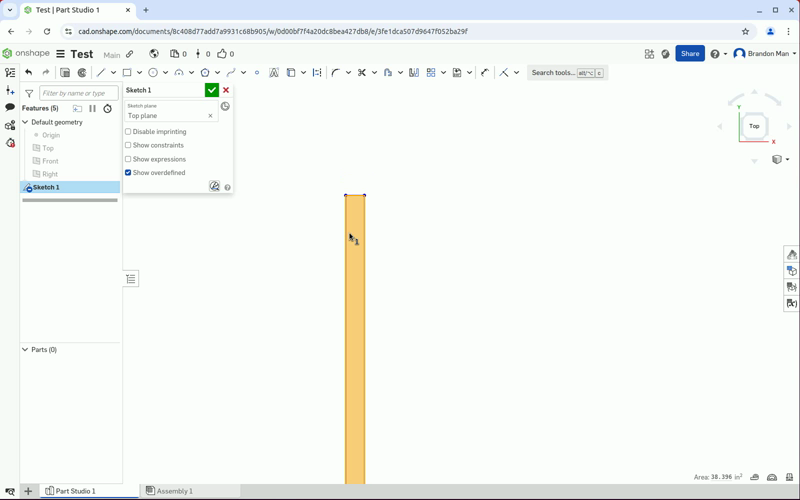
scroll(-6)
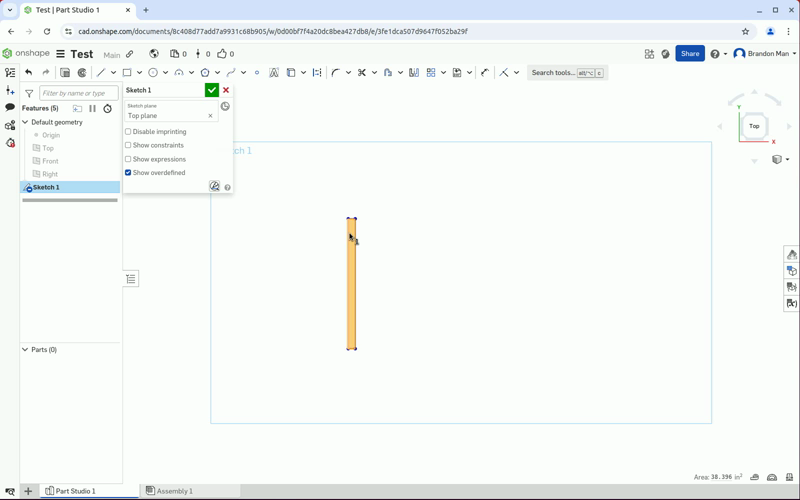
mouse_move(73, 352)
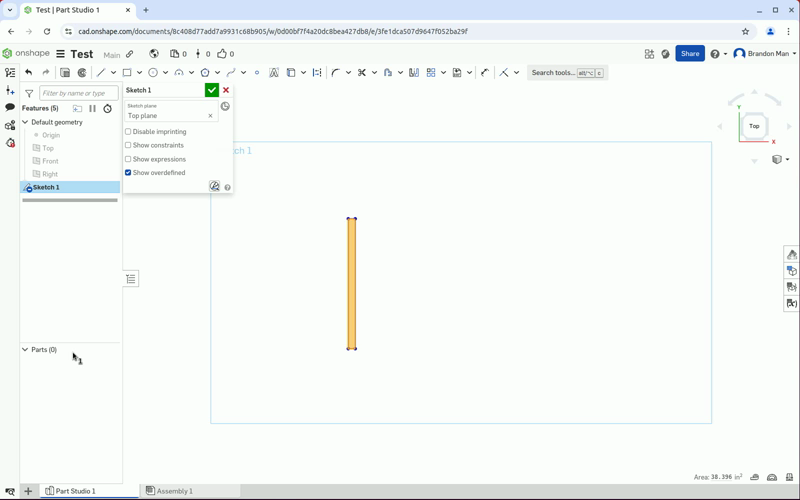
key(shift+y)
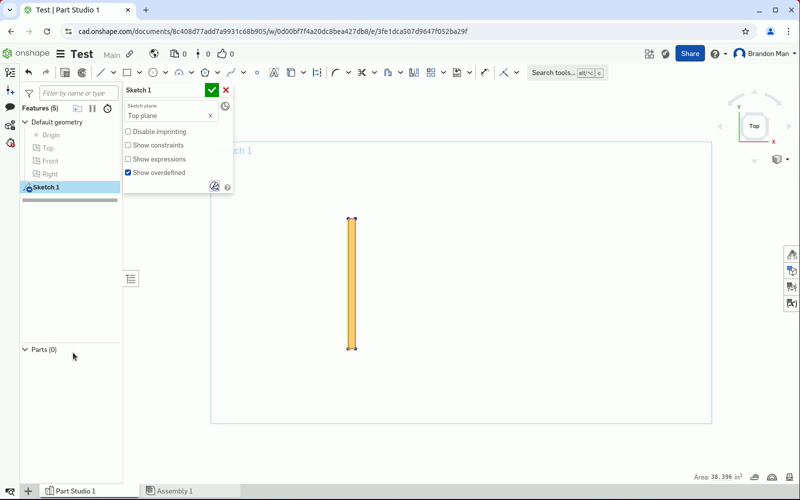
key(shift+e)
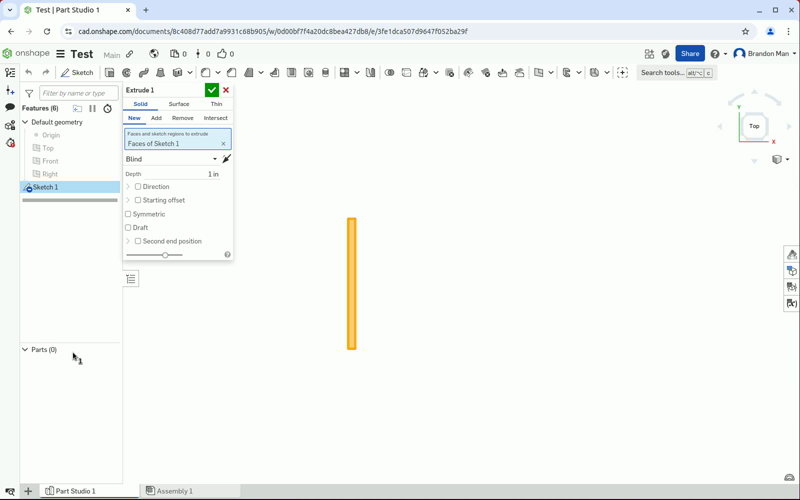
mouse_move(143, 106)
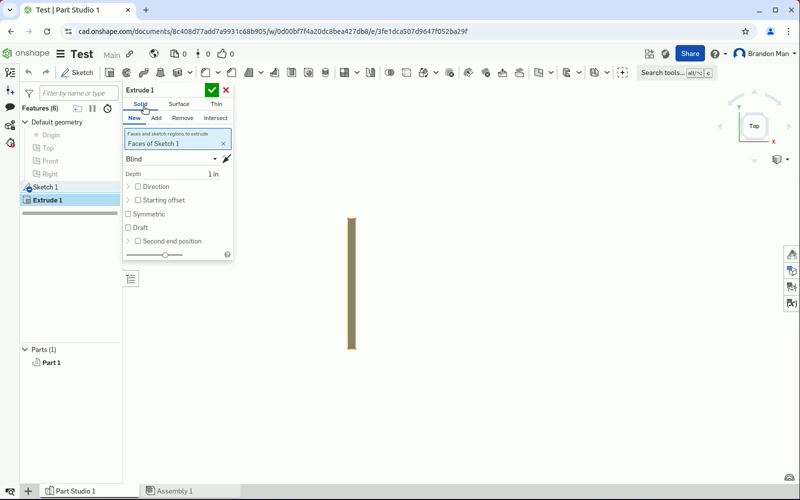
click(143, 106)
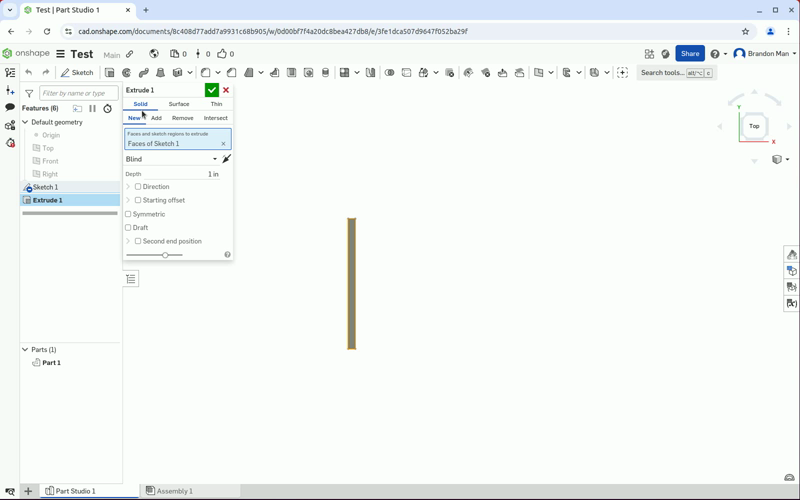
mouse_move(137, 120)
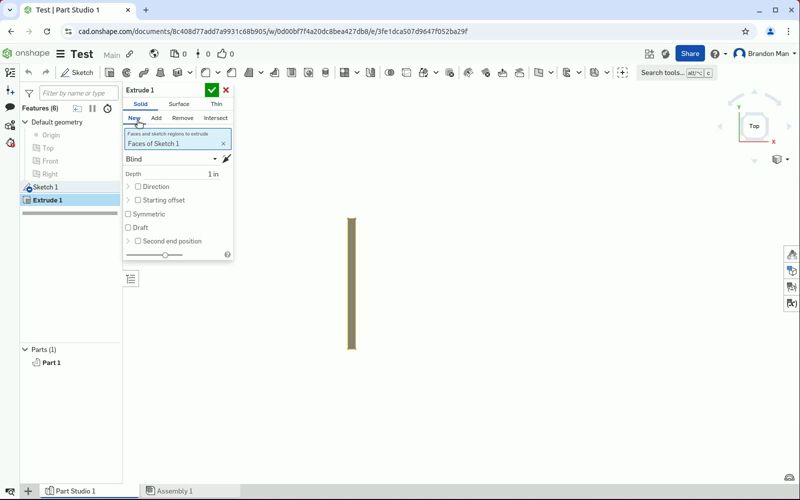
click(137, 120)
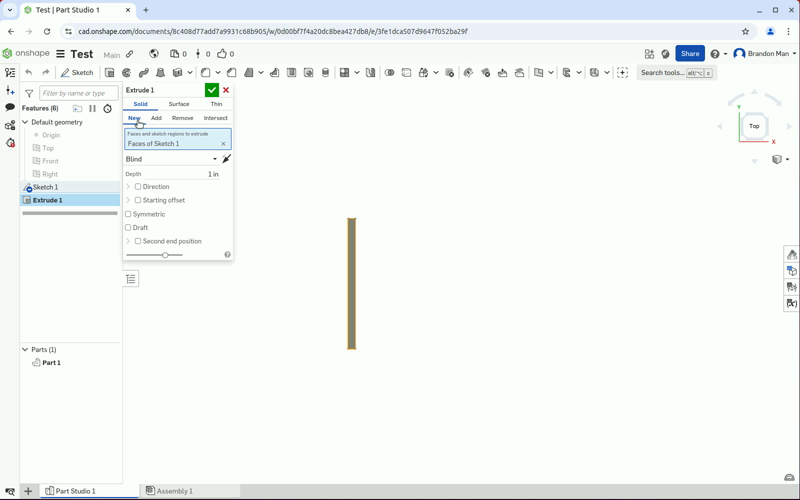
key(tab, 4)
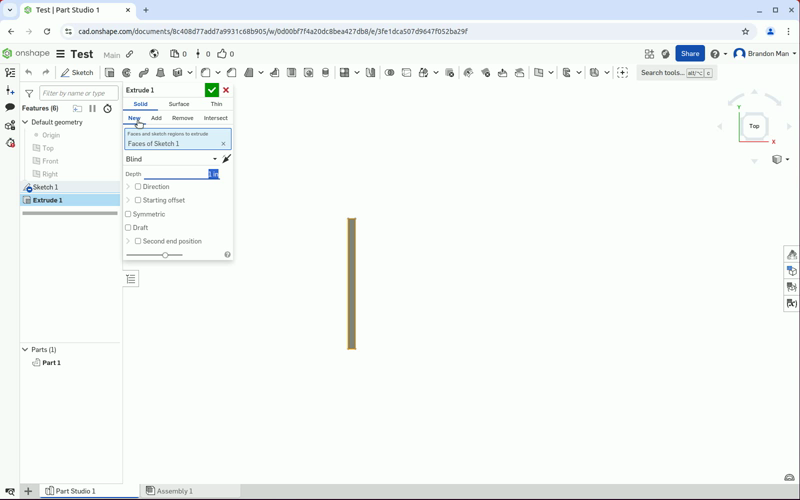
text(1.444)
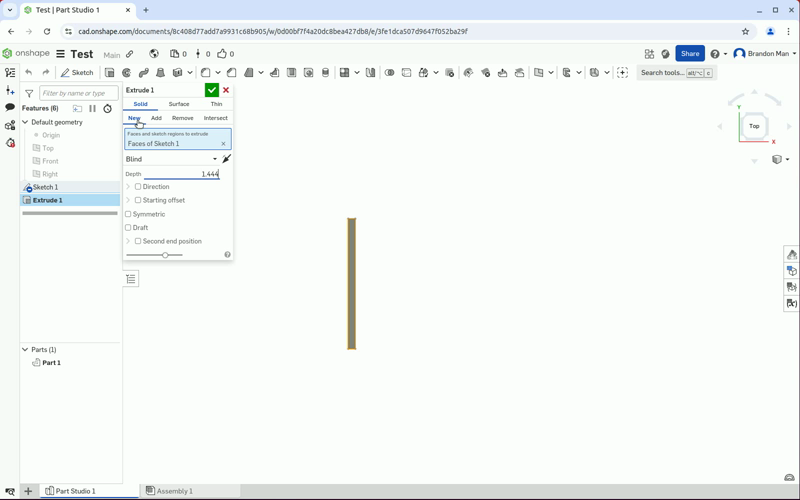
key(enter)
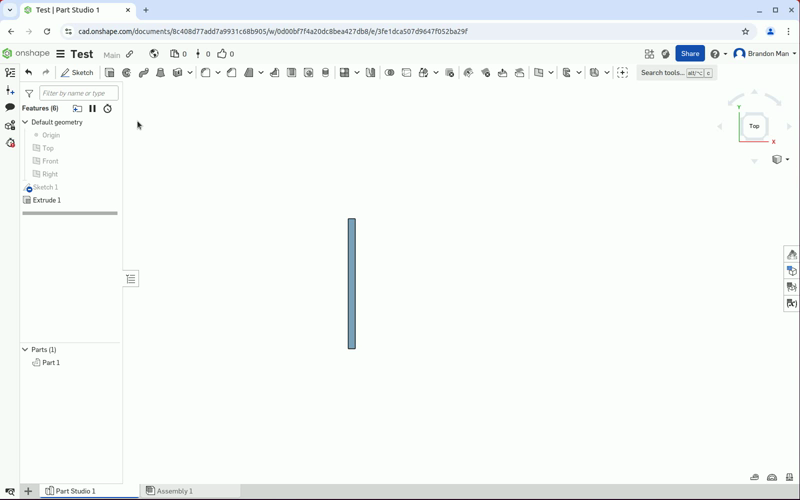
key(shift+h)
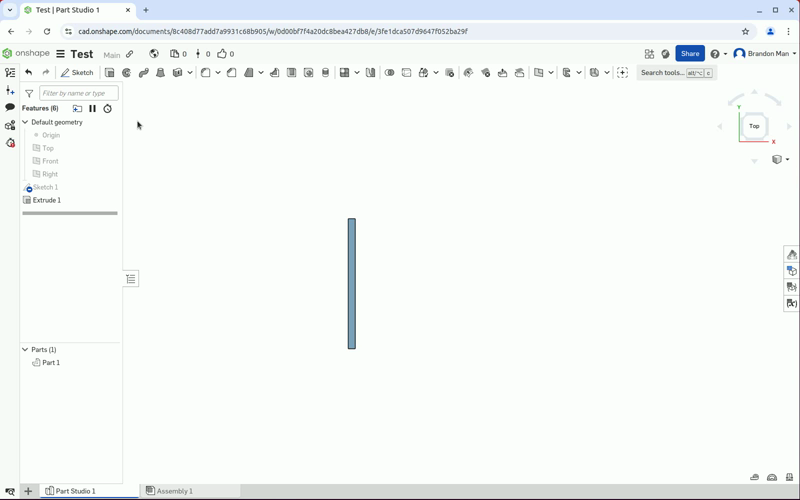
key(shift+h)
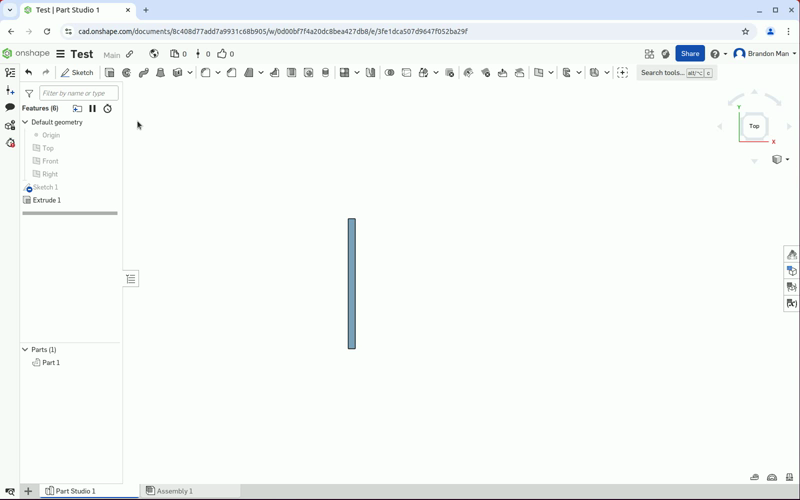
mouse_move(73, 189)
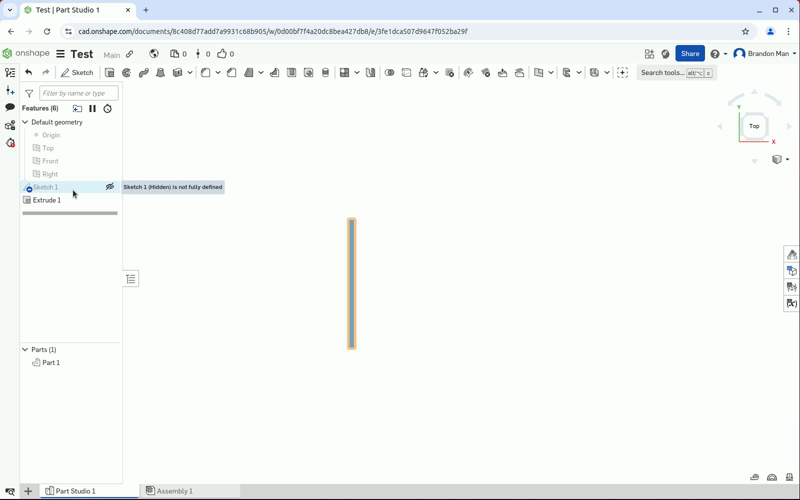
click(73, 189)
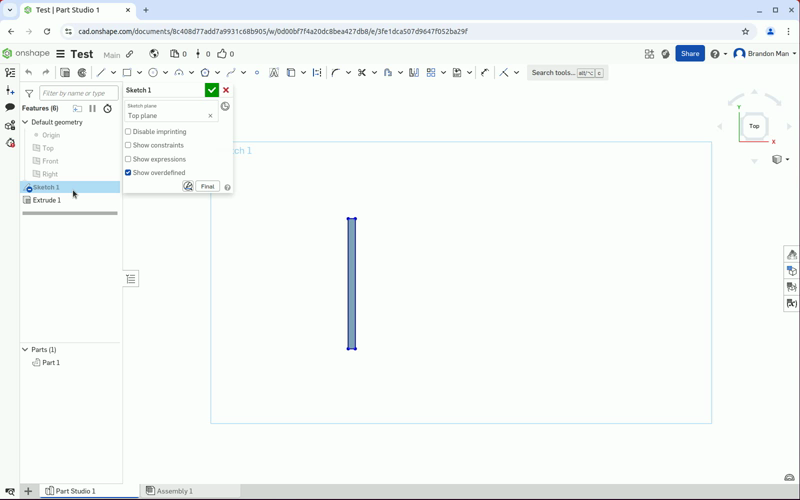
mouse_move(229, 92)
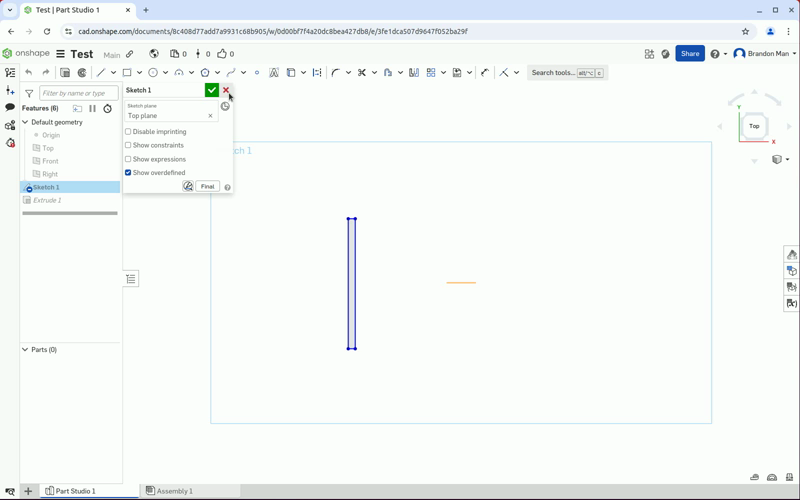
click(229, 92)
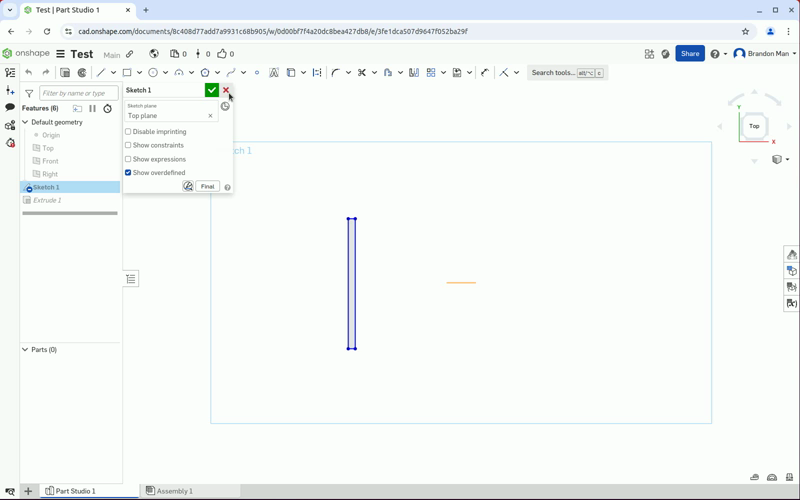
key(shift+s)
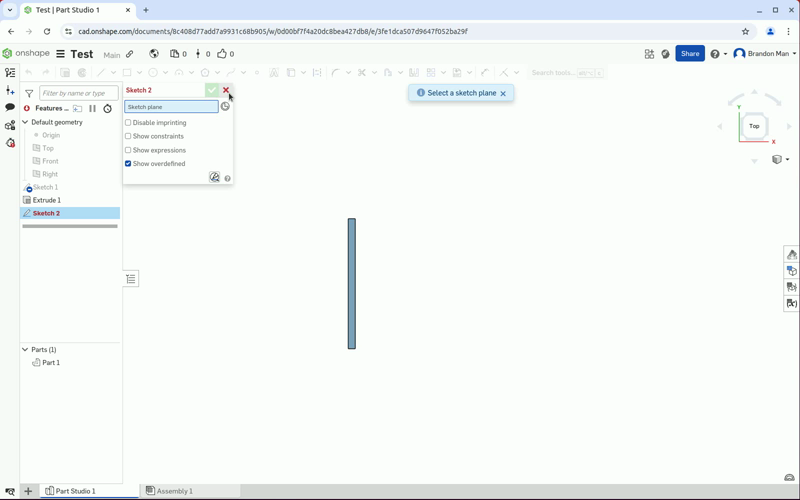
mouse_move(73, 150)
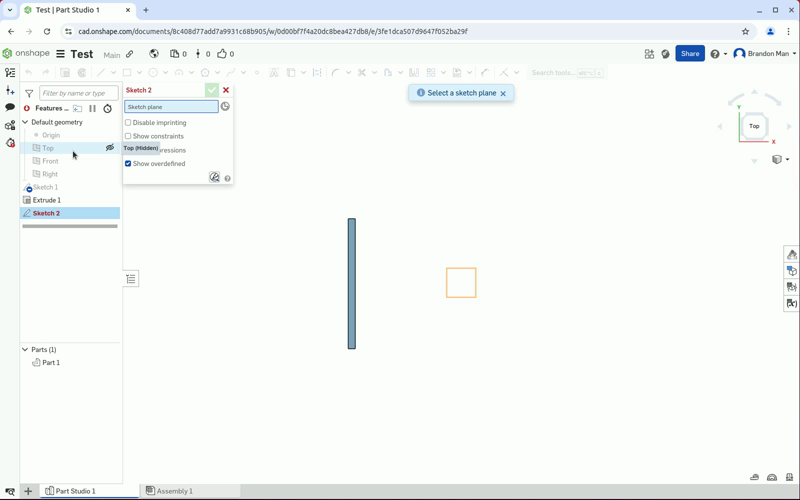
click(73, 150)
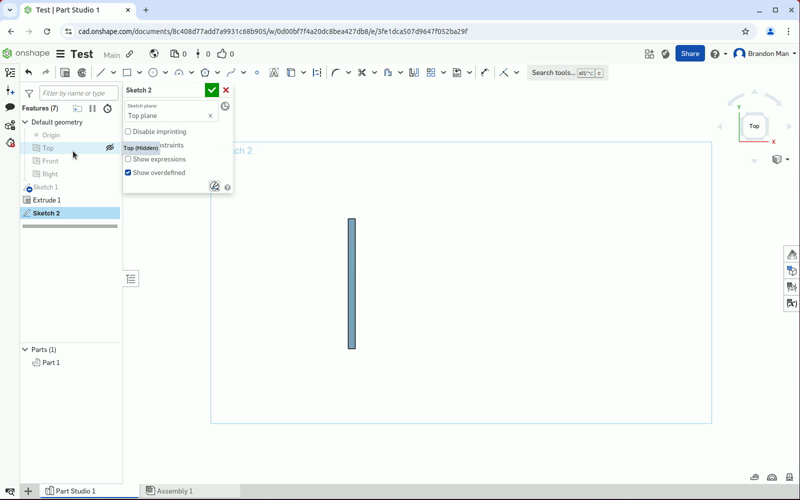
mouse_move(73, 352)
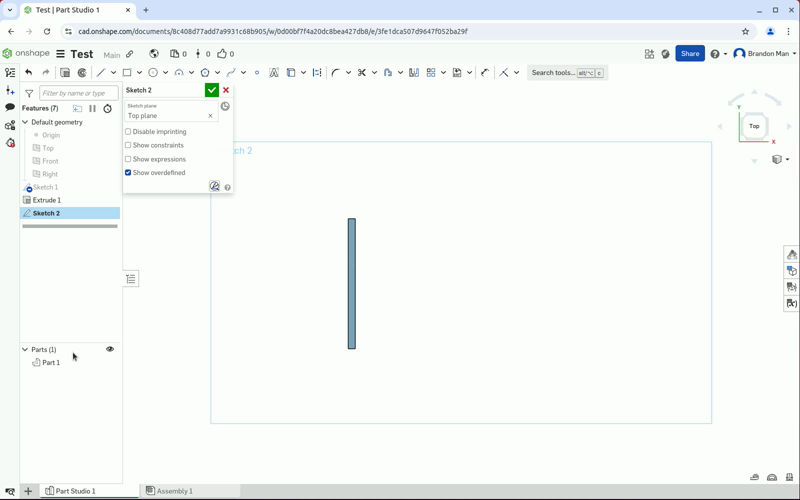
key(y)
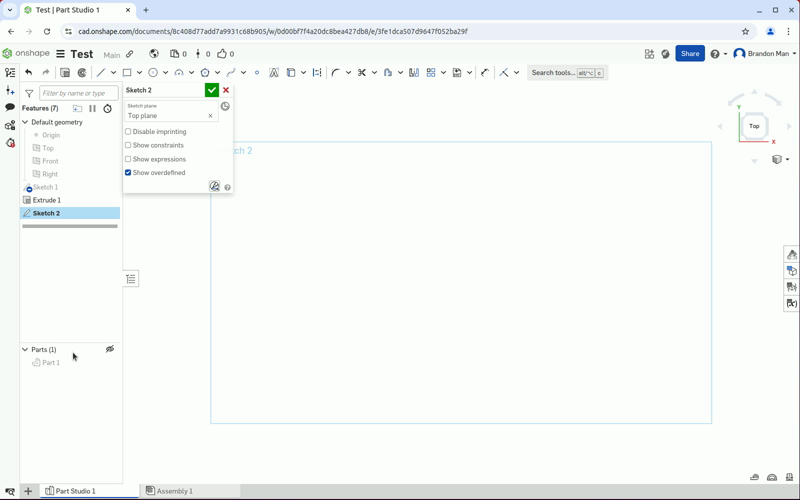
key(l)
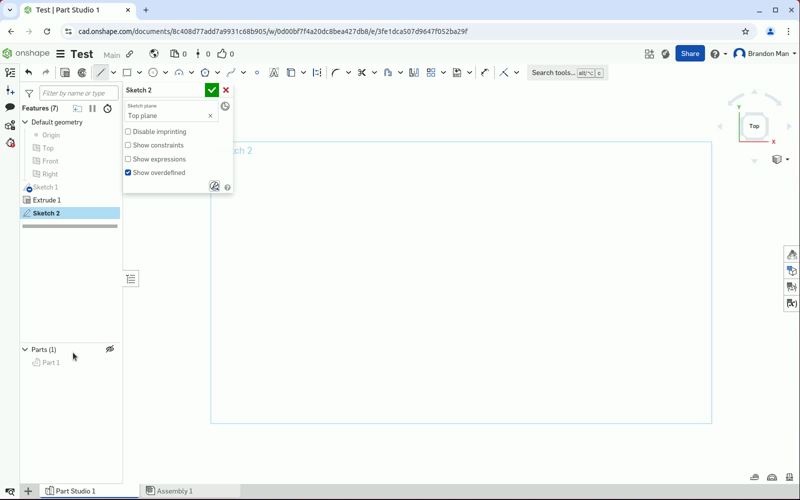
key_down(shift)
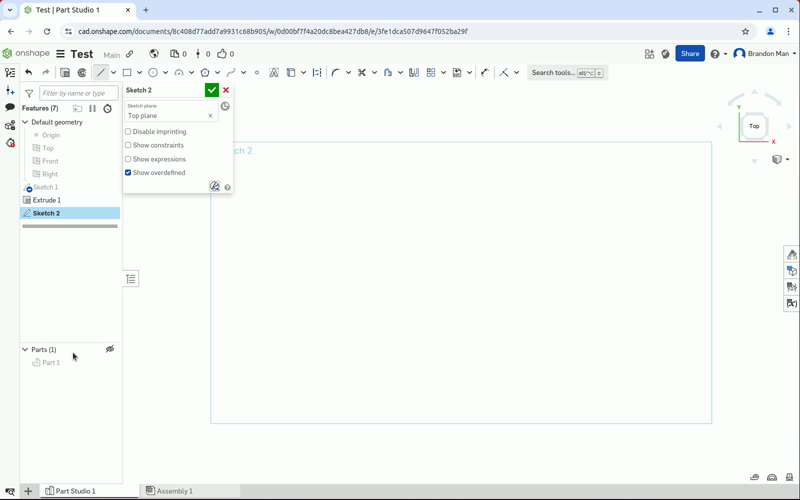
mouse_move(566, 348)
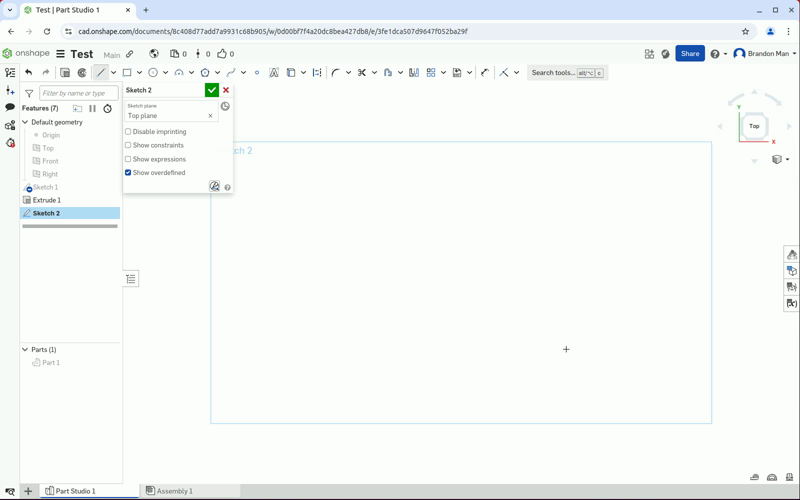
click(566, 348)
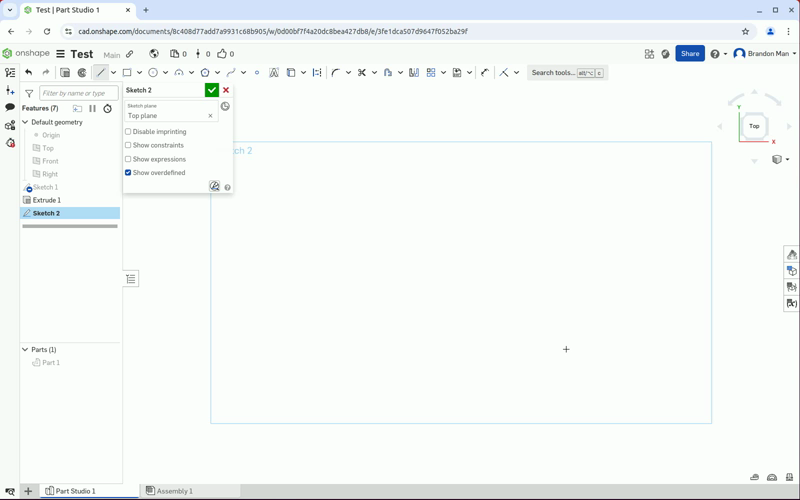
key_up(shift)
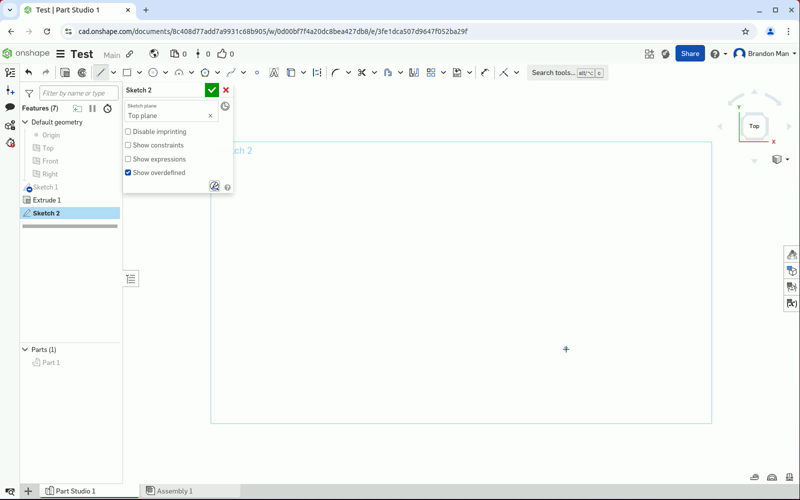
key_down(shift)
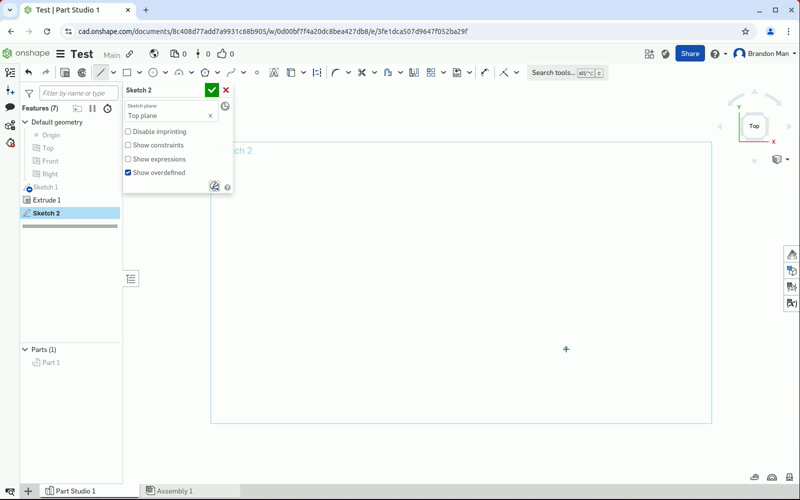
mouse_move(589, 348)
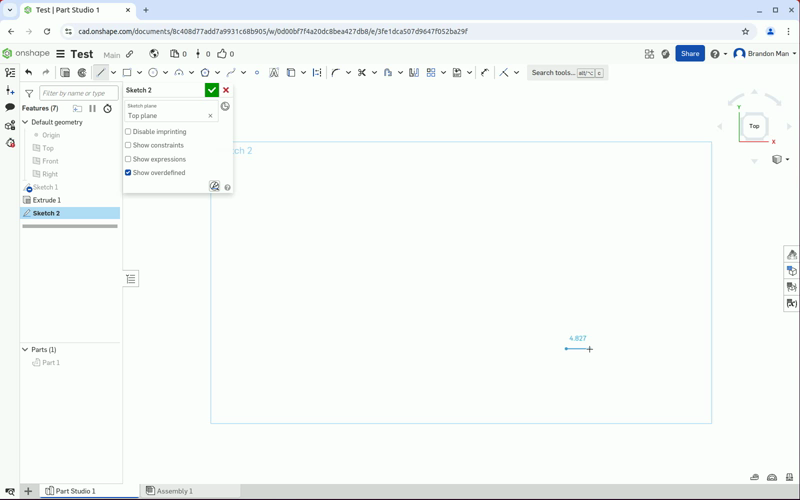
mouse_move(573, 348)
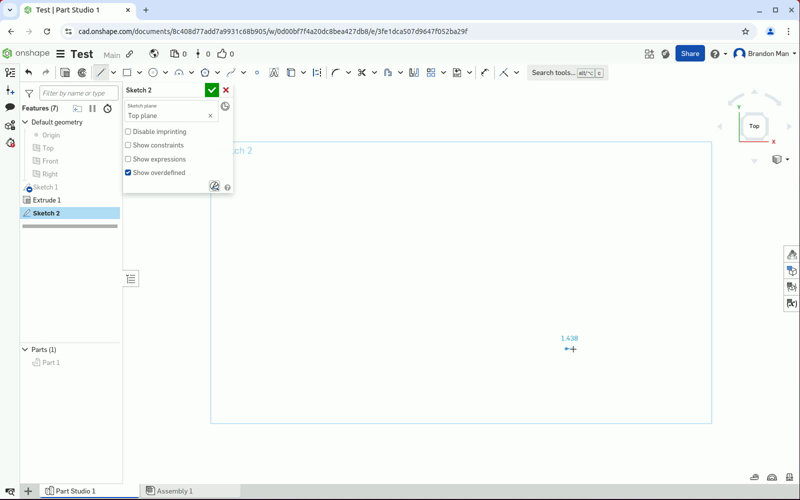
scroll(6)
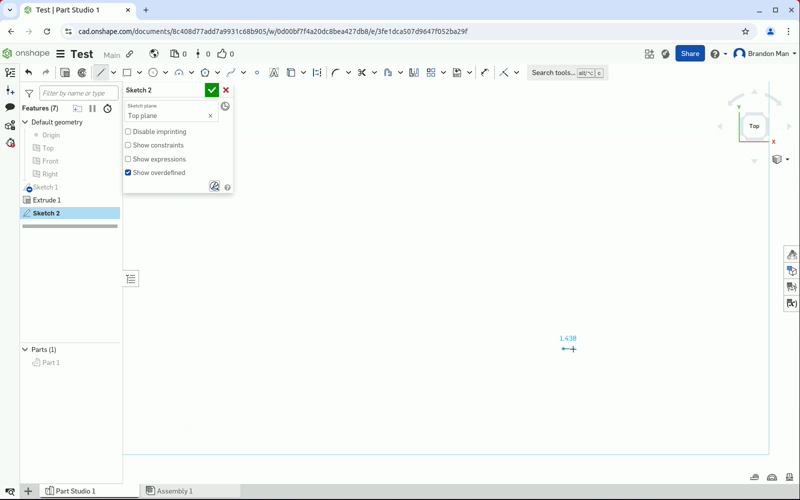
scroll(6)
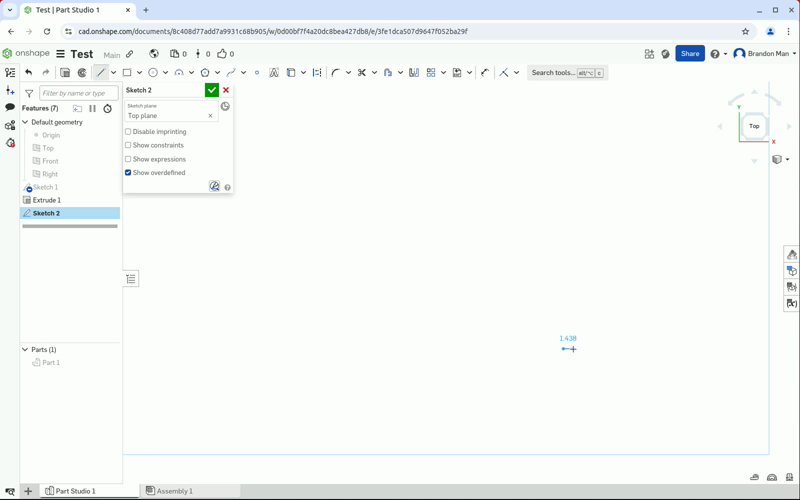
scroll(6)
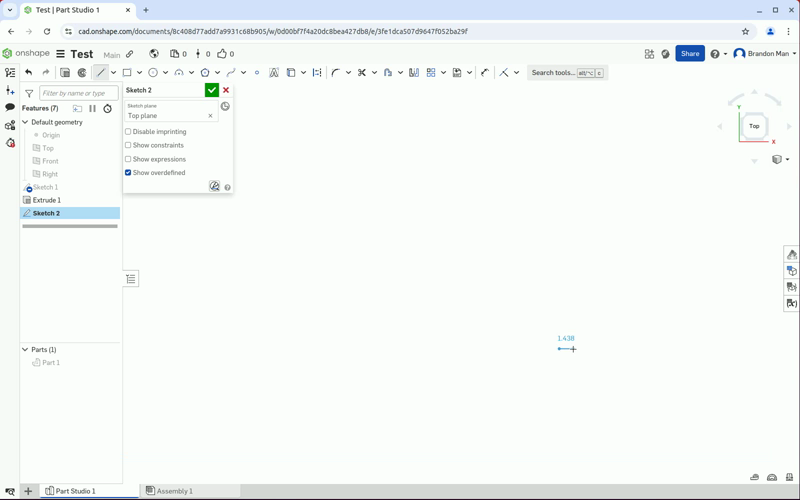
scroll(6)
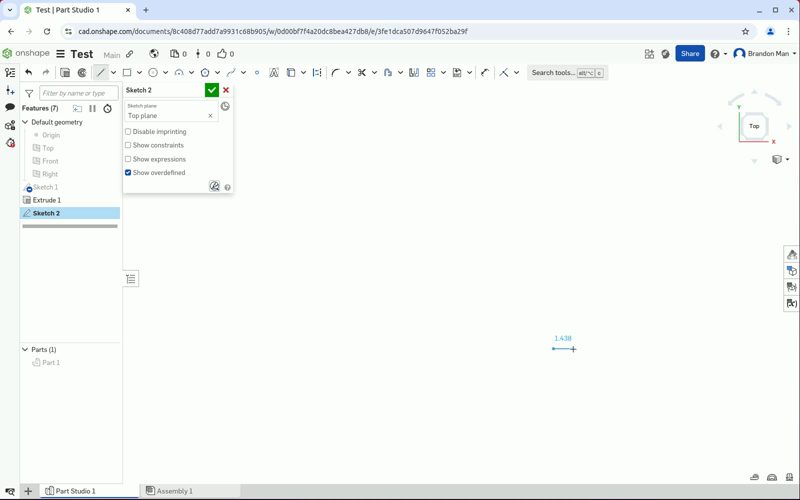
scroll(6)
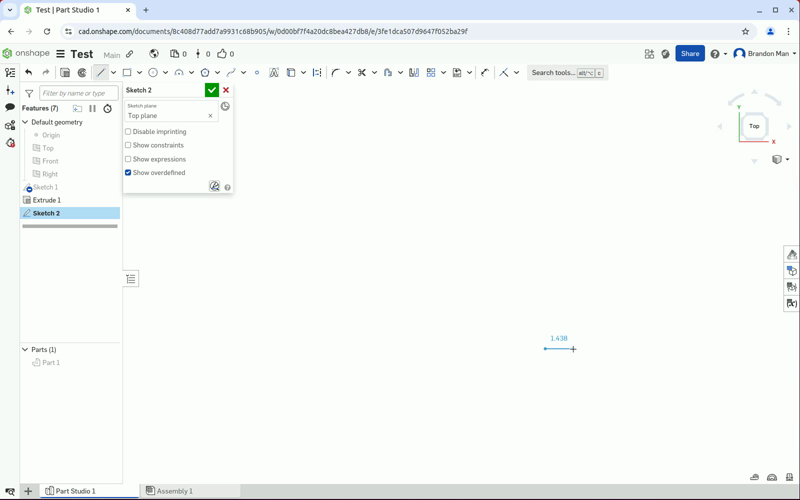
scroll(6)
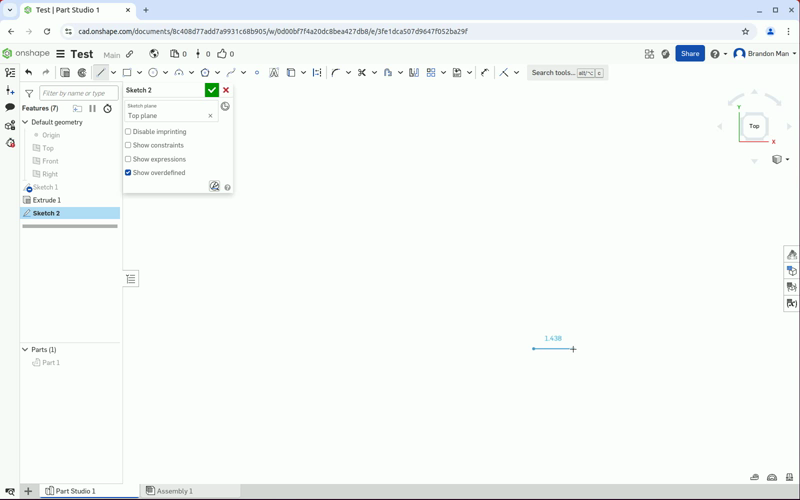
scroll(6)
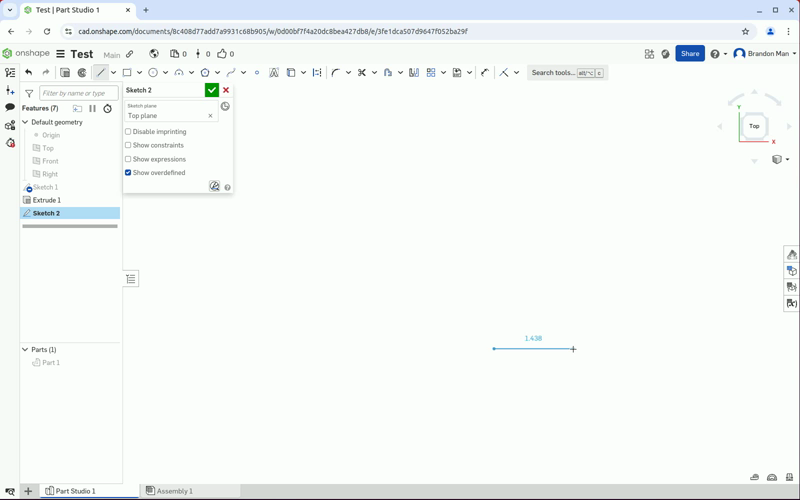
click(573, 348)
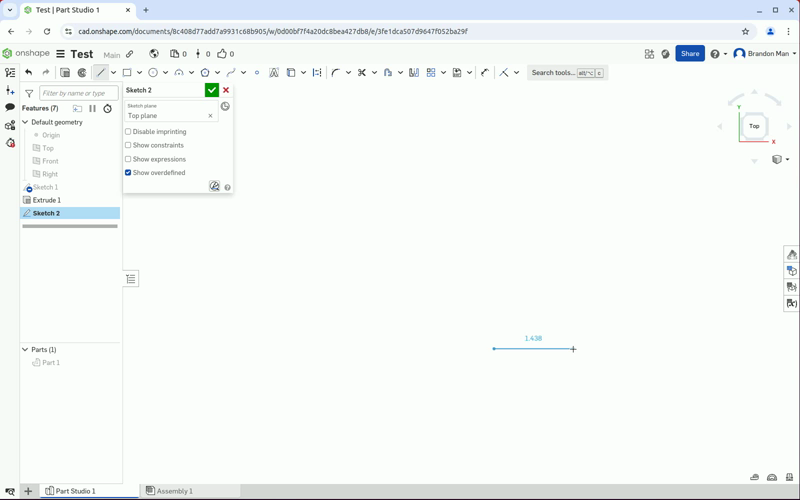
scroll(-6)
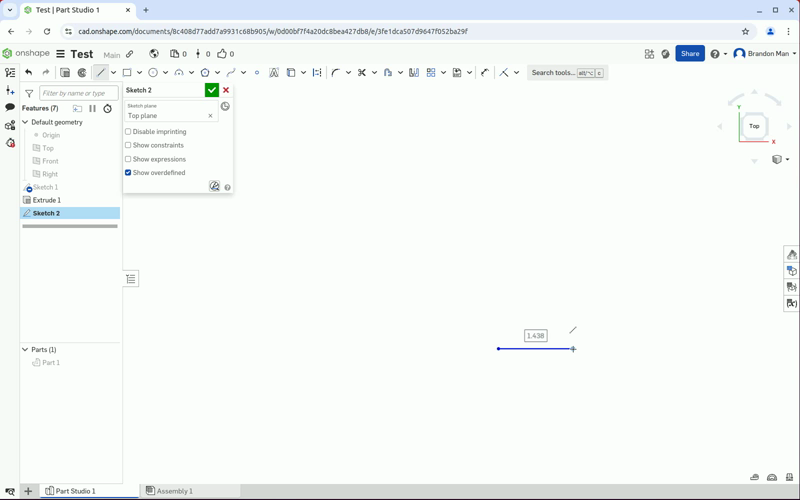
scroll(-6)
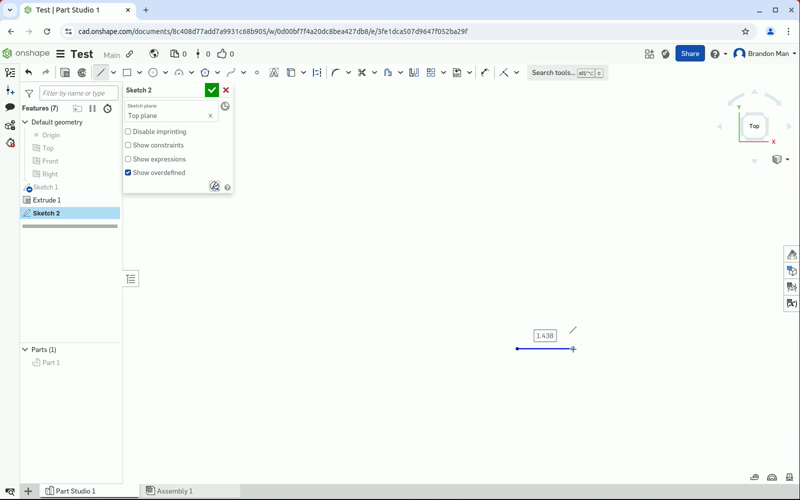
scroll(-6)
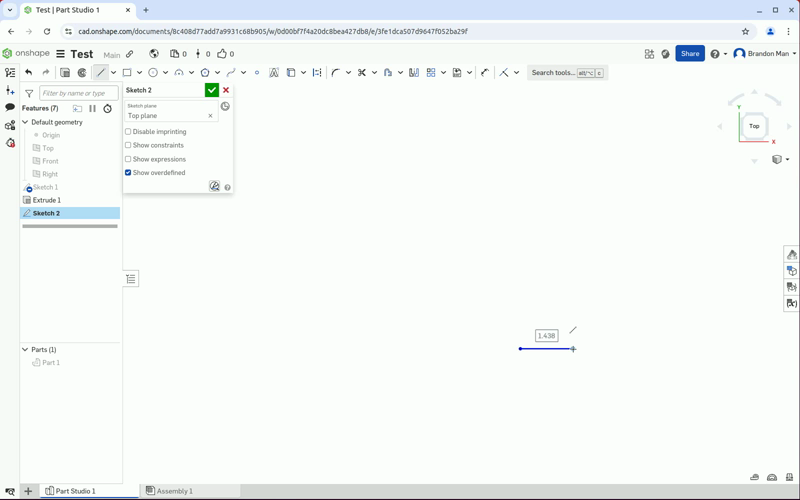
scroll(-6)
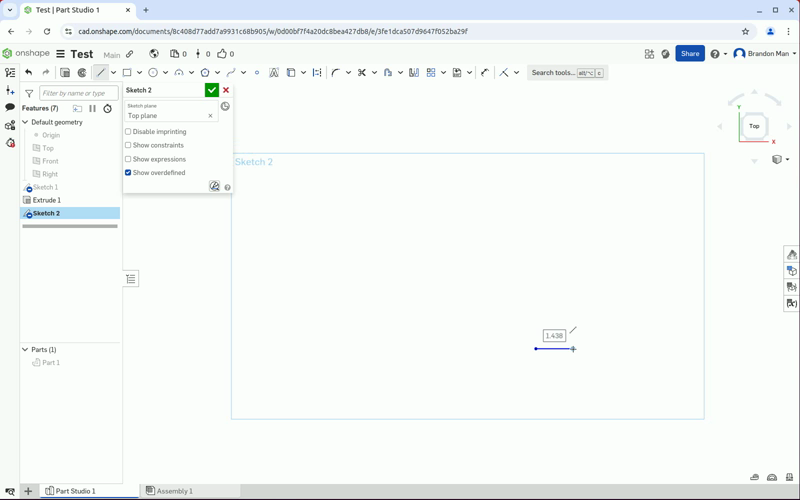
scroll(-6)
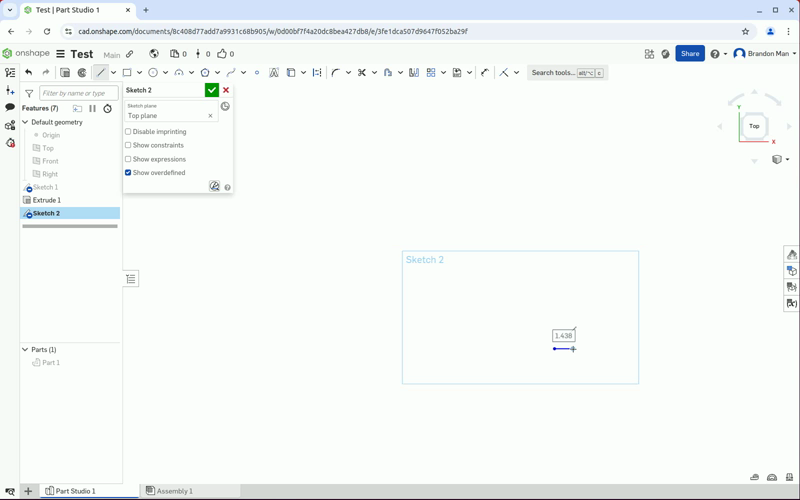
scroll(-6)
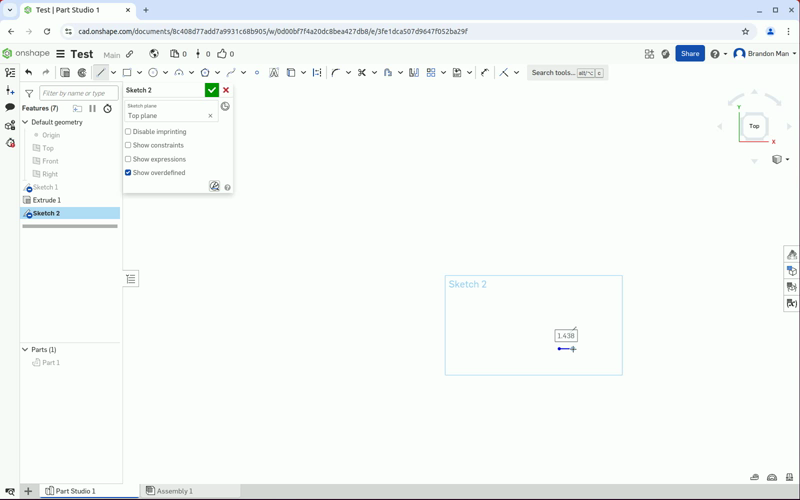
scroll(-6)
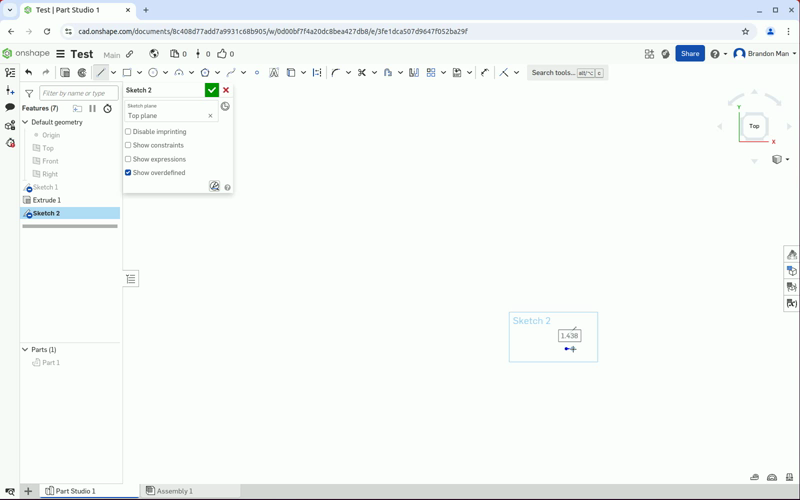
key_up(shift)
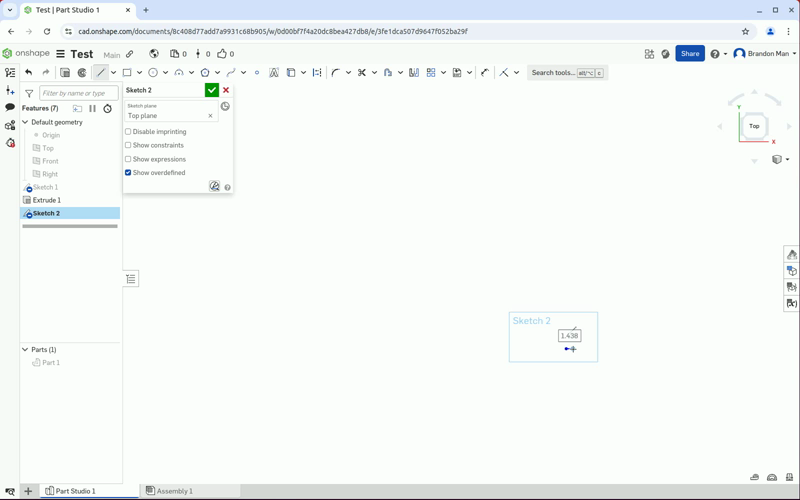
key_down(shift)
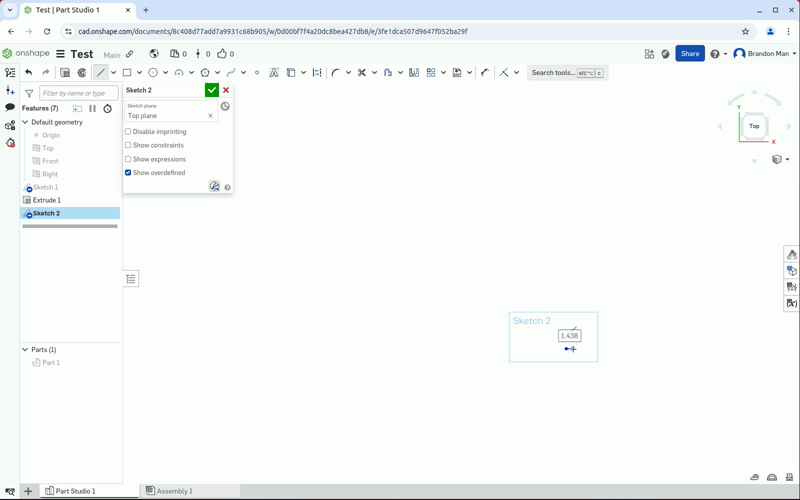
mouse_move(573, 218)
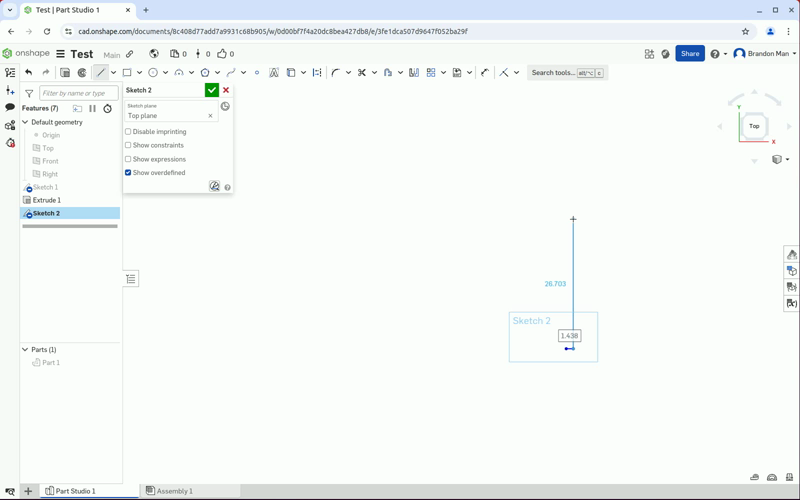
click(573, 218)
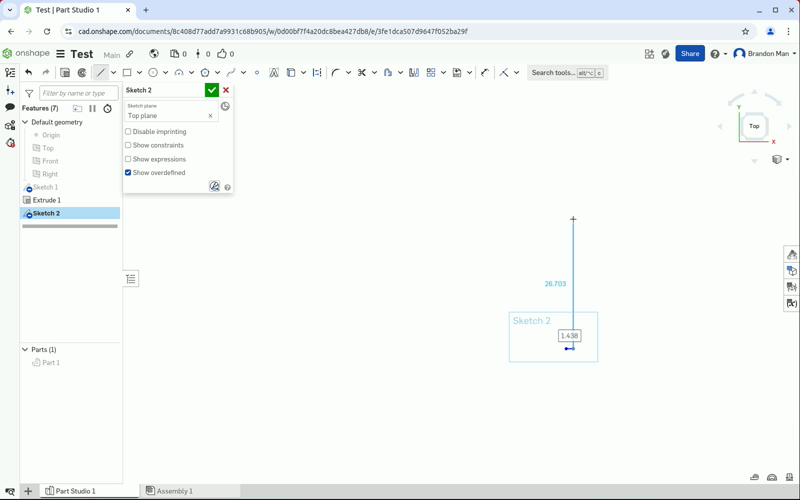
key_up(shift)
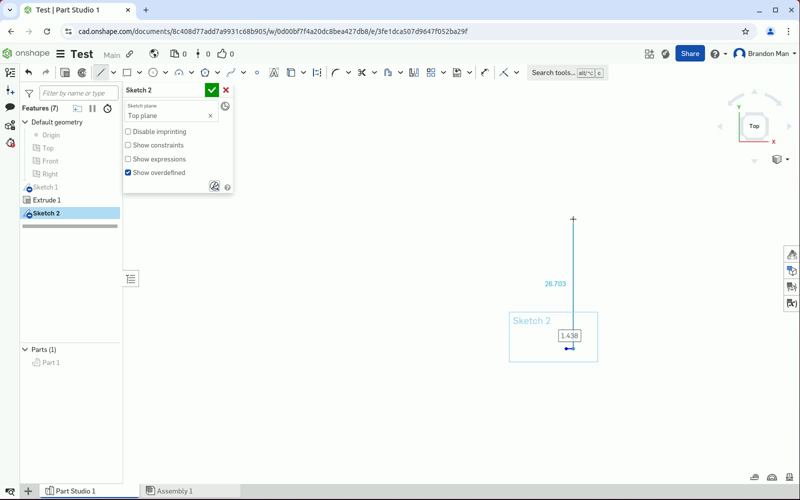
key_down(shift)
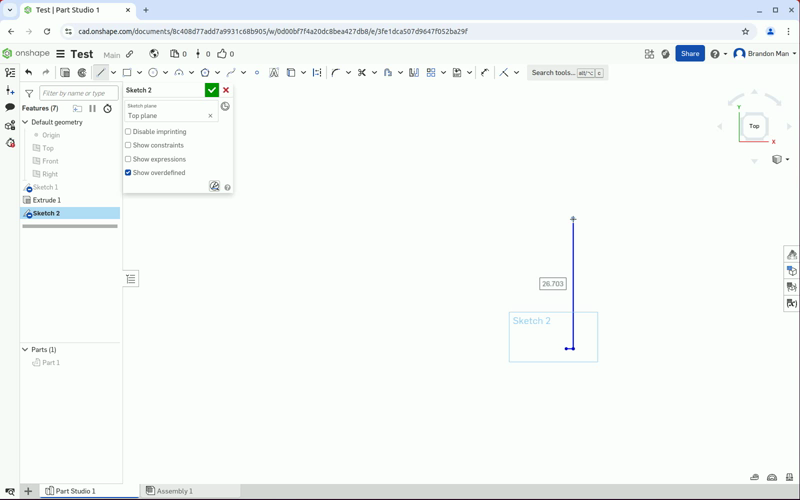
mouse_move(589, 218)
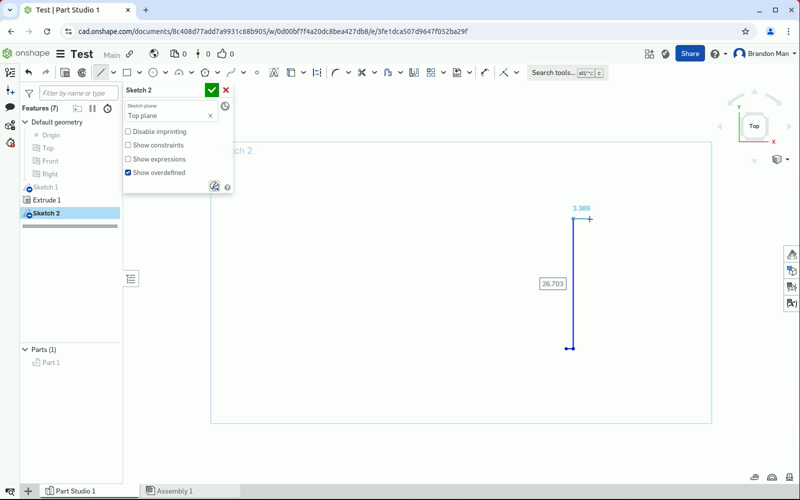
mouse_move(566, 218)
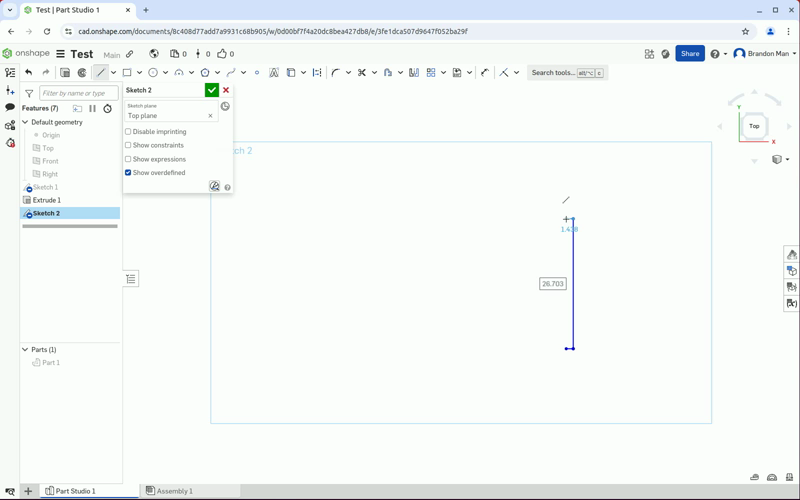
scroll(6)
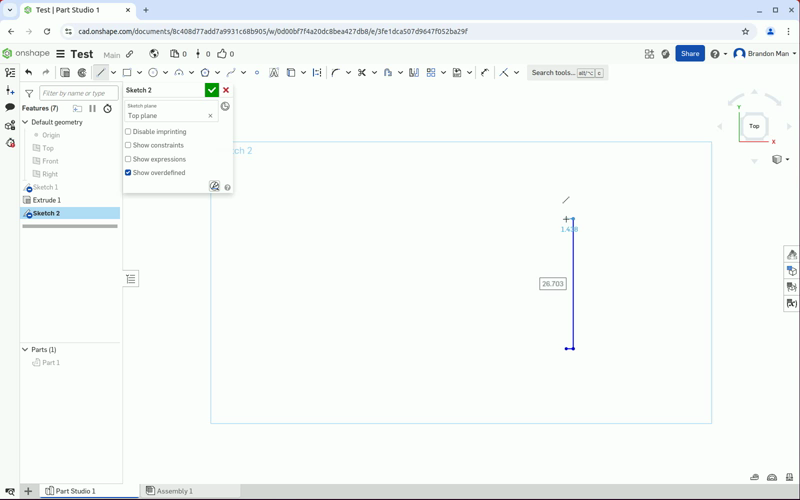
scroll(6)
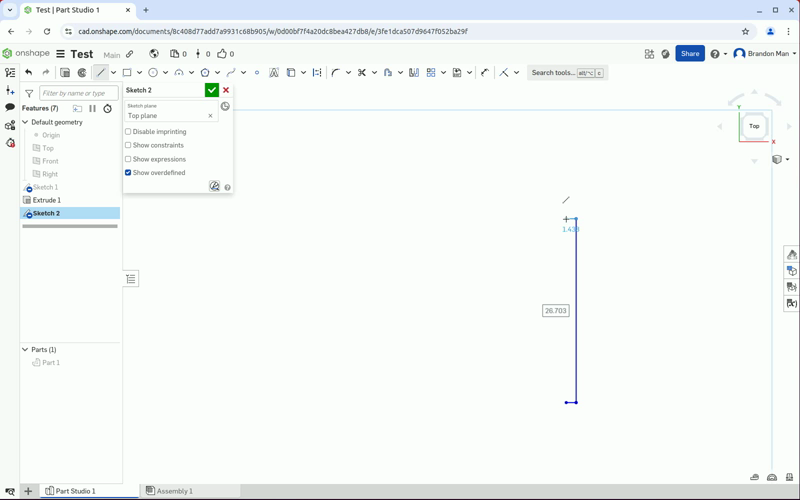
scroll(6)
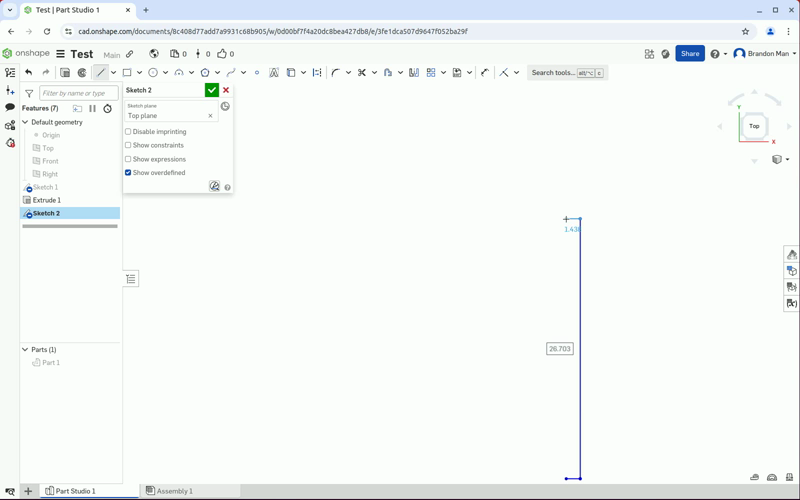
scroll(6)
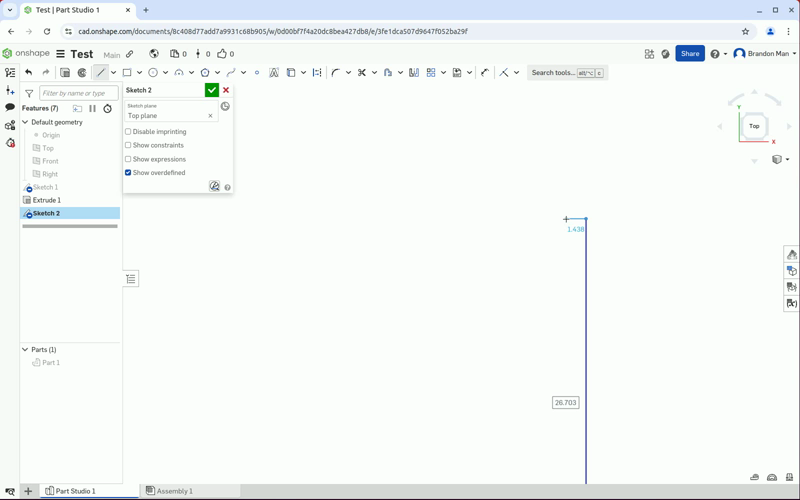
scroll(6)
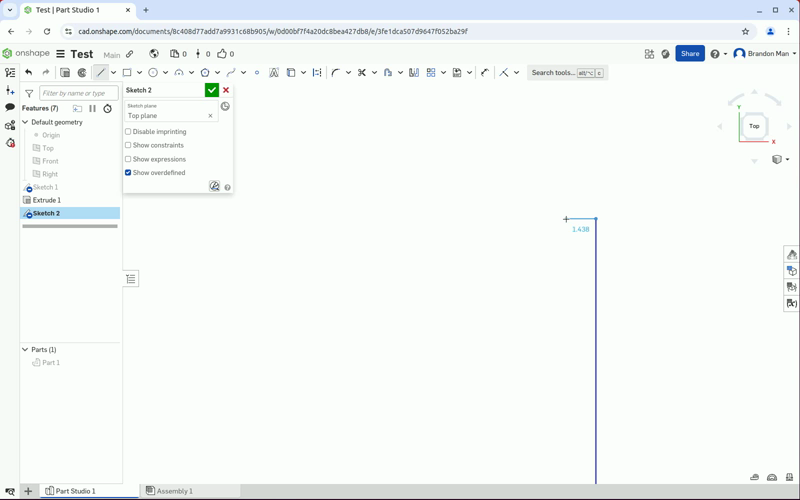
scroll(6)
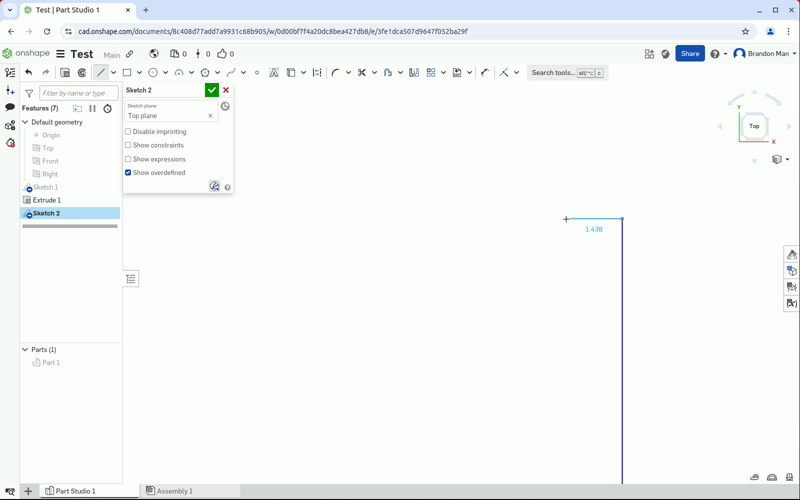
scroll(6)
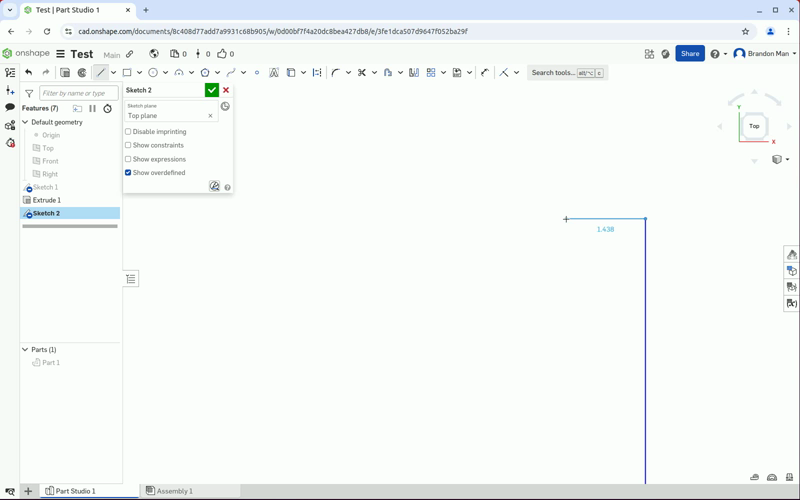
click(566, 218)
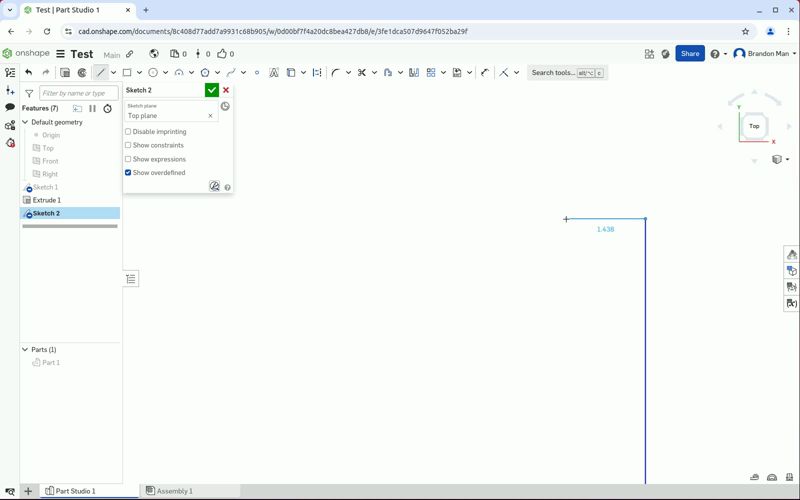
scroll(-6)
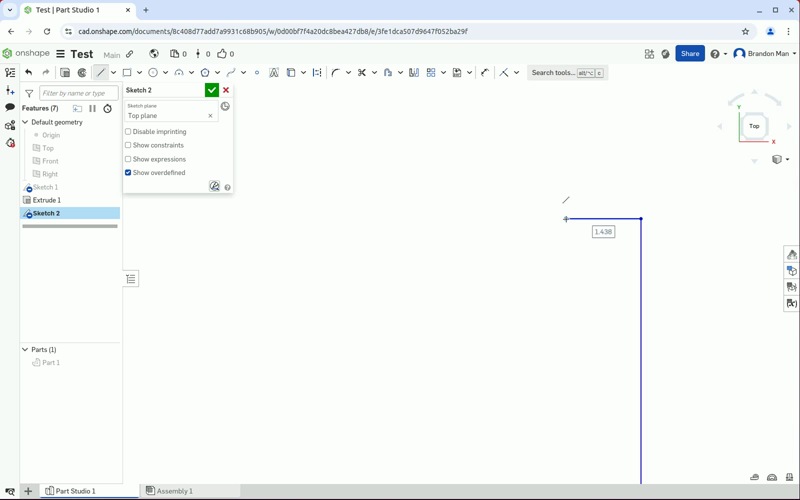
scroll(-6)
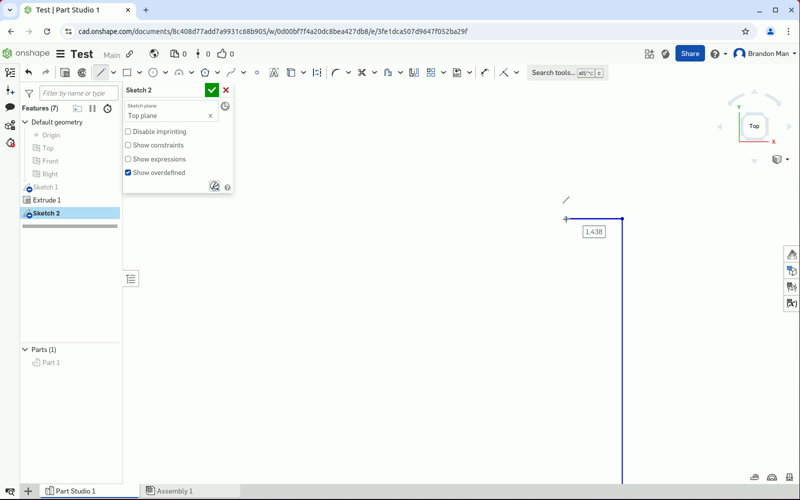
scroll(-6)
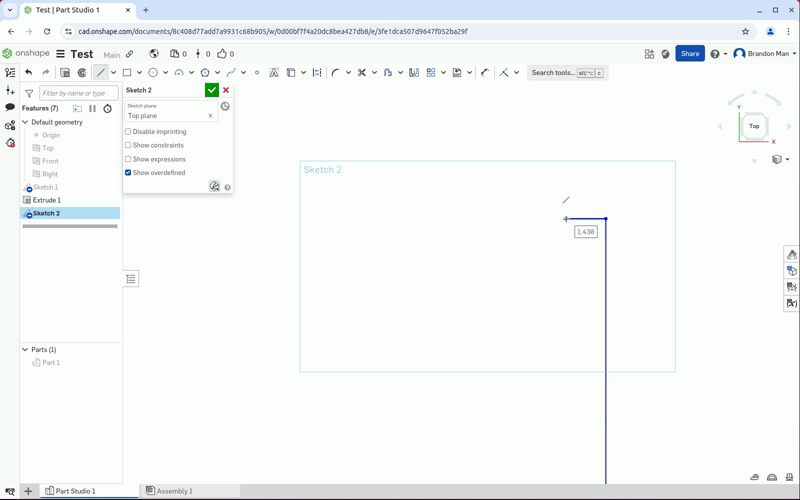
scroll(-6)
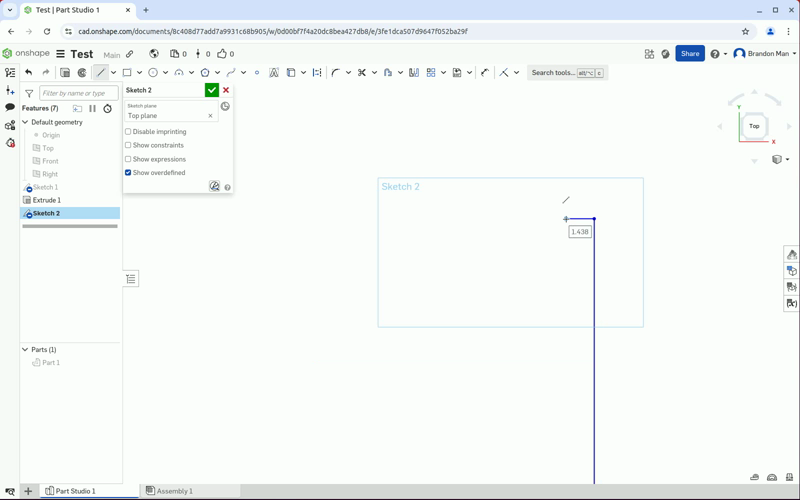
scroll(-6)
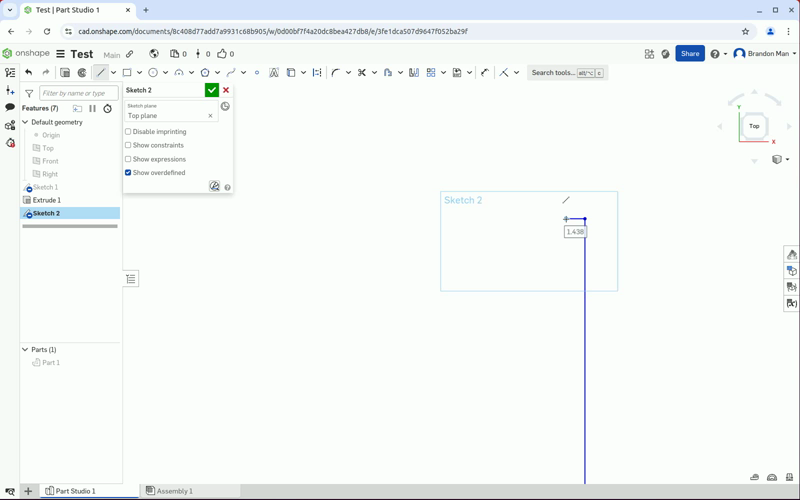
scroll(-6)
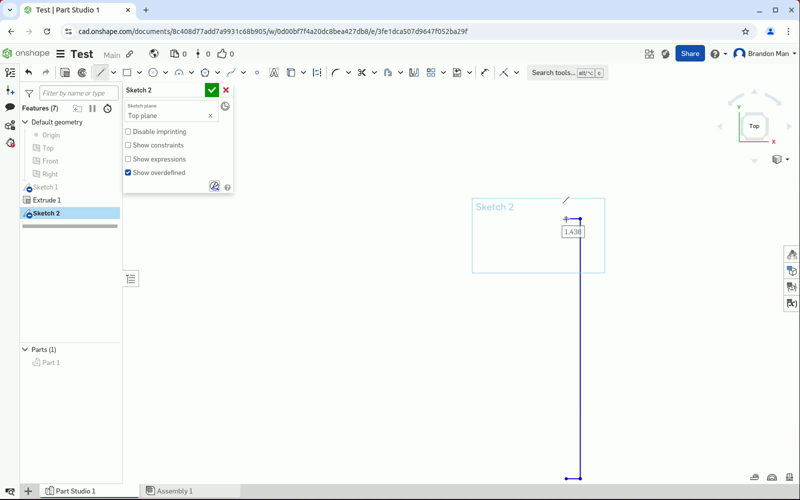
scroll(-6)
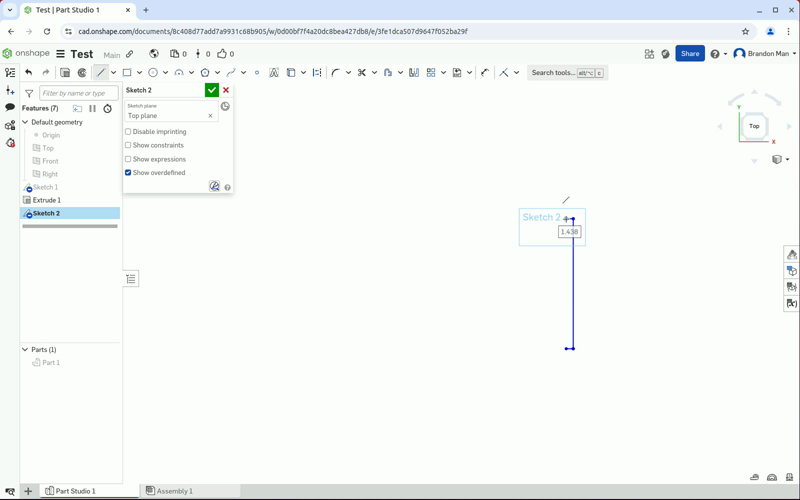
key_up(shift)
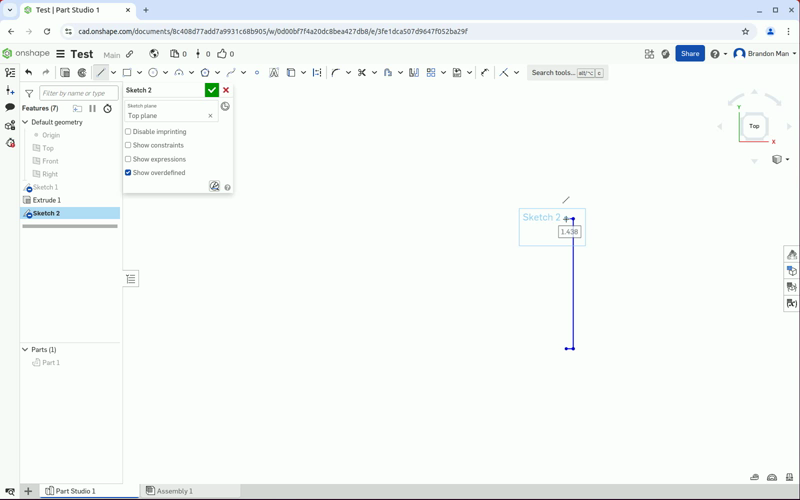
key_down(shift)
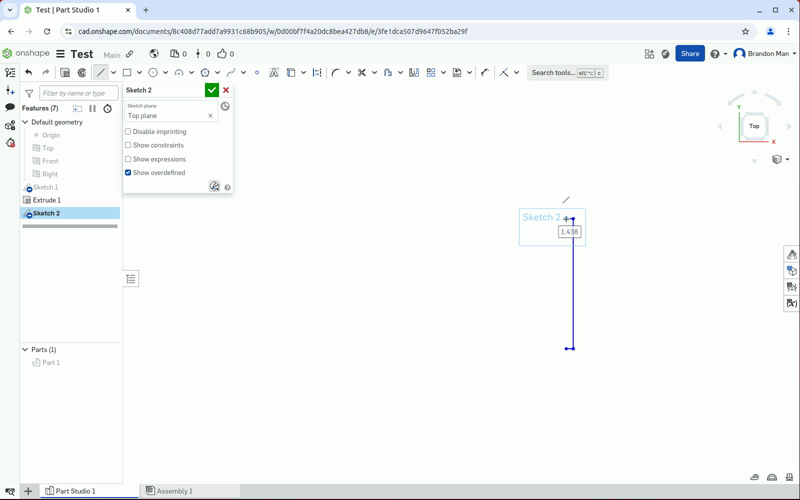
mouse_move(566, 348)
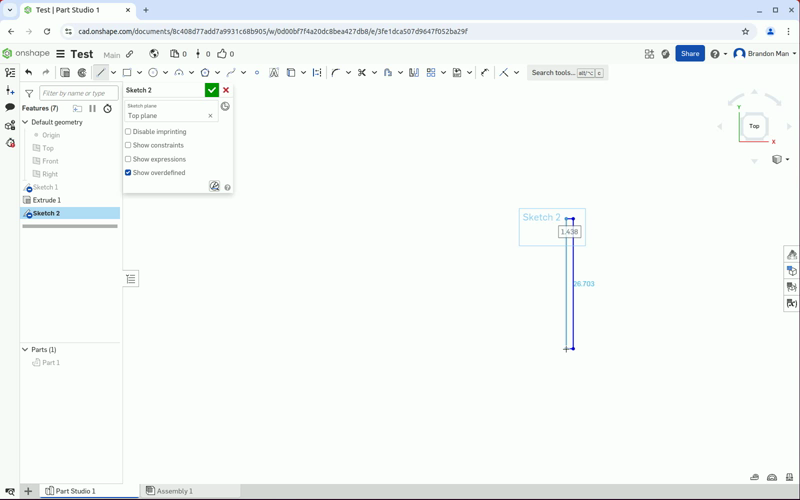
key_up(shift)
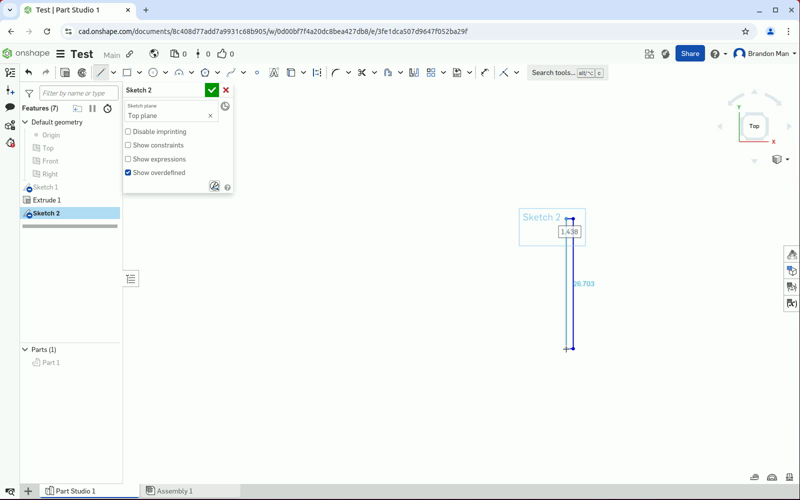
click(566, 348)
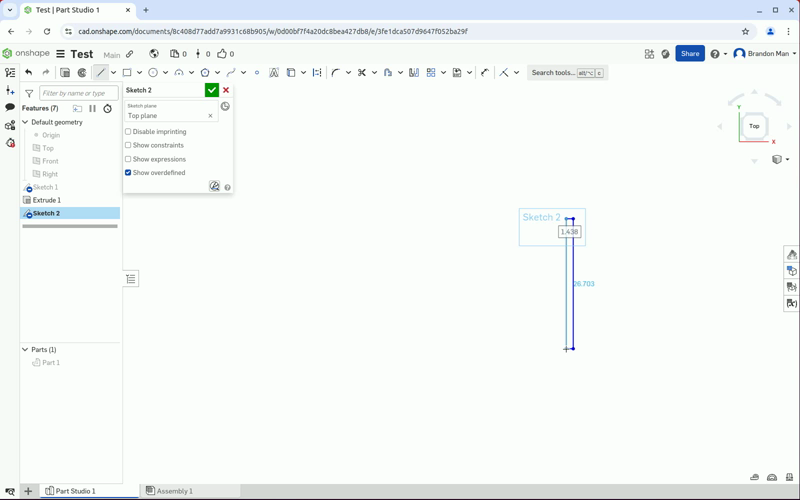
key(esc)
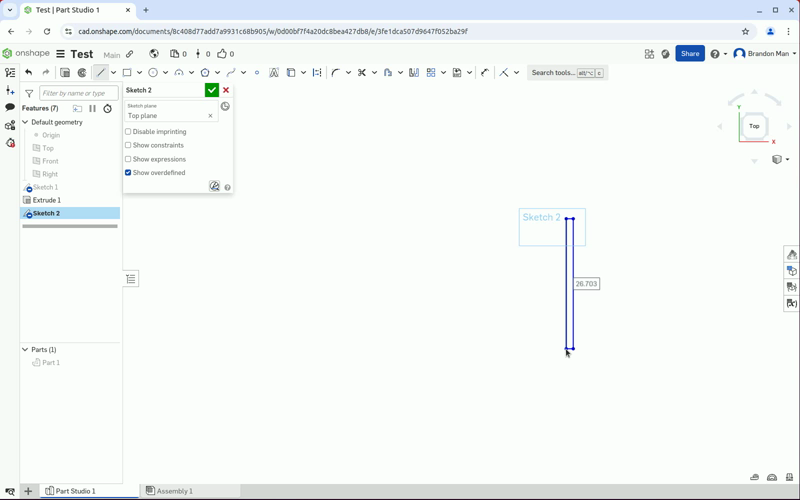
mouse_move(568, 333)
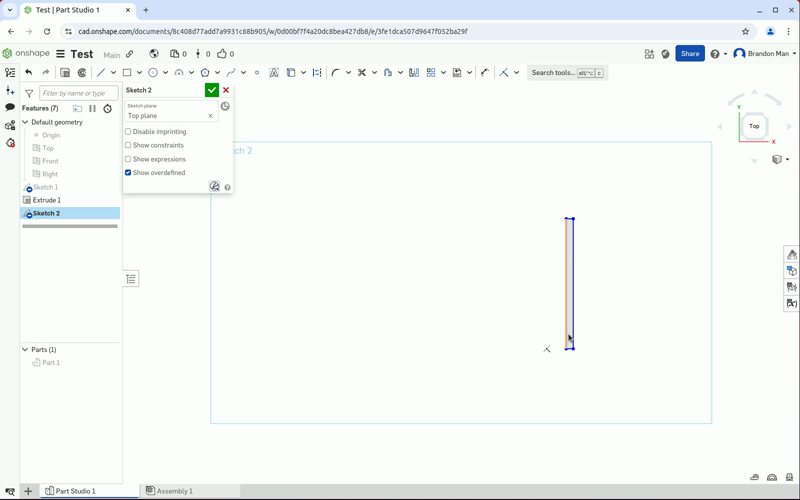
scroll(6)
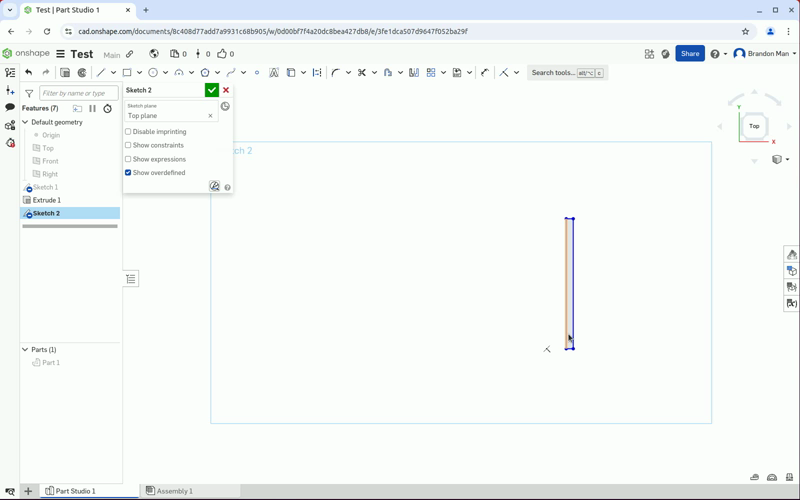
scroll(6)
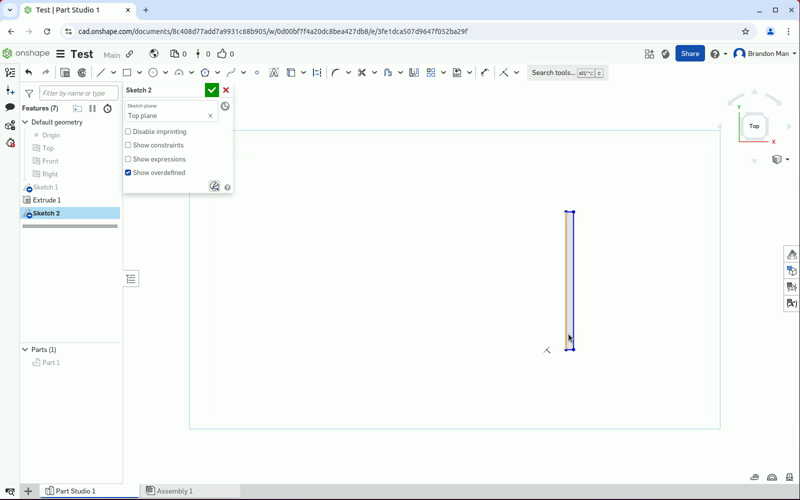
scroll(6)
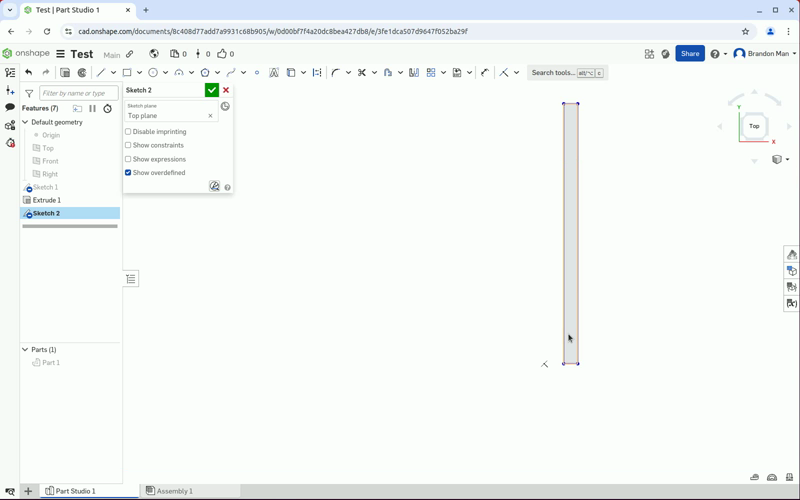
scroll(6)
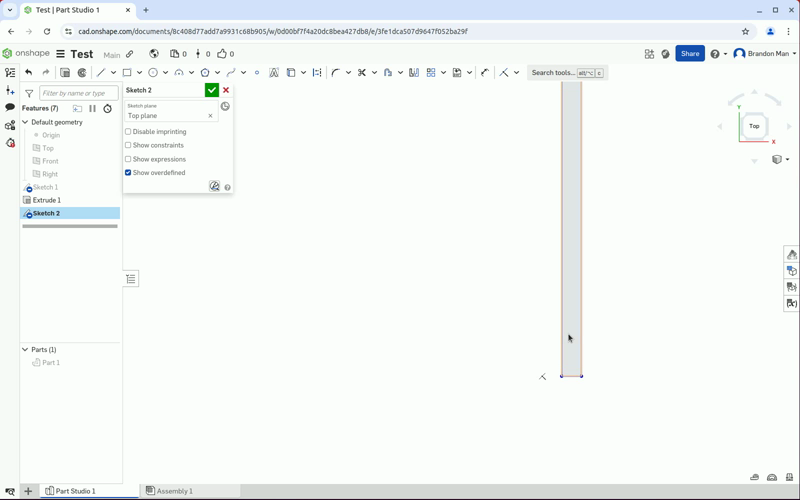
scroll(6)
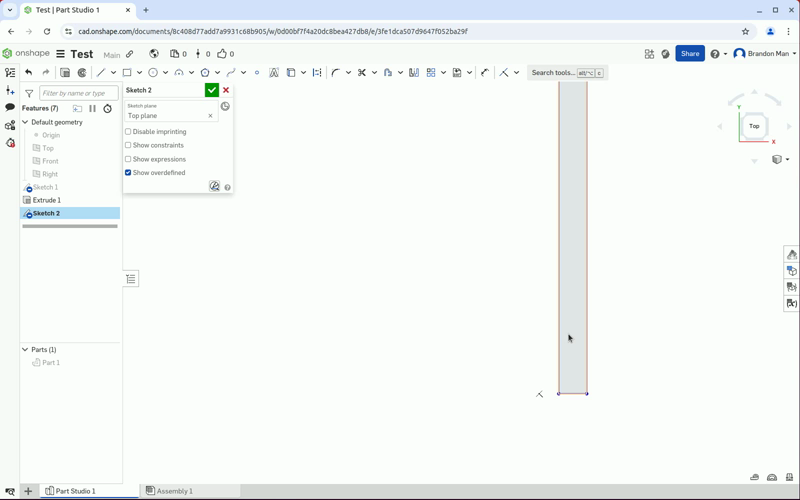
scroll(6)
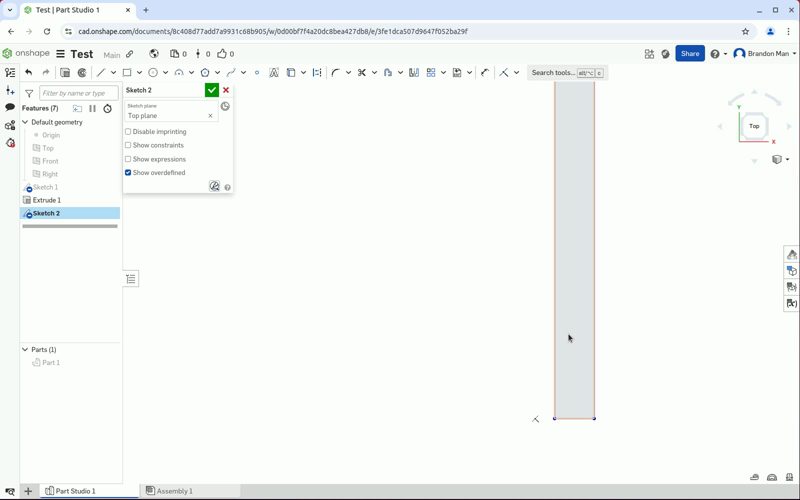
scroll(6)
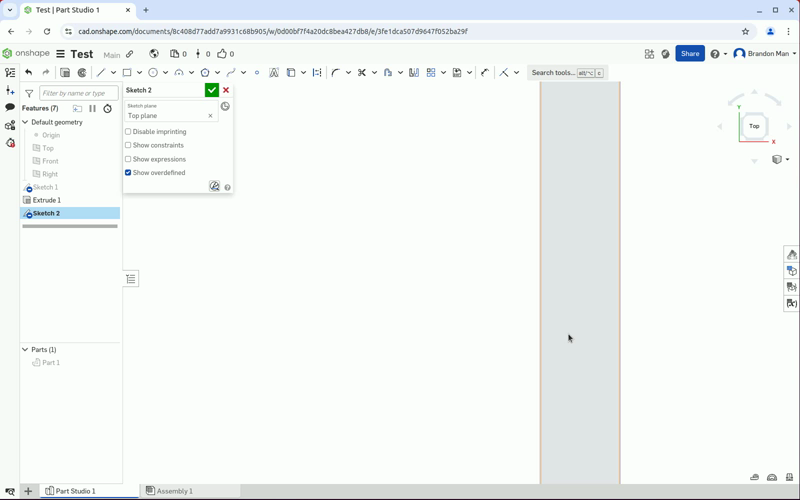
click(568, 333)
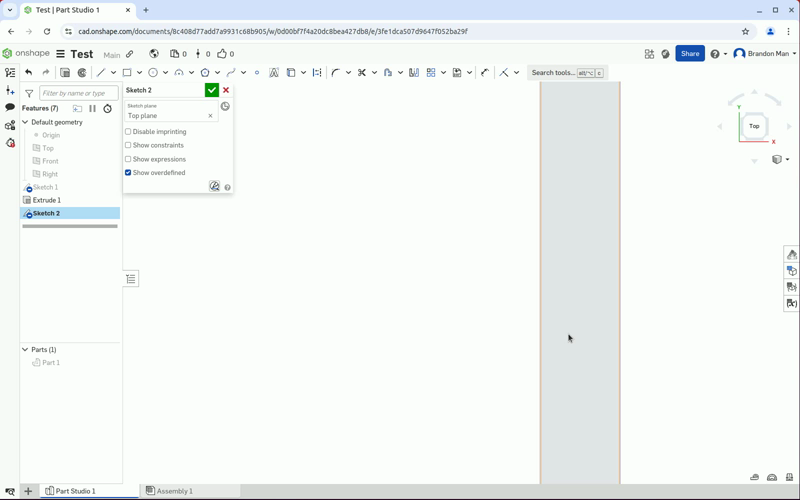
scroll(-6)
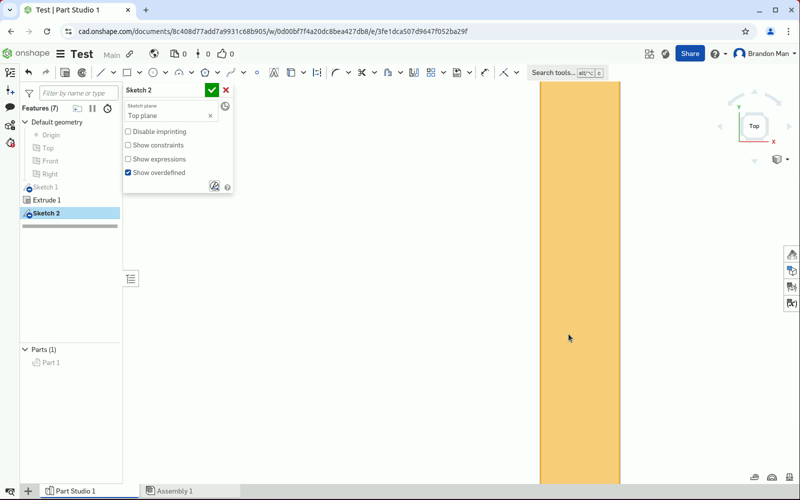
scroll(-6)
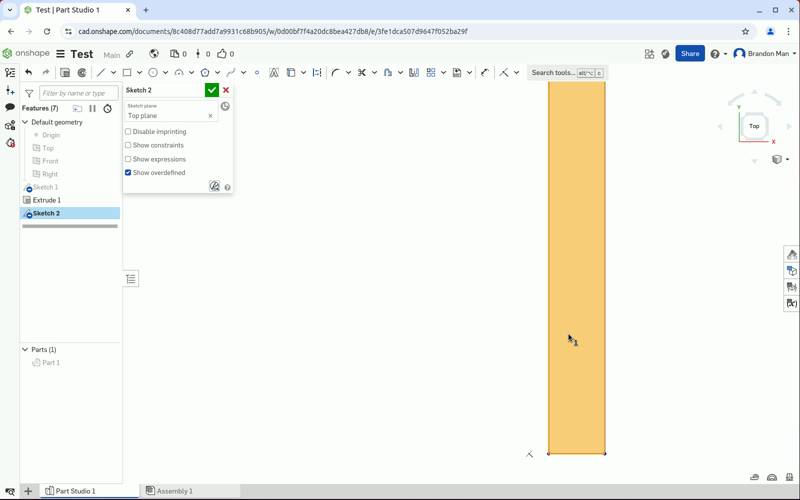
scroll(-6)
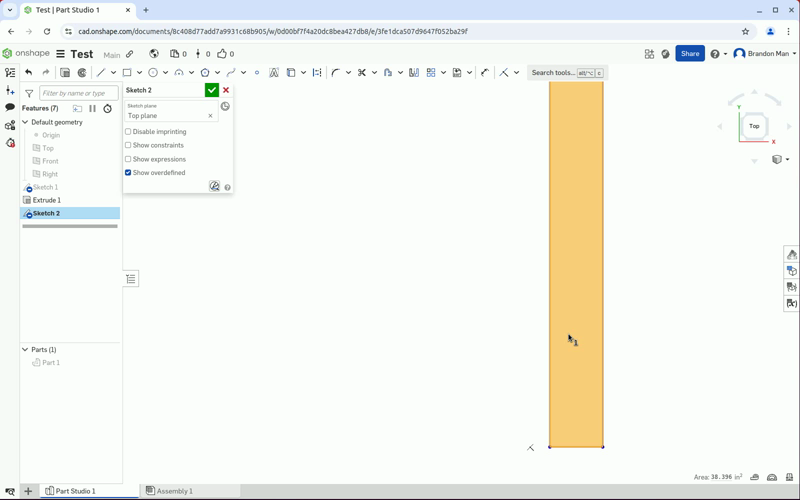
scroll(-6)
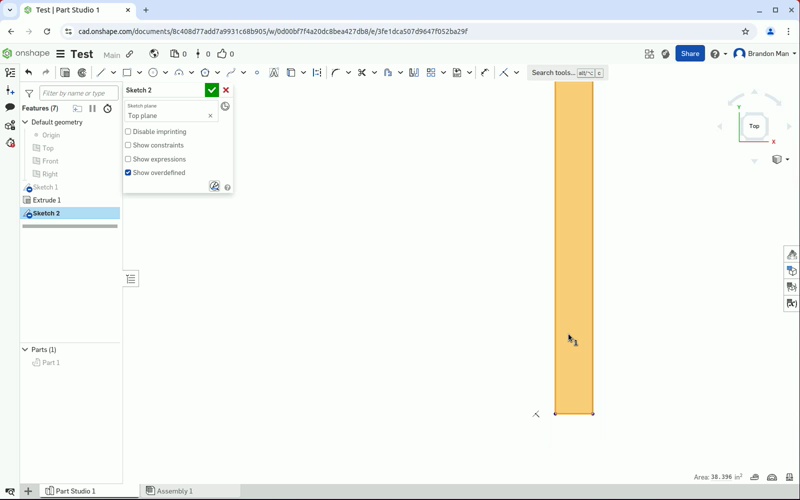
scroll(-6)
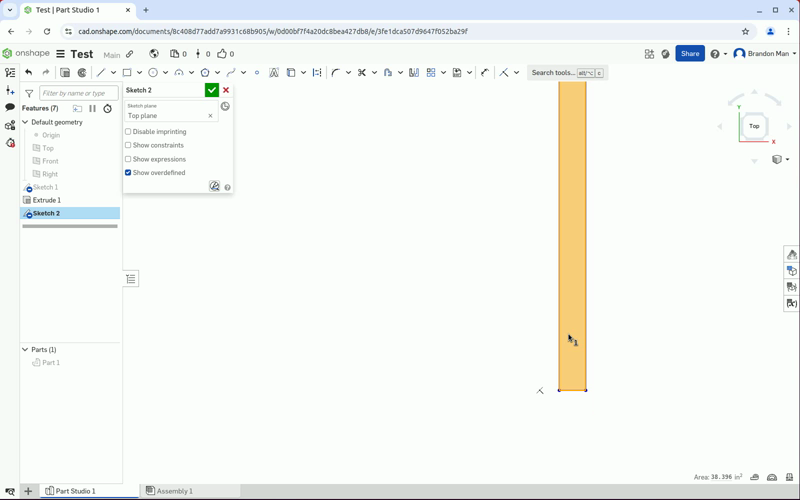
scroll(-6)
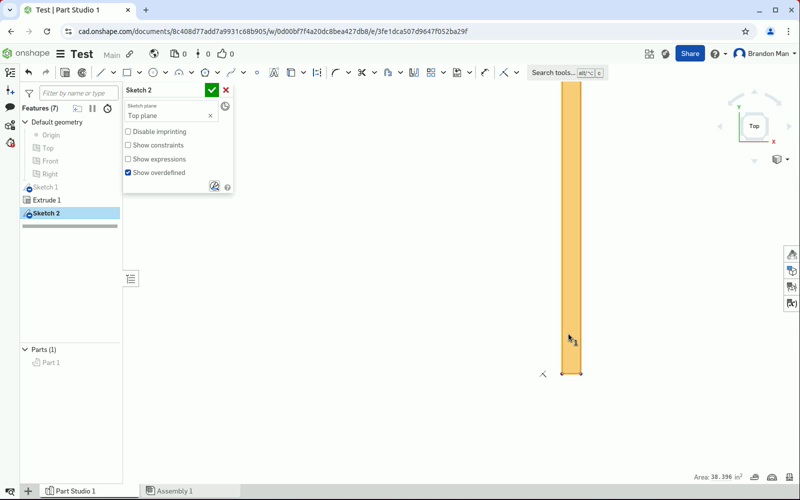
scroll(-6)
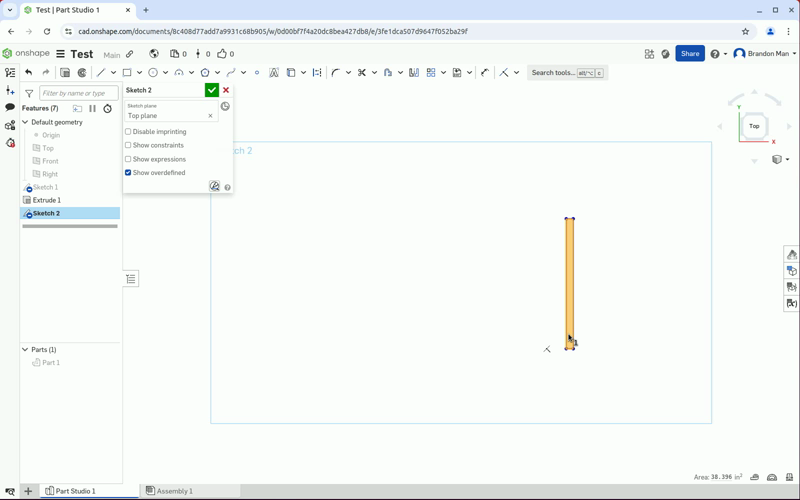
mouse_move(73, 352)
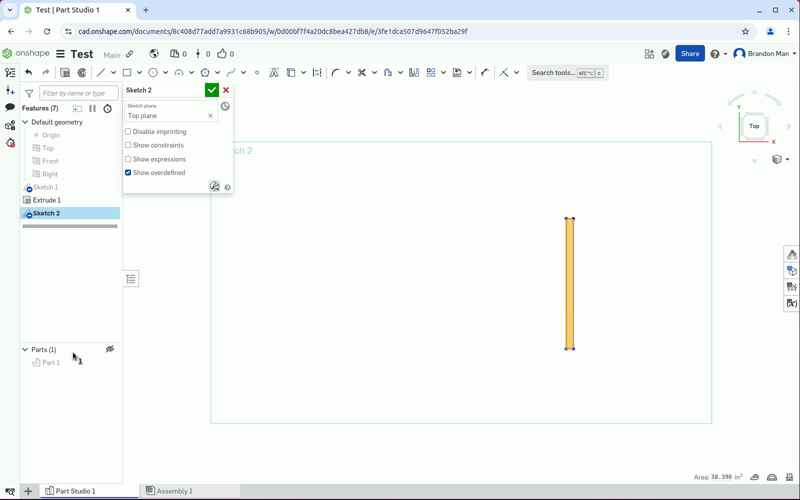
key(shift+y)
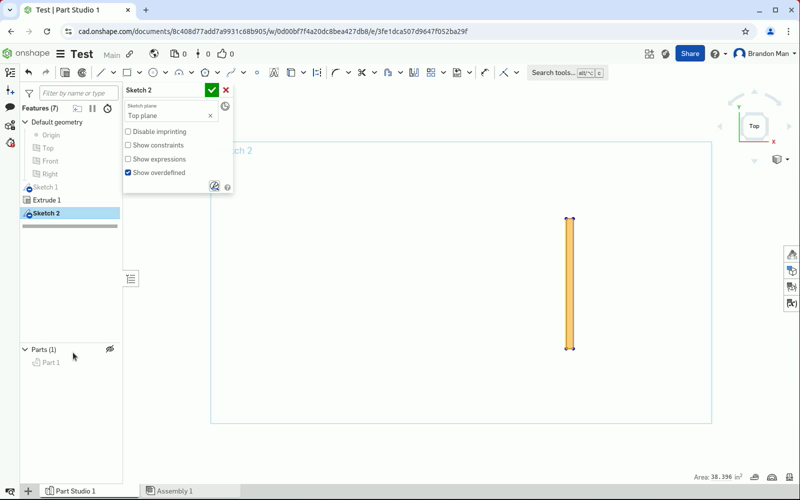
key(shift+e)
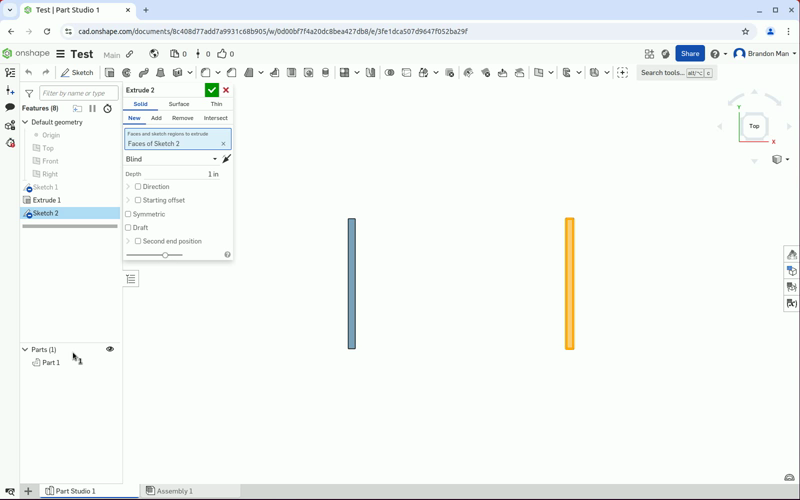
mouse_move(143, 106)
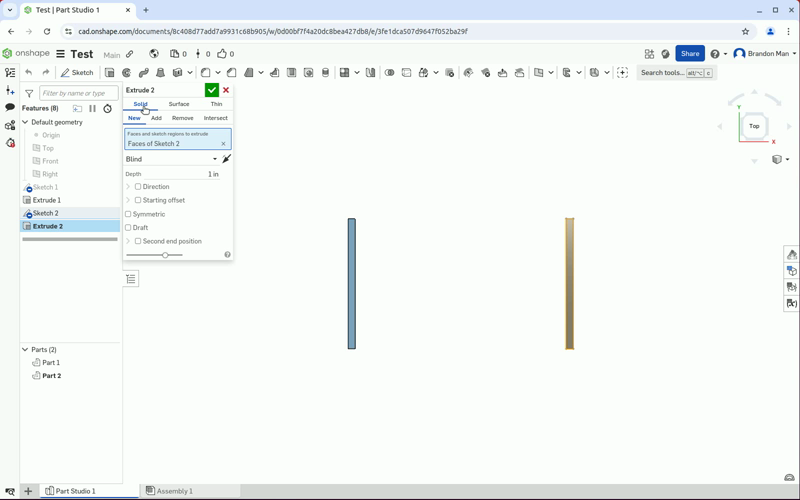
click(143, 106)
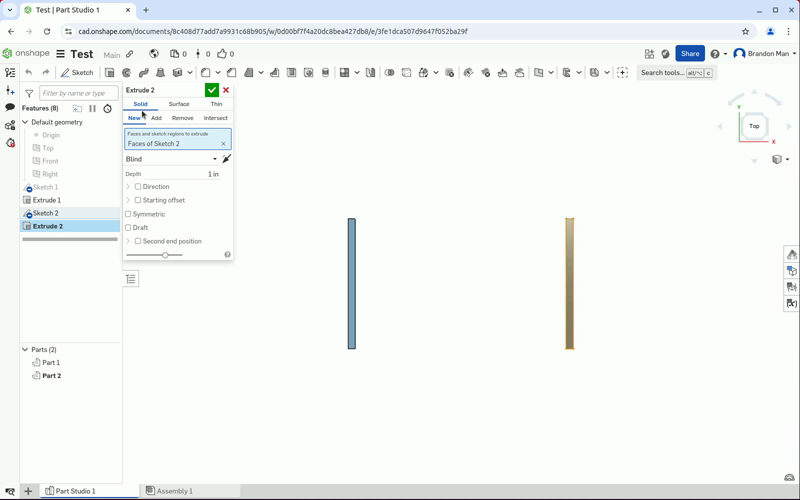
mouse_move(137, 120)
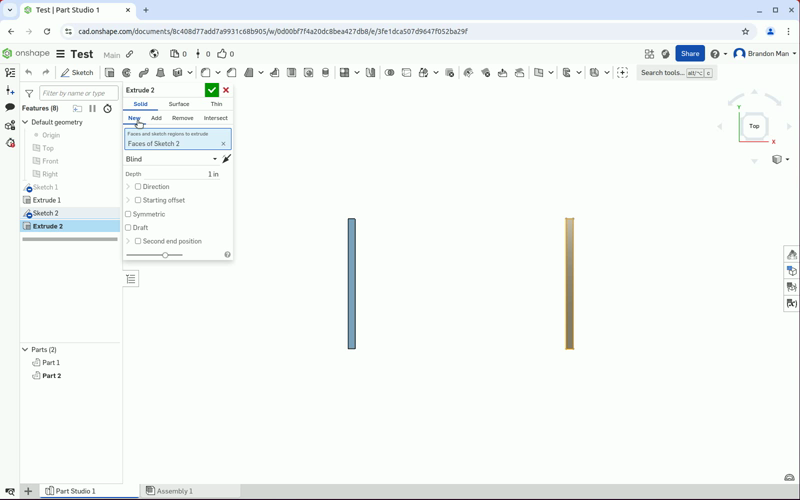
click(137, 120)
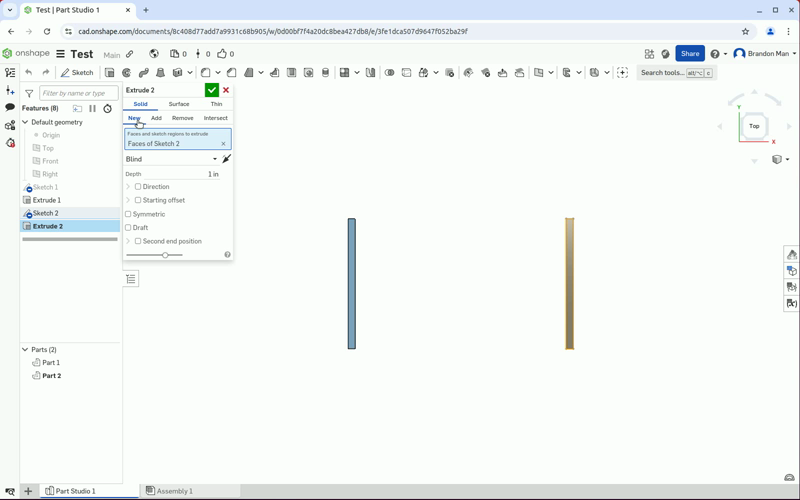
key(tab, 4)
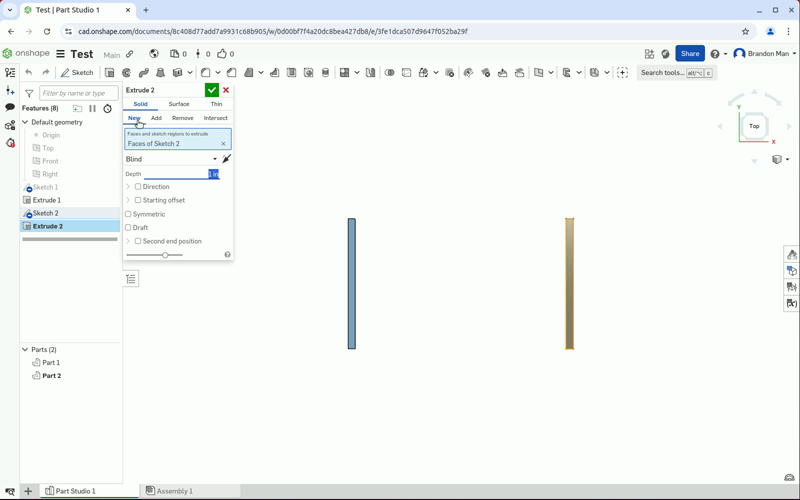
text(1.444)
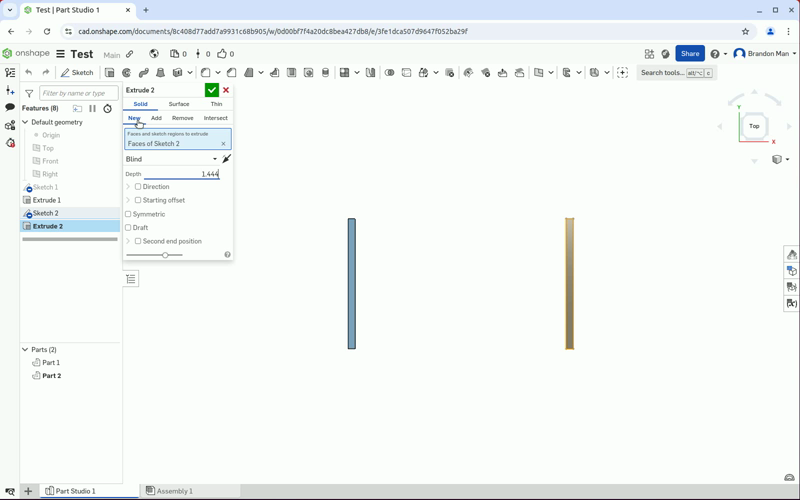
key(enter)
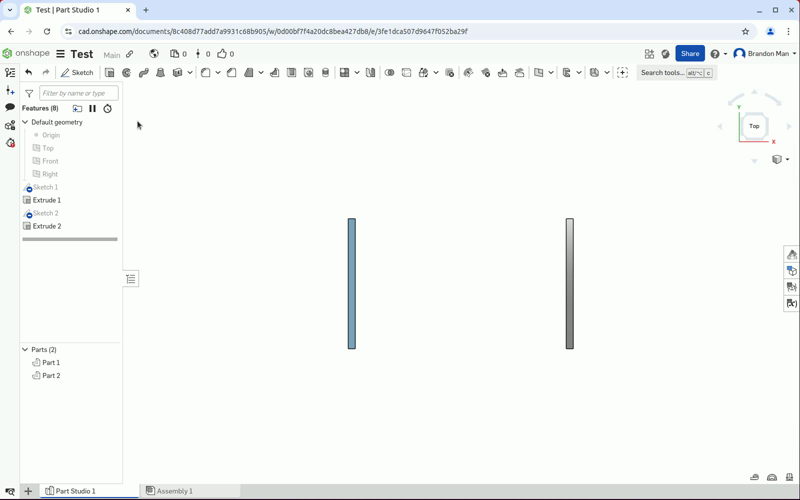
key(shift+h)
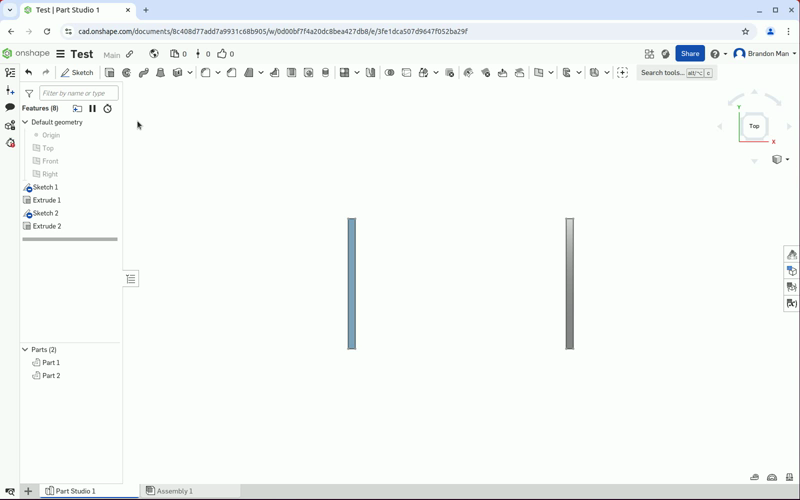
key(shift+h)
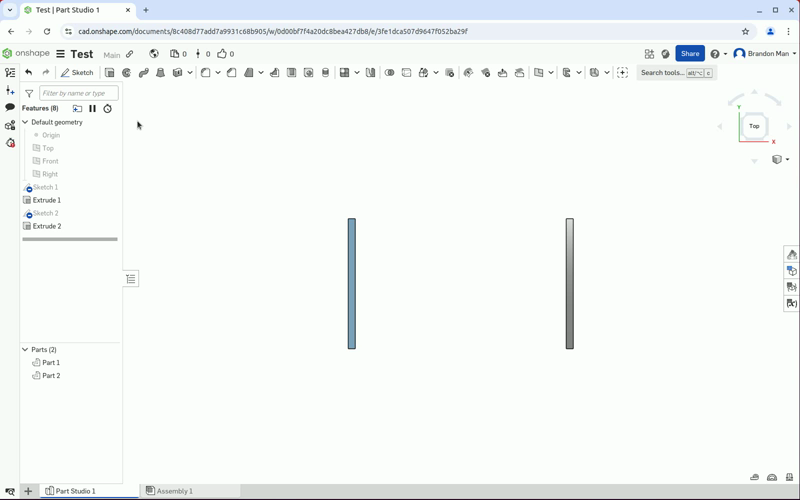
mouse_move(73, 189)
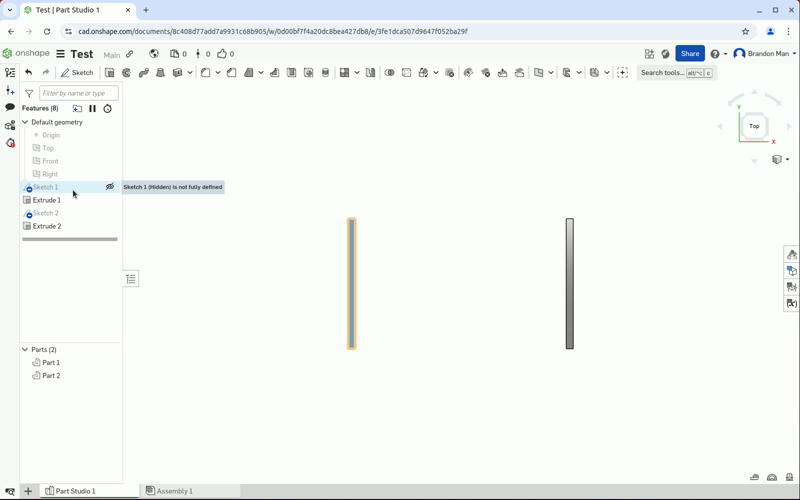
click(73, 189)
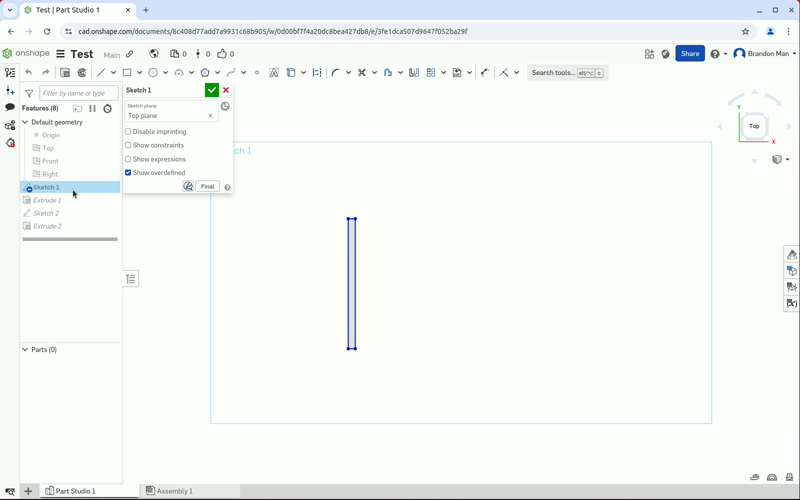
mouse_move(229, 92)
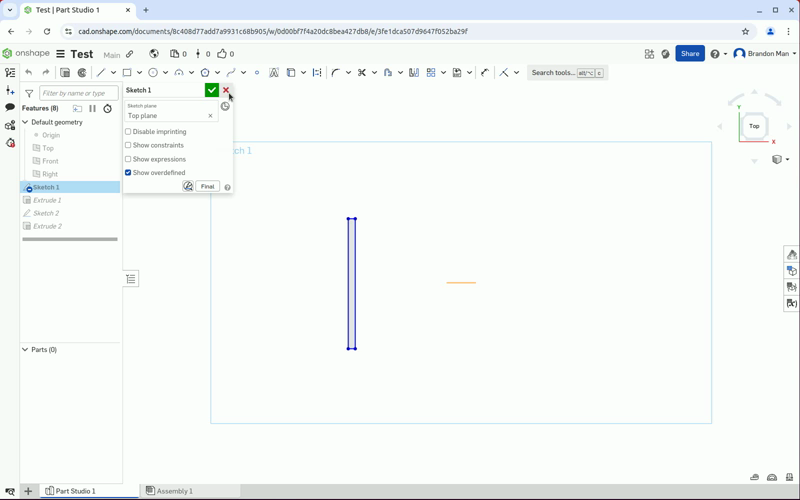
click(229, 92)
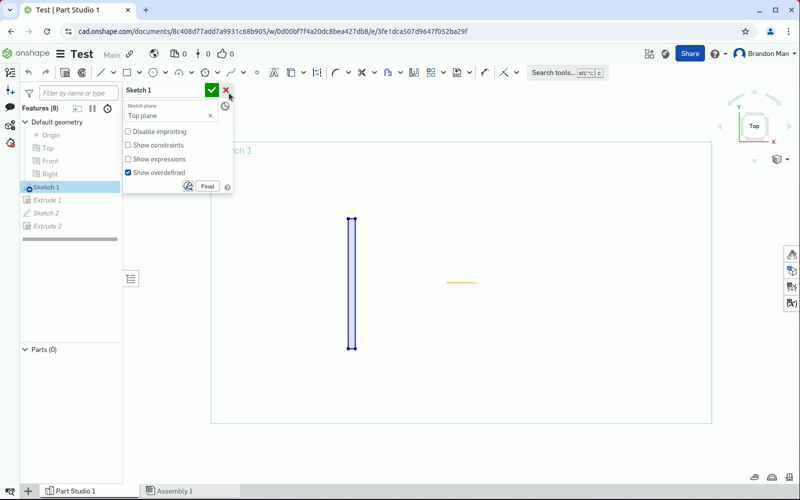
key(shift+s)
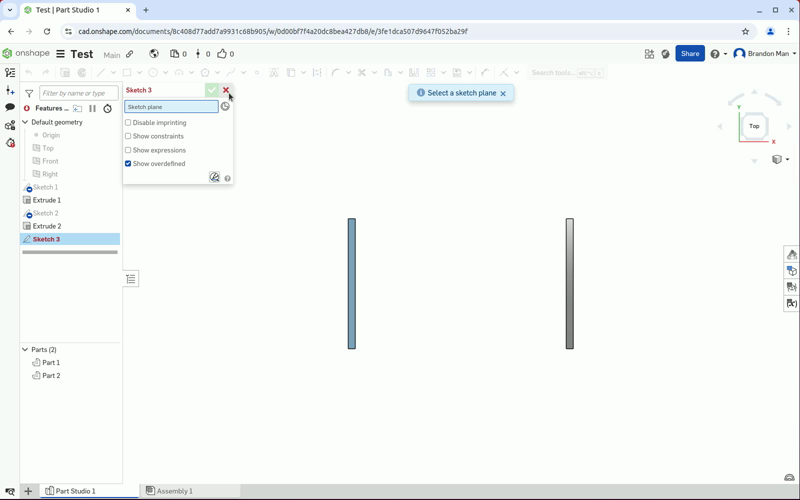
mouse_move(73, 150)
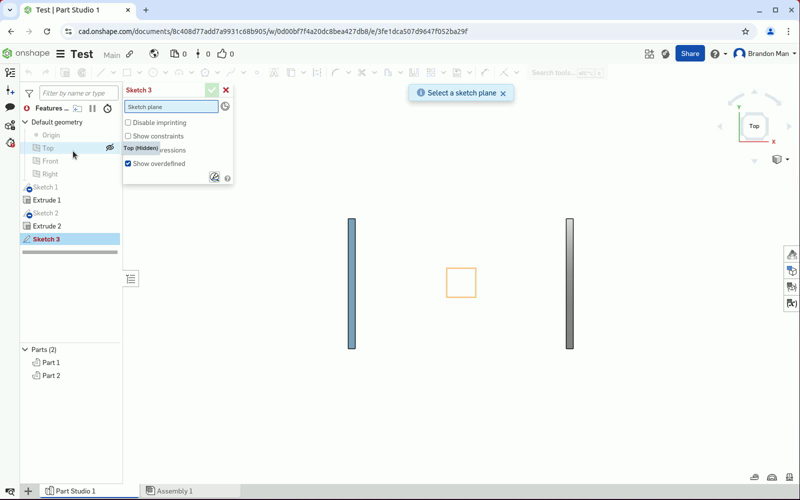
click(73, 150)
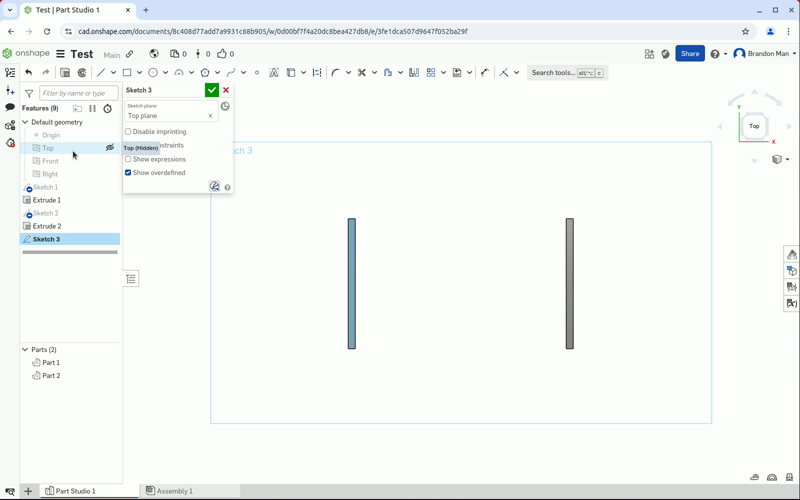
mouse_move(73, 352)
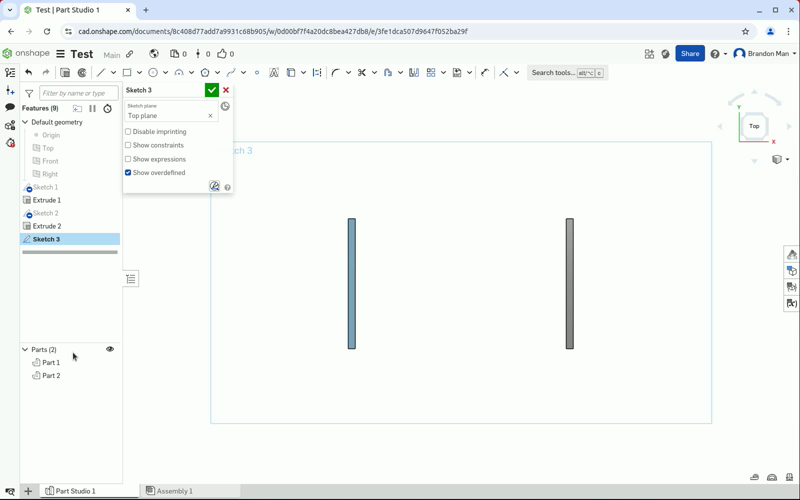
key(y)
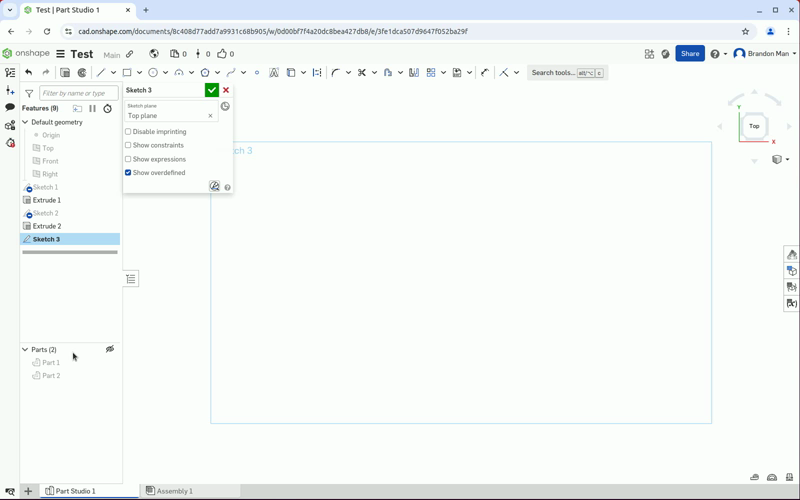
key(l)
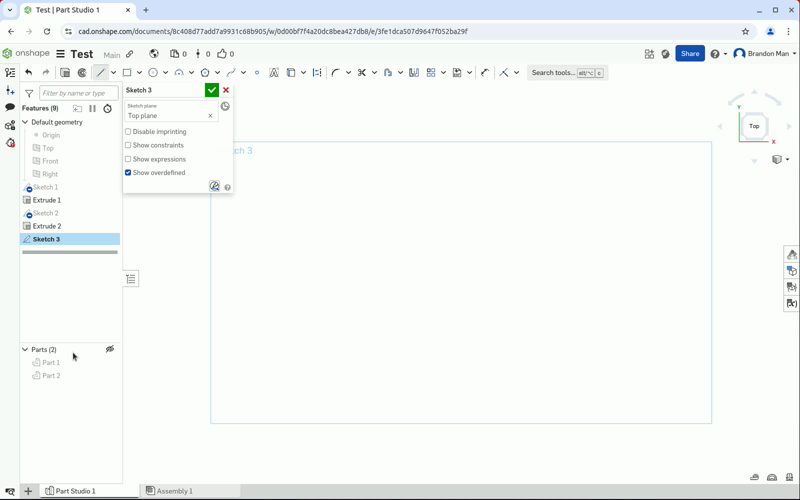
key_down(shift)
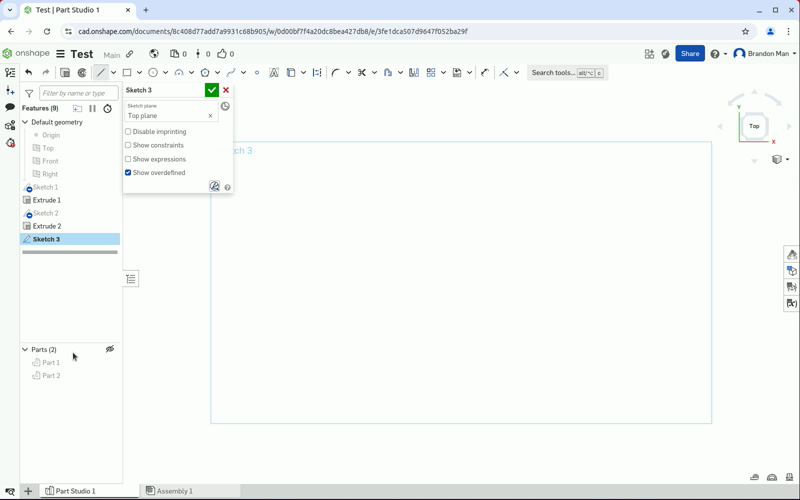
mouse_move(355, 348)
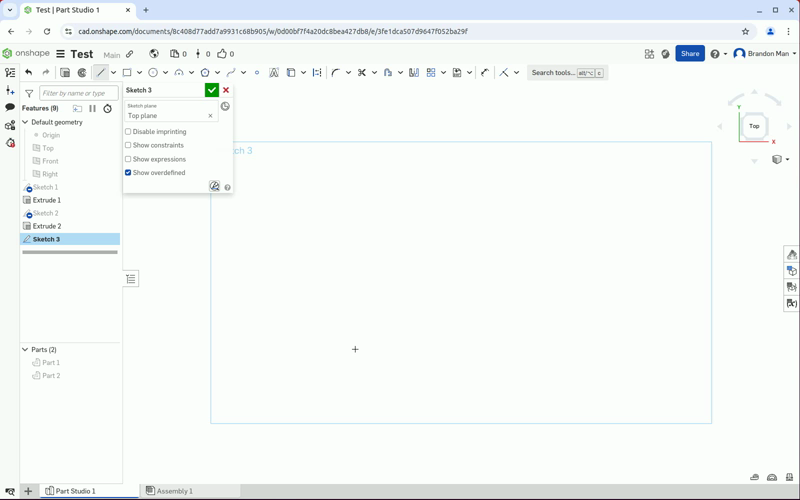
click(355, 348)
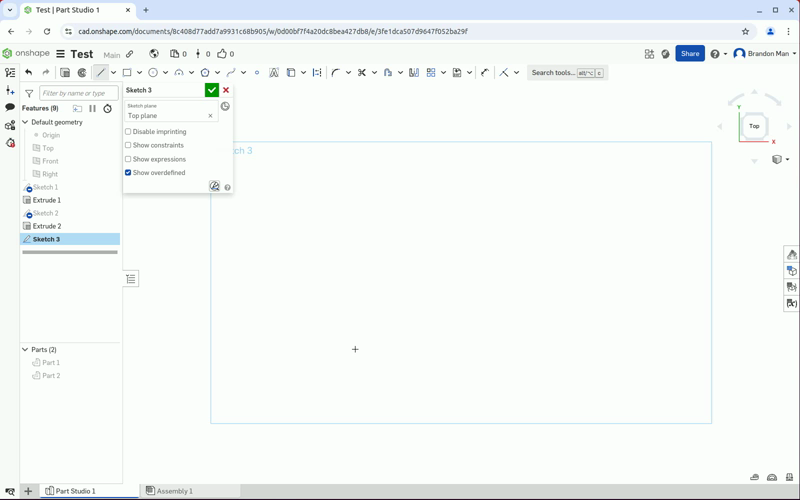
key_up(shift)
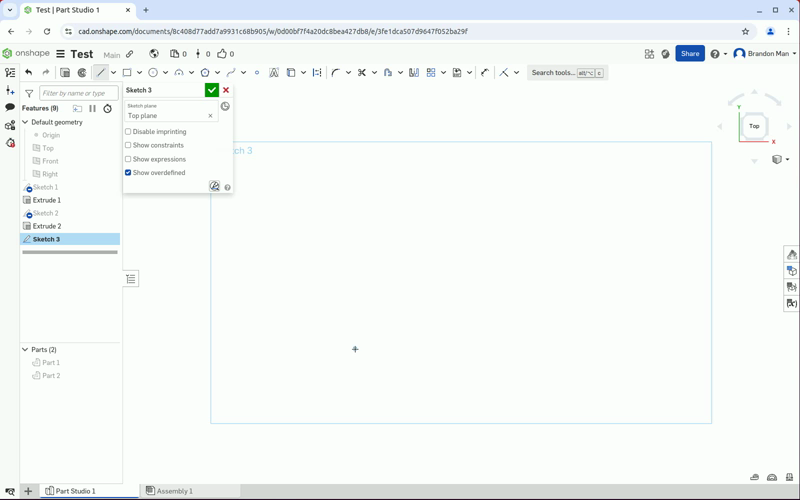
key_down(shift)
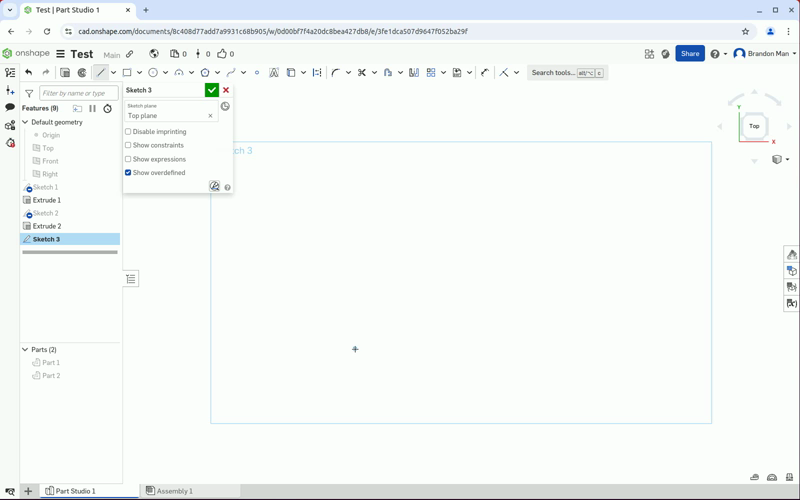
mouse_move(565, 348)
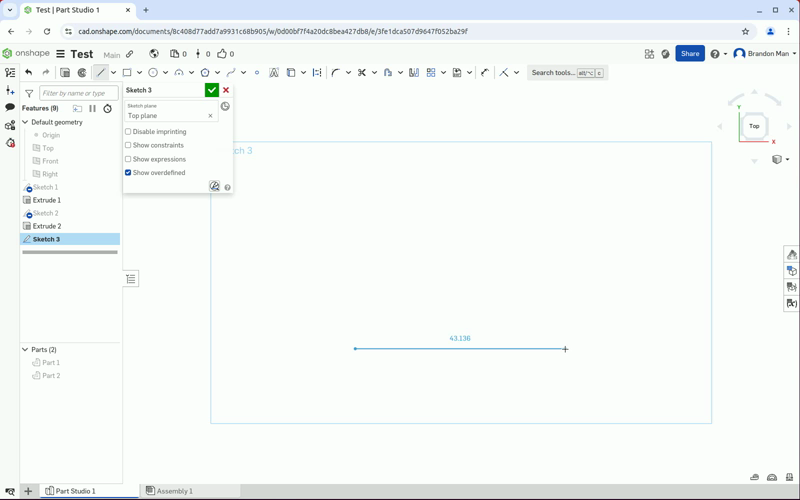
click(565, 348)
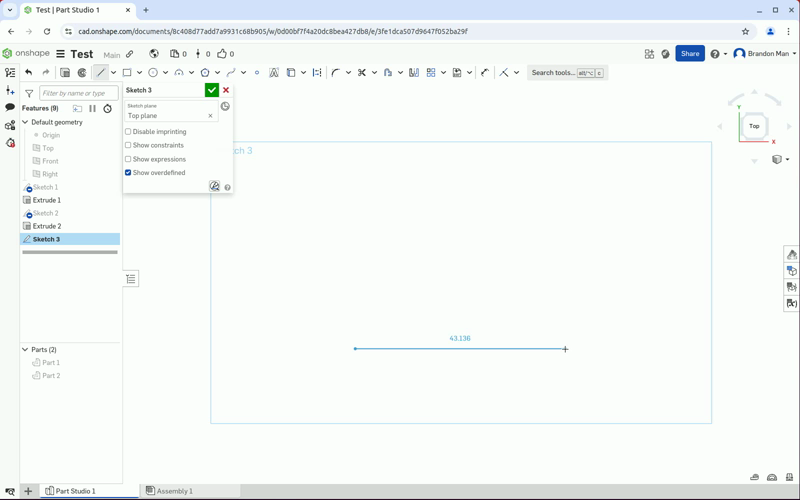
key_up(shift)
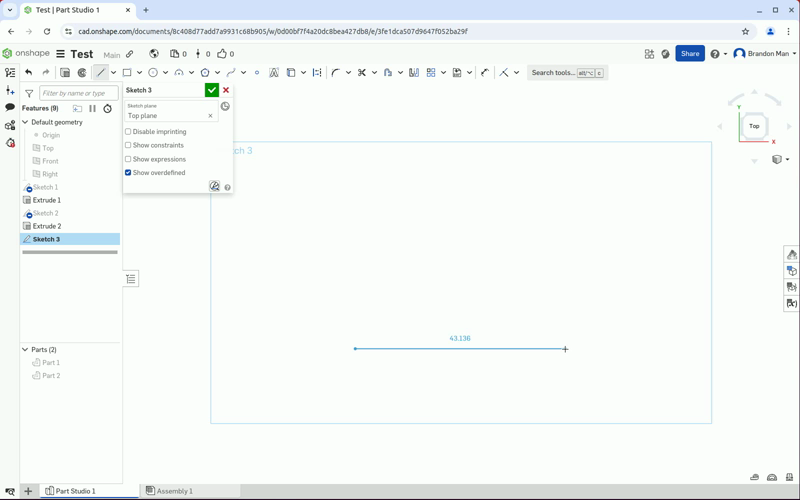
key_down(shift)
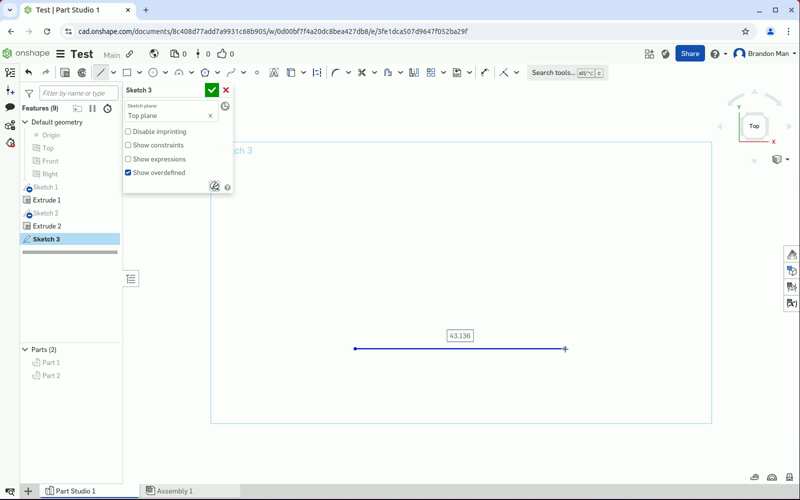
mouse_move(565, 218)
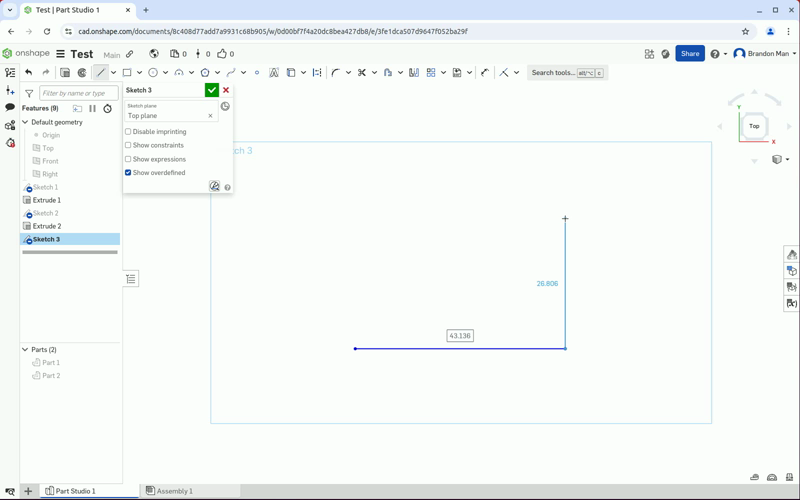
click(565, 218)
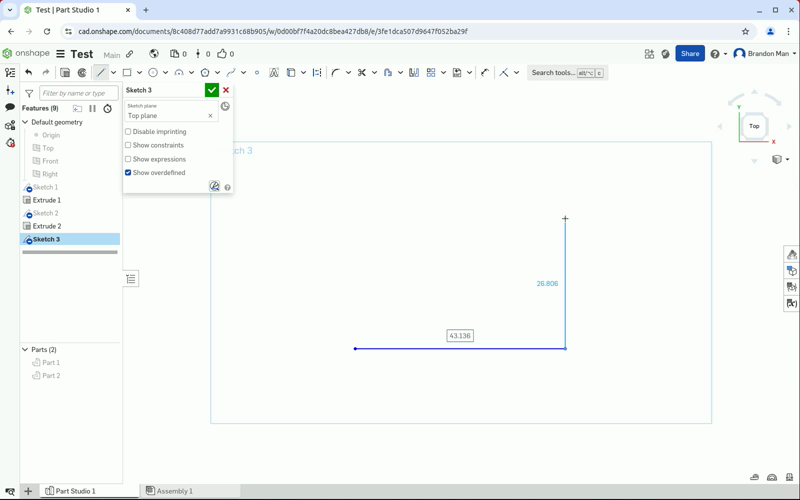
key_up(shift)
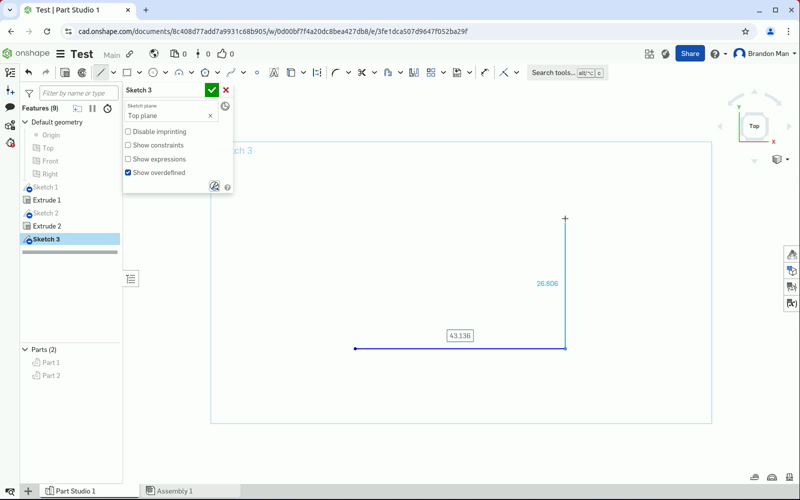
key_down(shift)
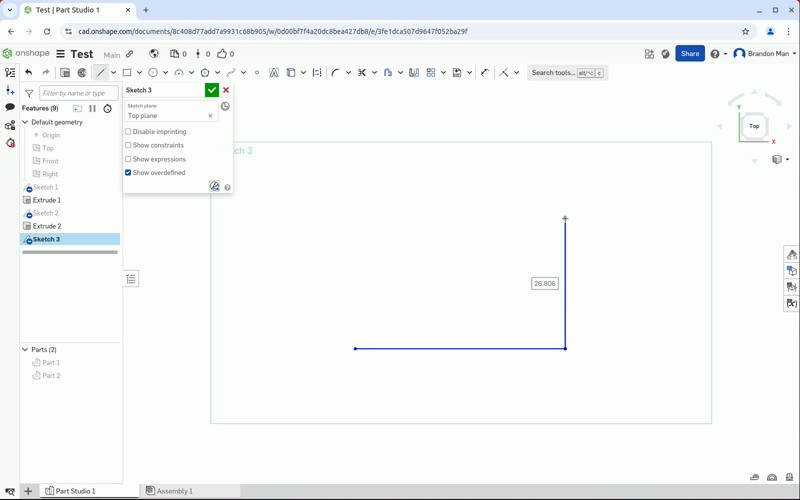
mouse_move(355, 218)
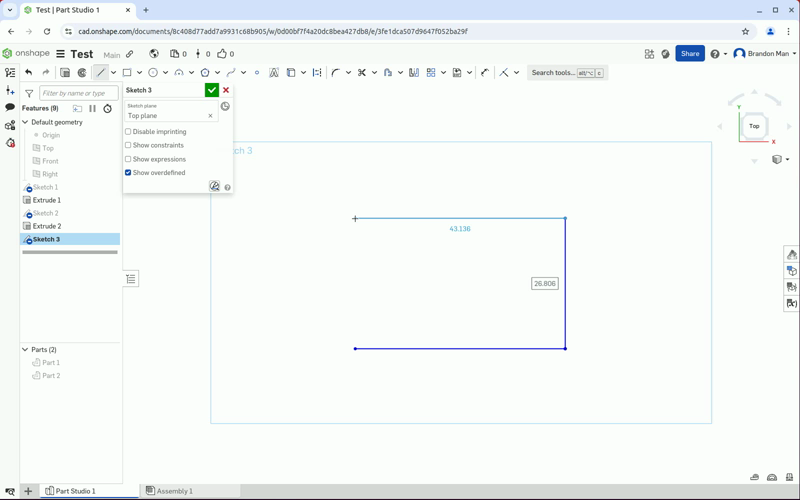
click(355, 218)
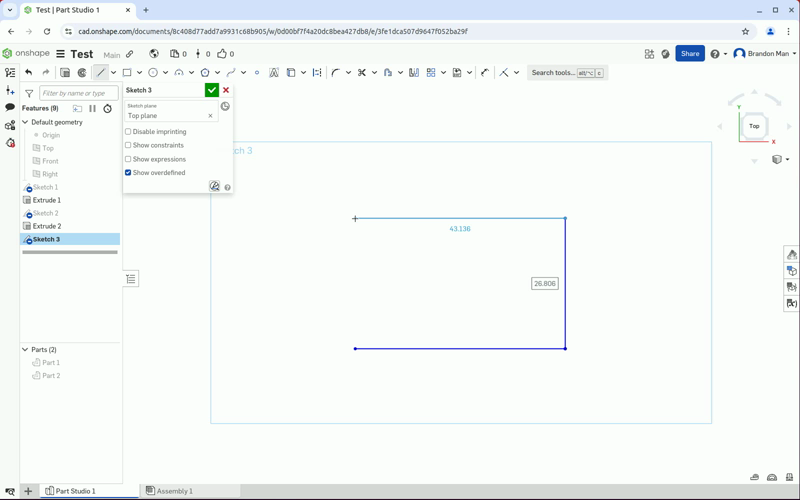
key_up(shift)
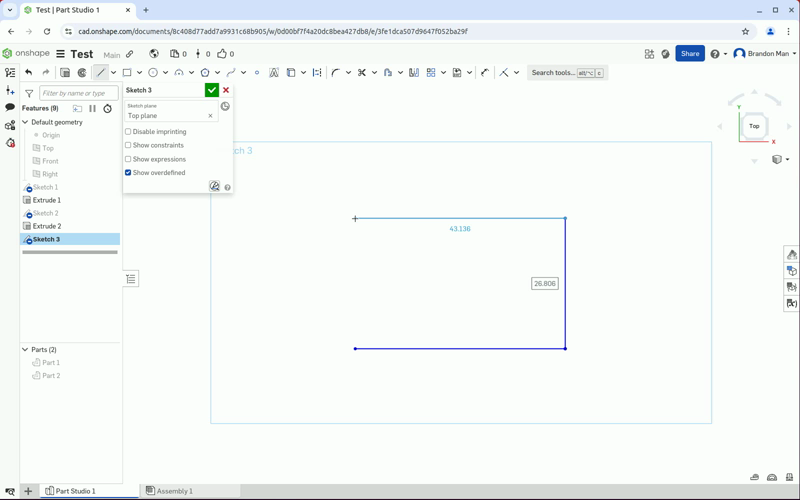
key_down(shift)
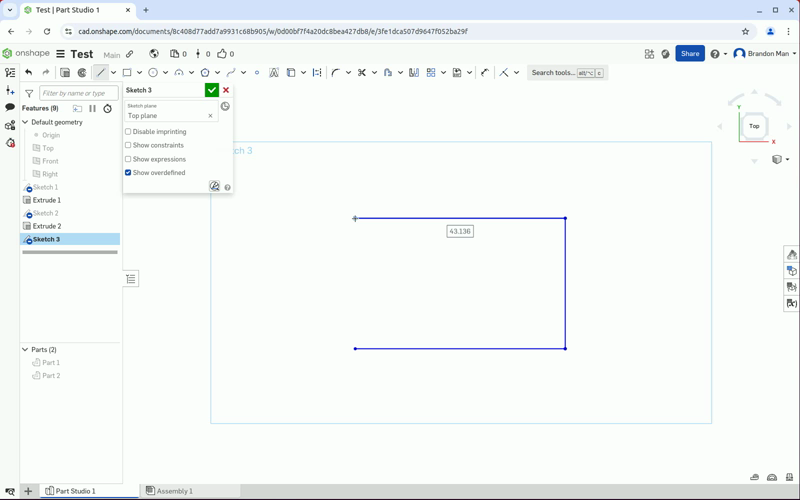
mouse_move(355, 348)
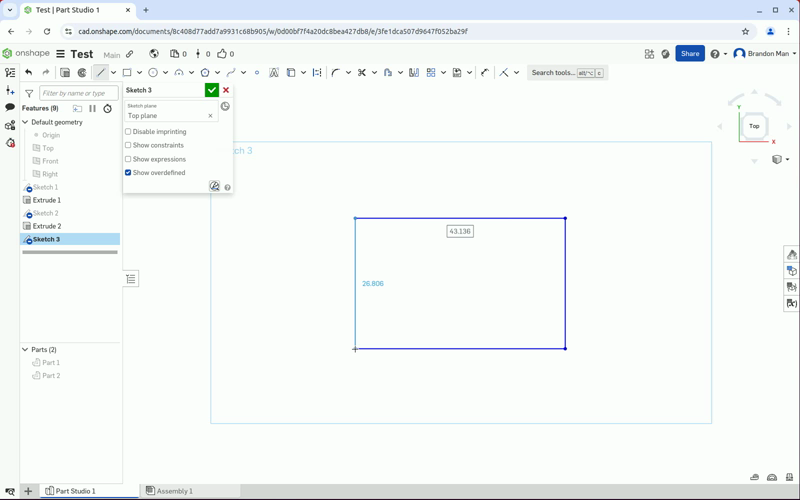
key_up(shift)
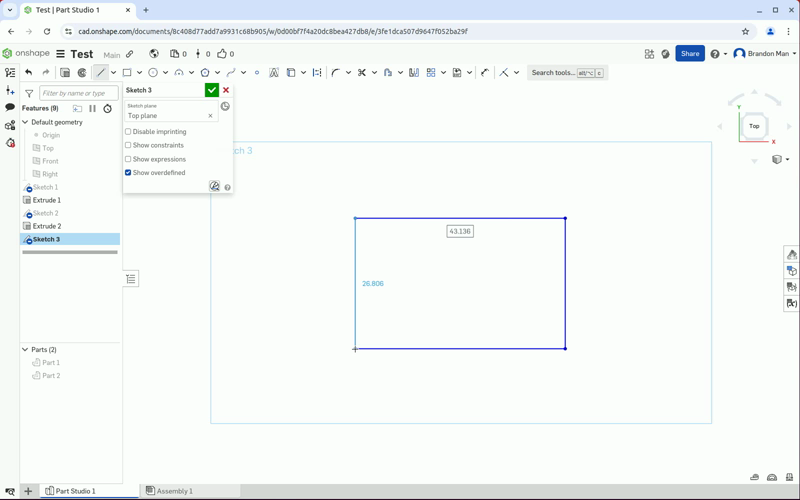
click(355, 348)
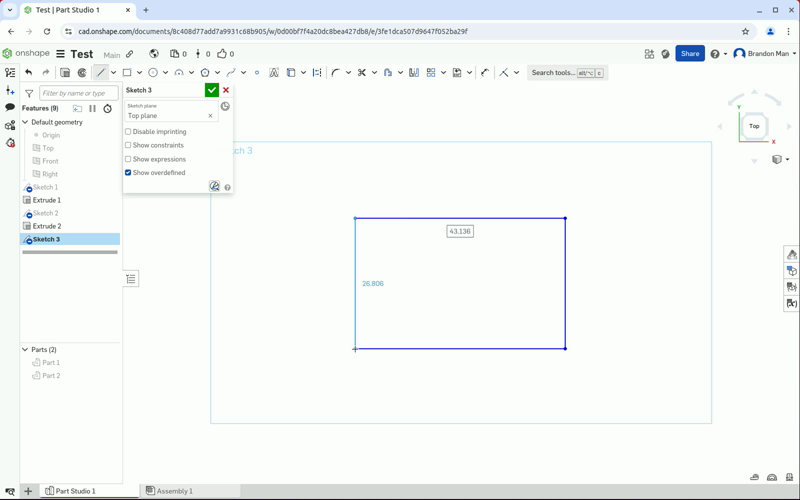
key(esc)
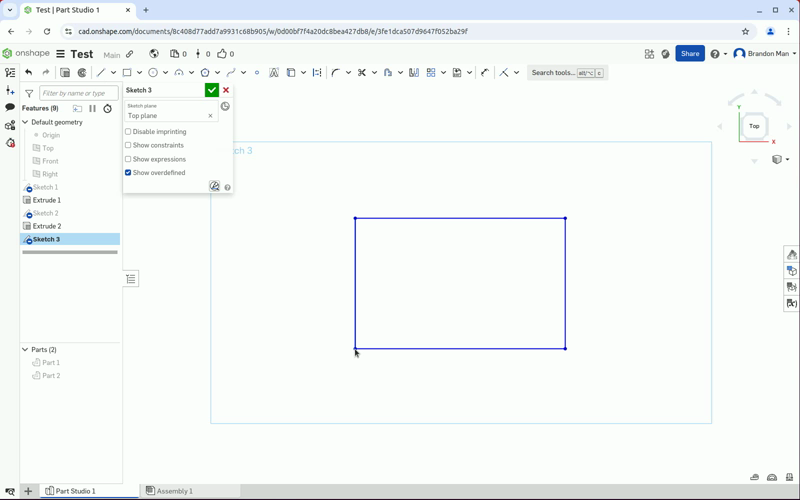
mouse_move(467, 289)
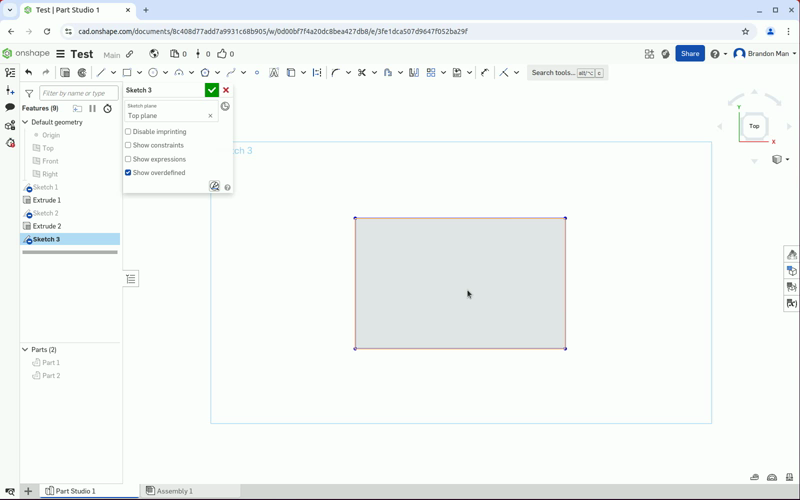
click(467, 289)
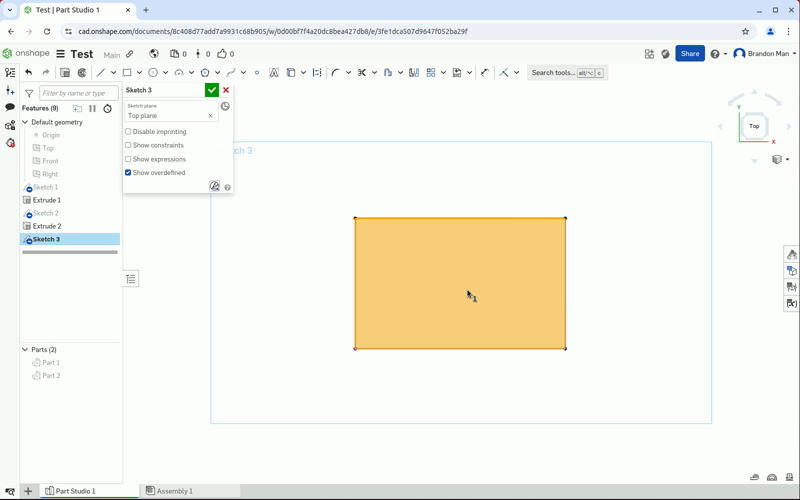
mouse_move(73, 352)
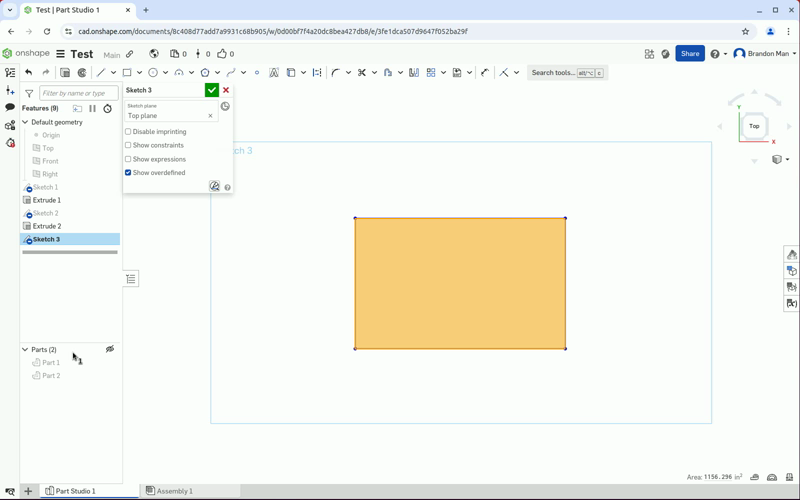
key(shift+y)
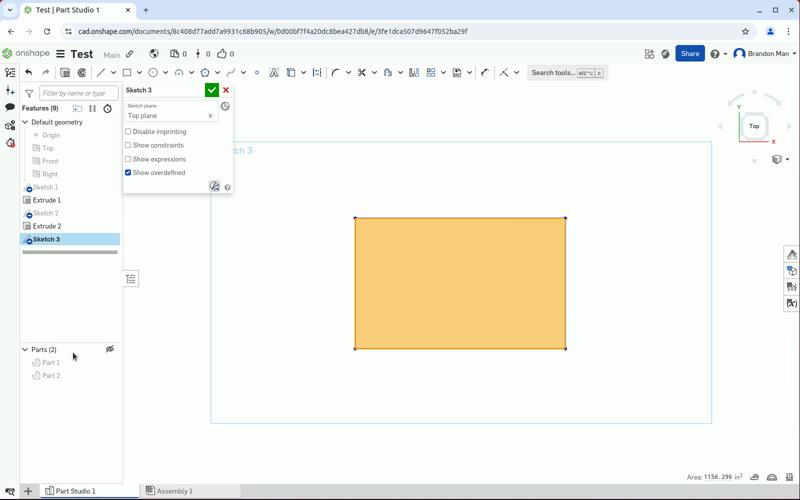
key(shift+e)
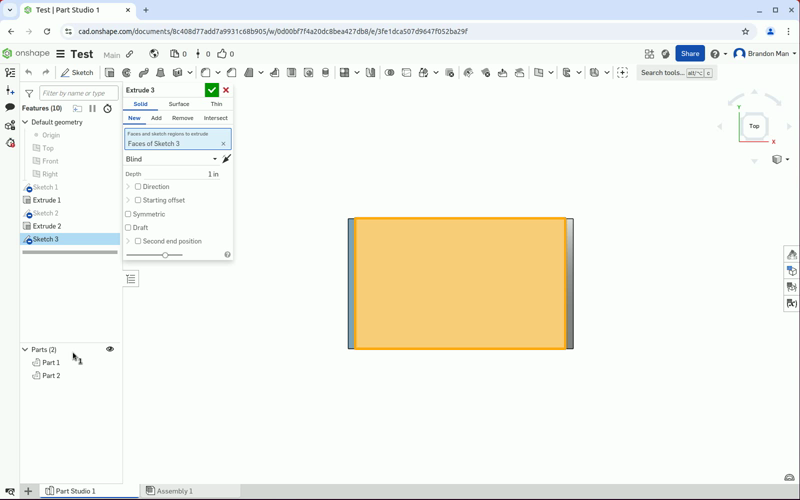
mouse_move(143, 106)
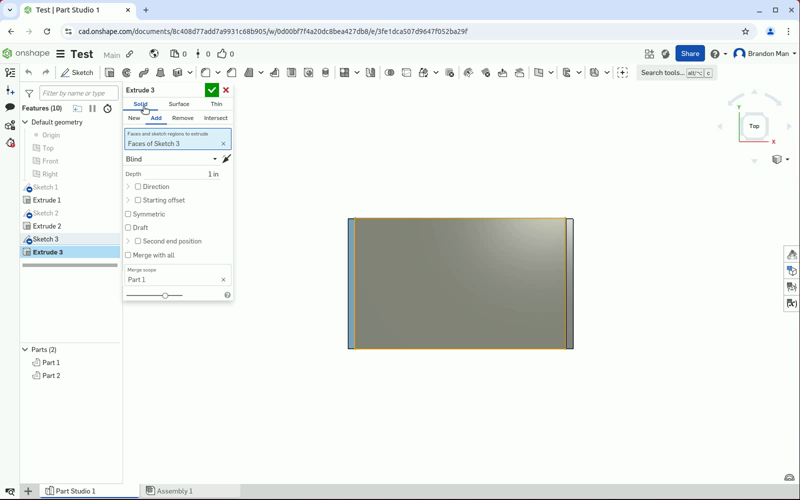
click(143, 106)
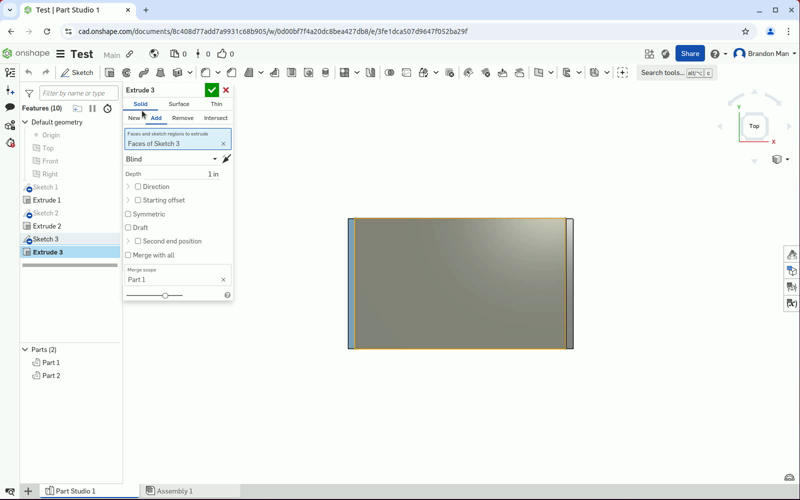
mouse_move(137, 120)
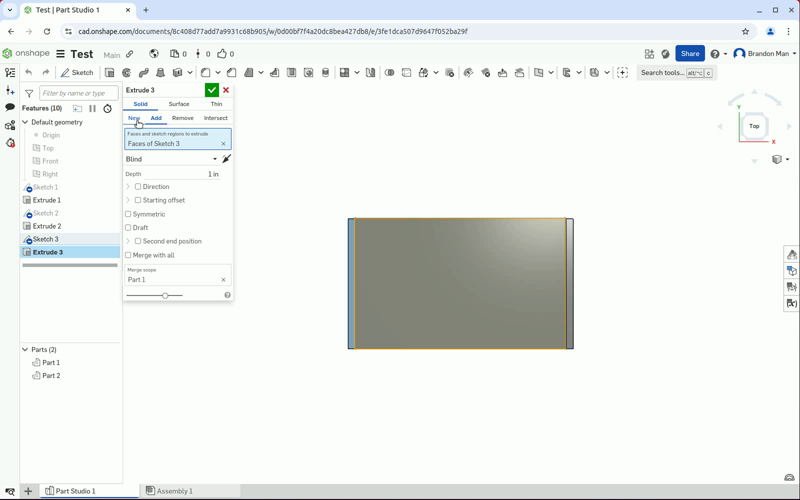
click(137, 120)
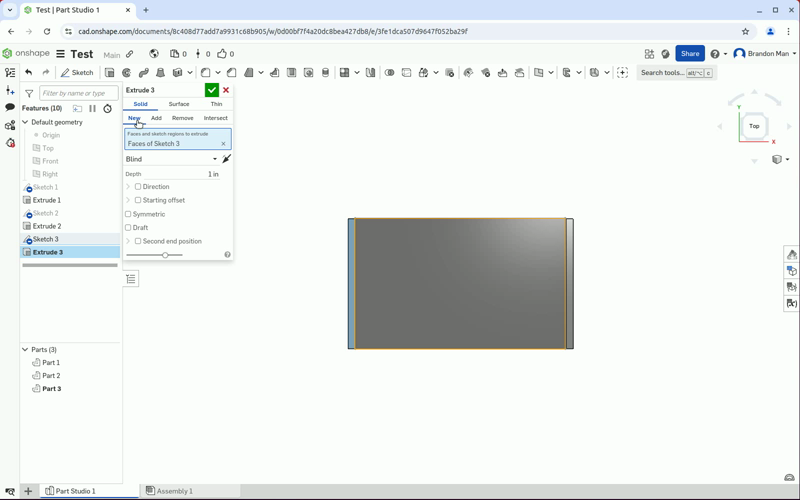
key(tab, 4)
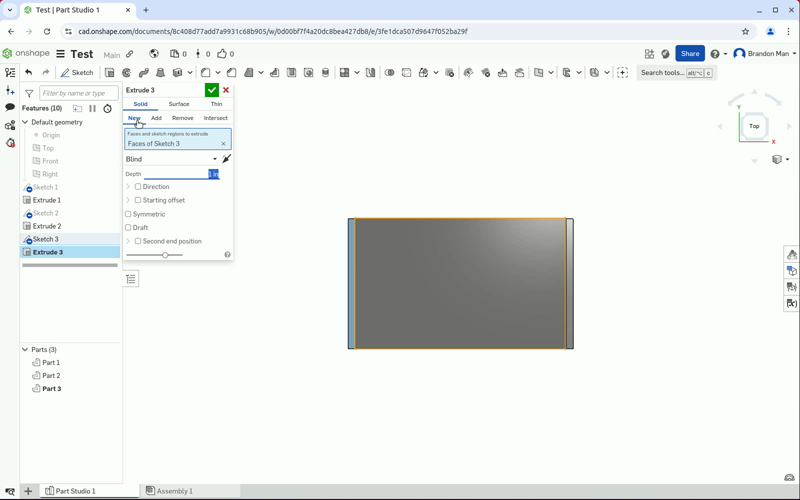
text(1.444)
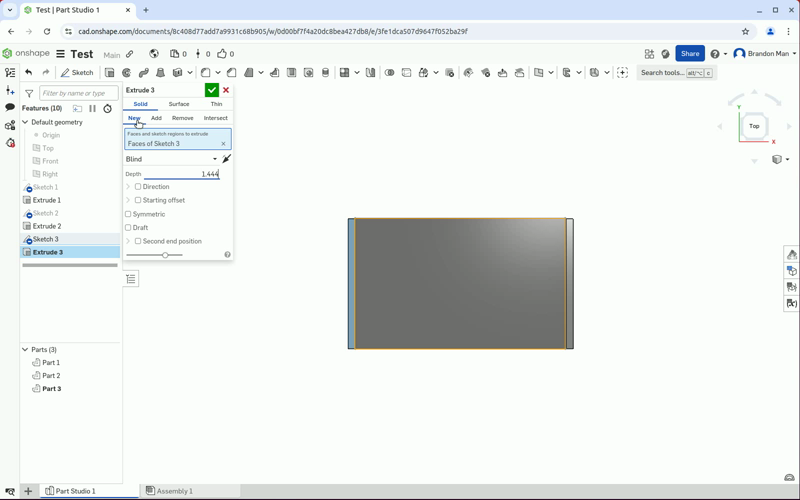
key(enter)
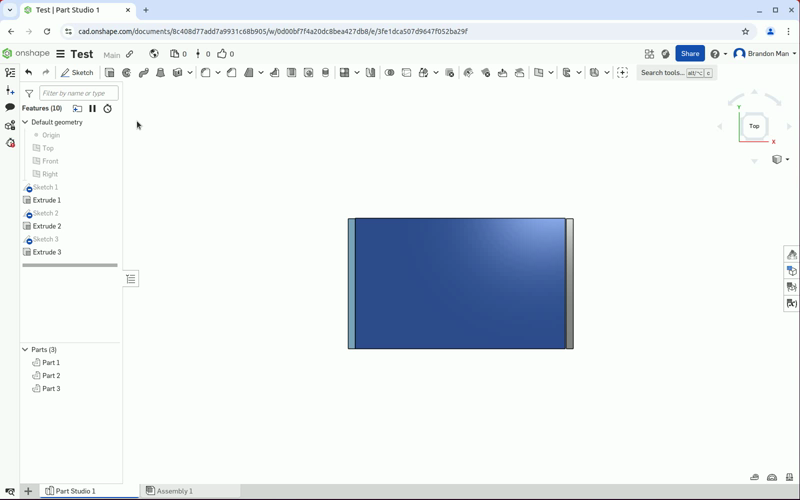
key(shift+h)
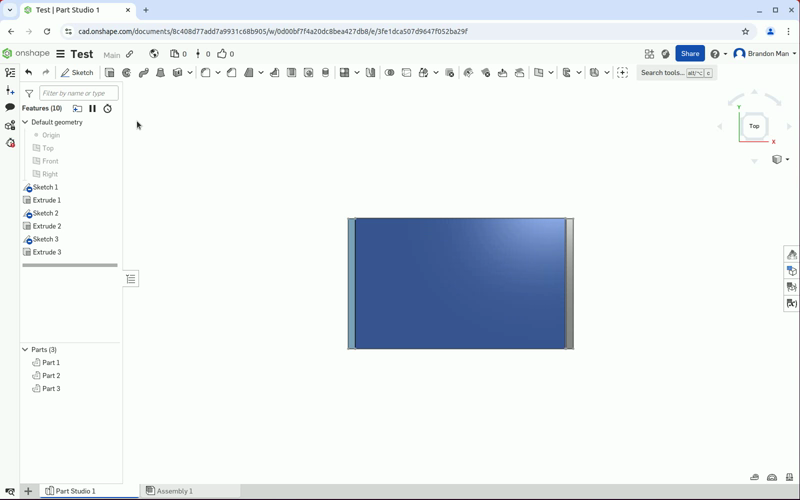
key(shift+h)
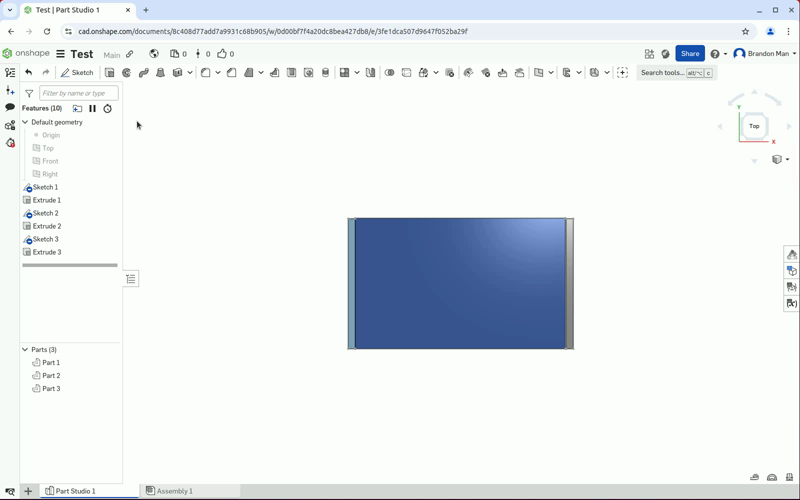
key(shift+7)
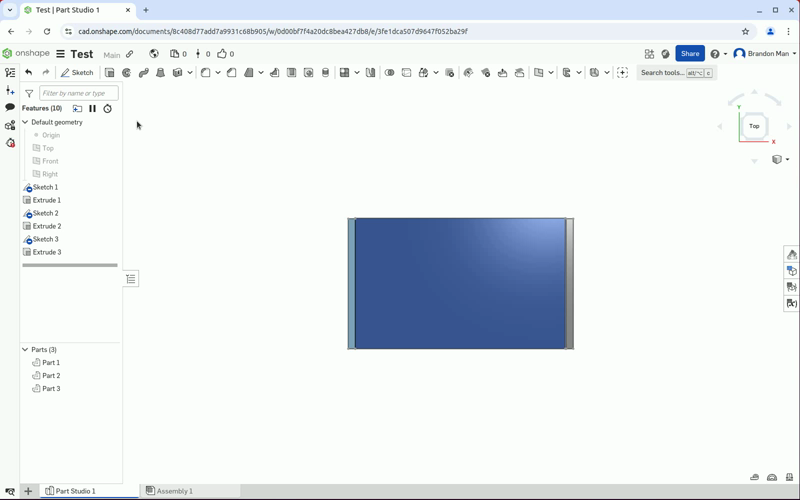
key(up, 3)
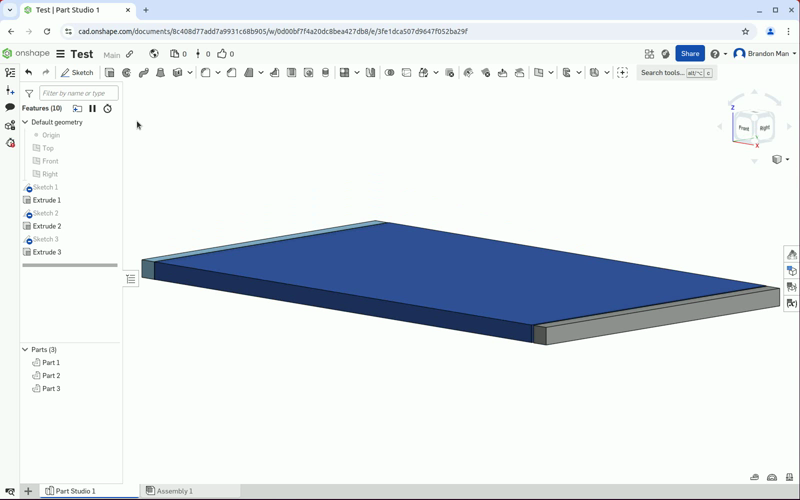
key(left, 3)
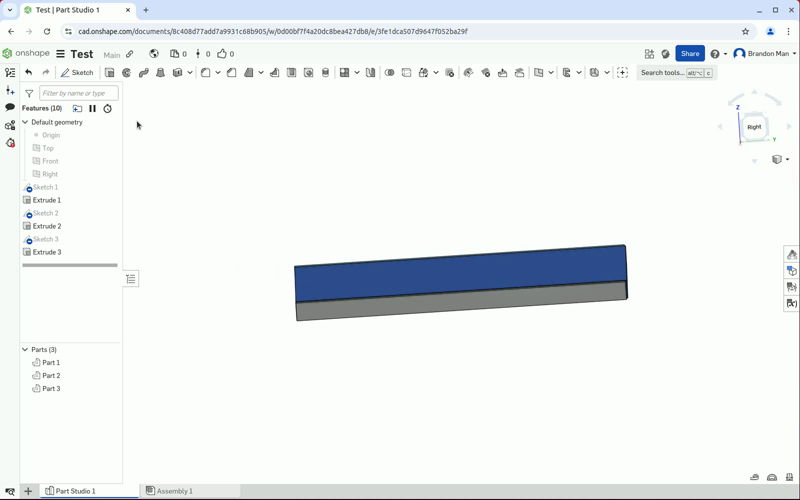
key(right, 3)
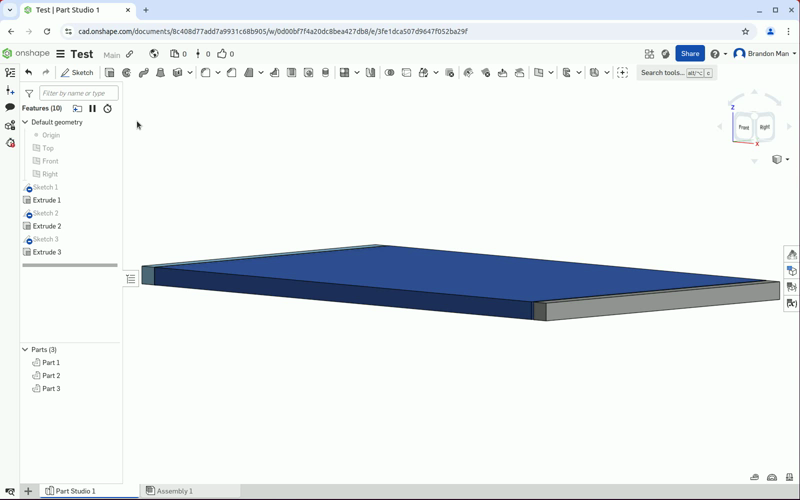
key(down, 3)
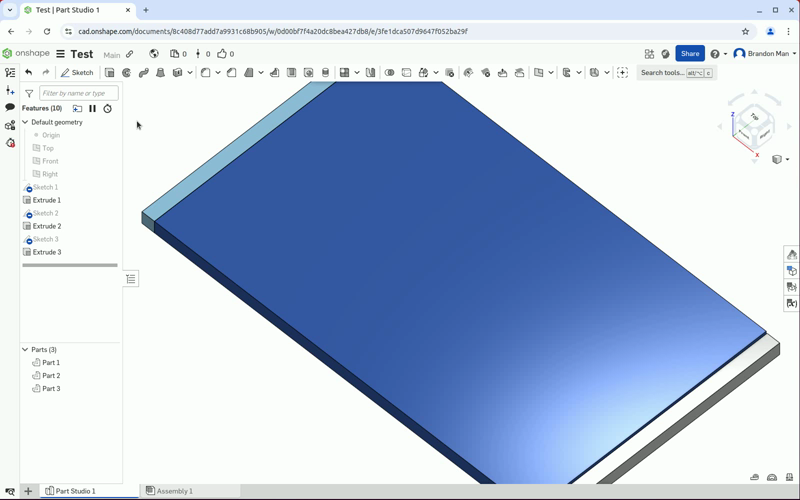
mouse_move(73, 189)
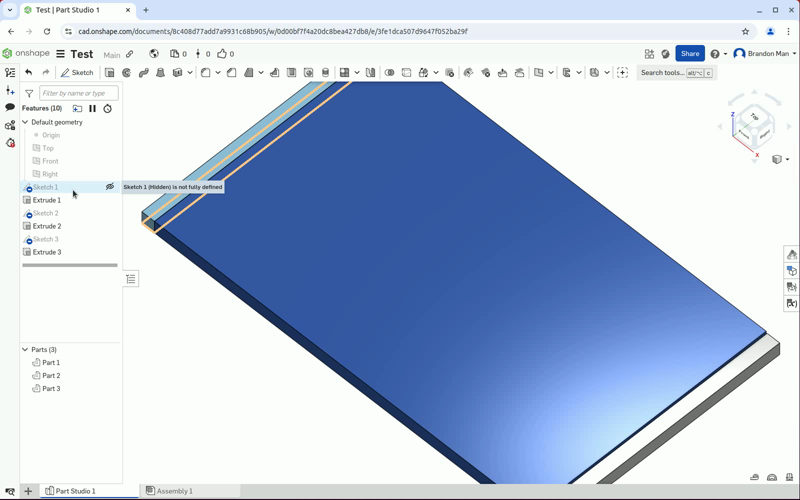
click(73, 189)